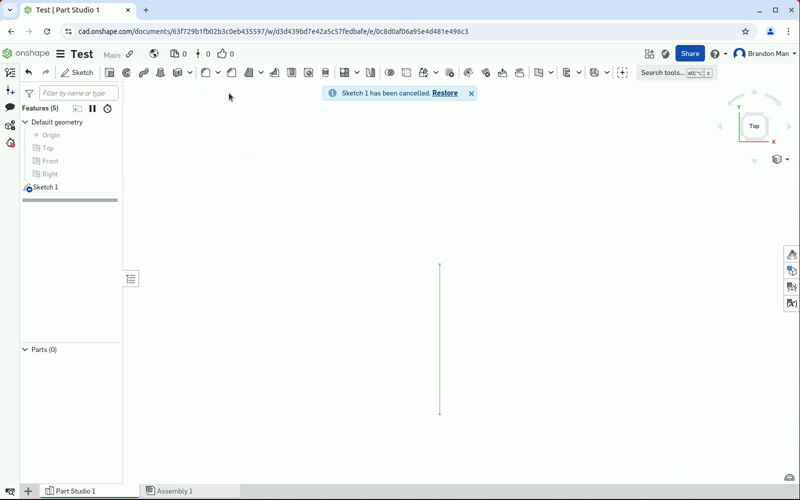
key(shift+h)
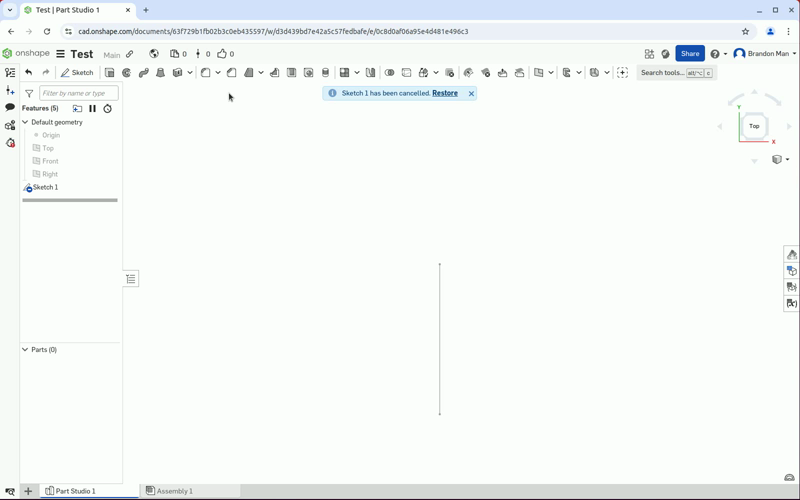
key(shift+s)
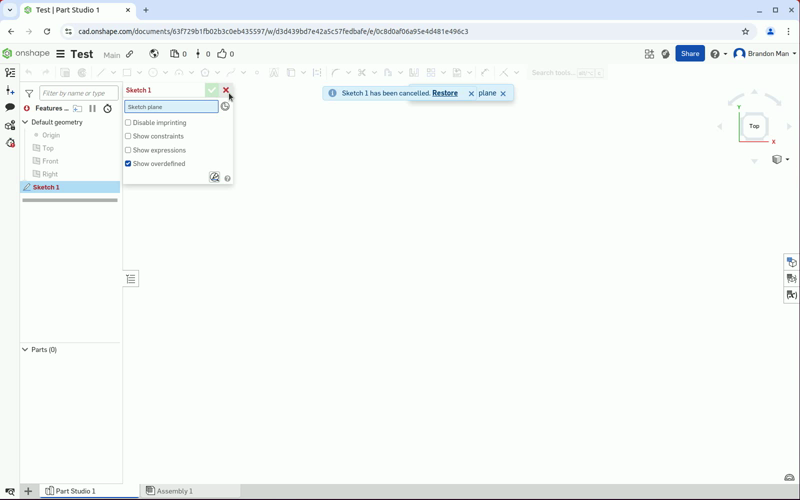
mouse_move(73, 150)
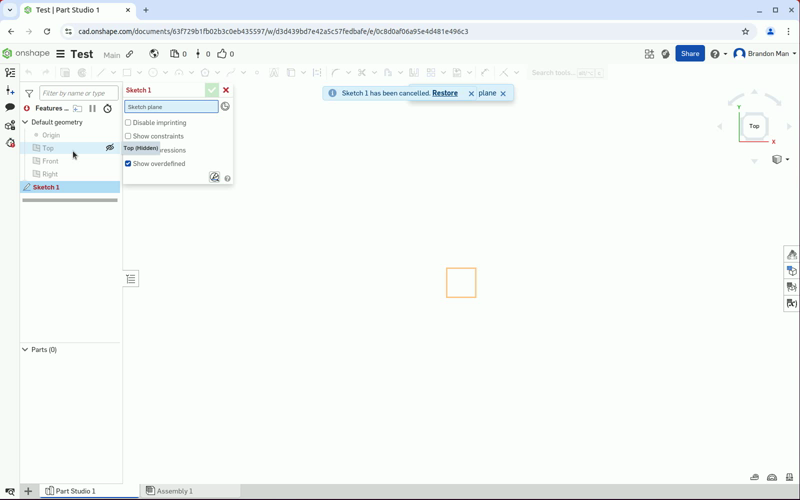
click(73, 150)
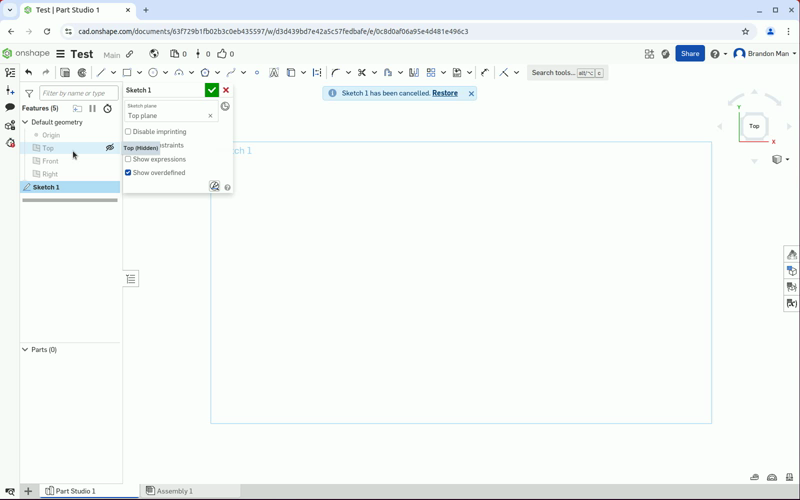
mouse_move(73, 352)
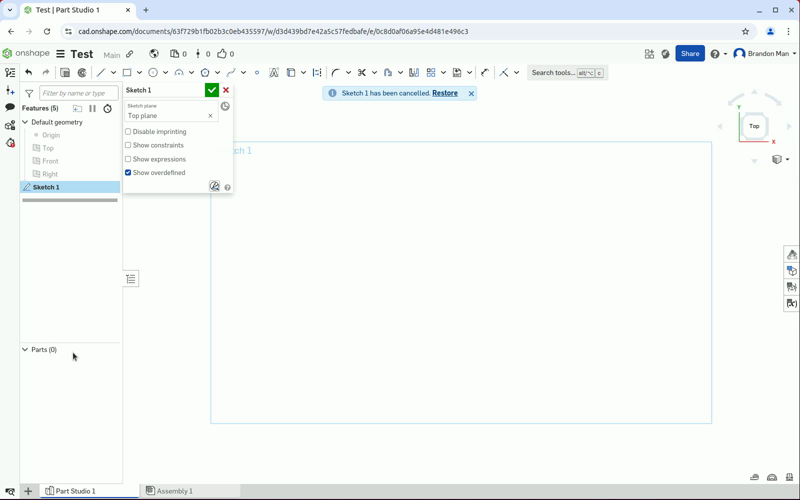
key(y)
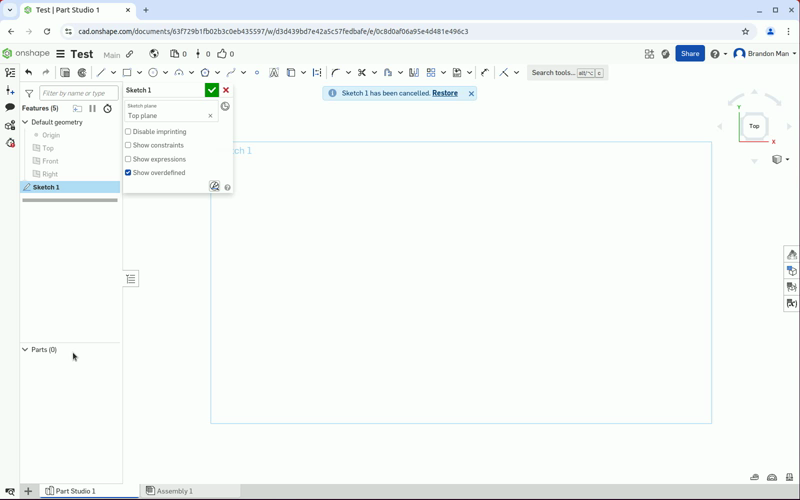
key(l)
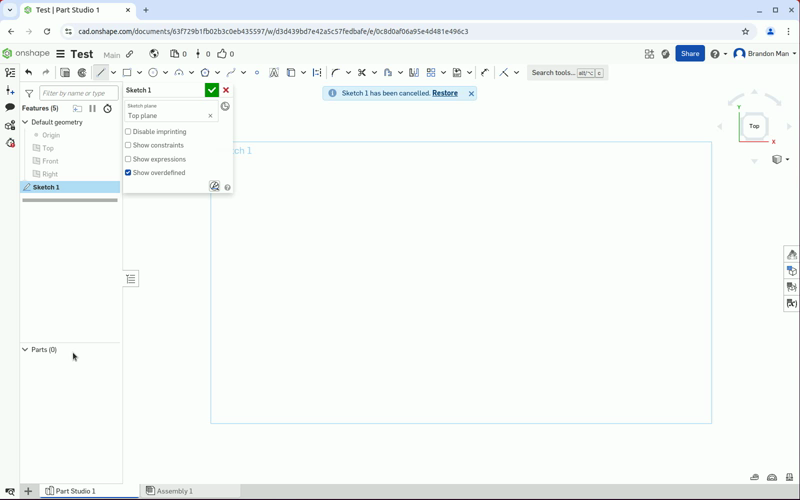
key_down(shift)
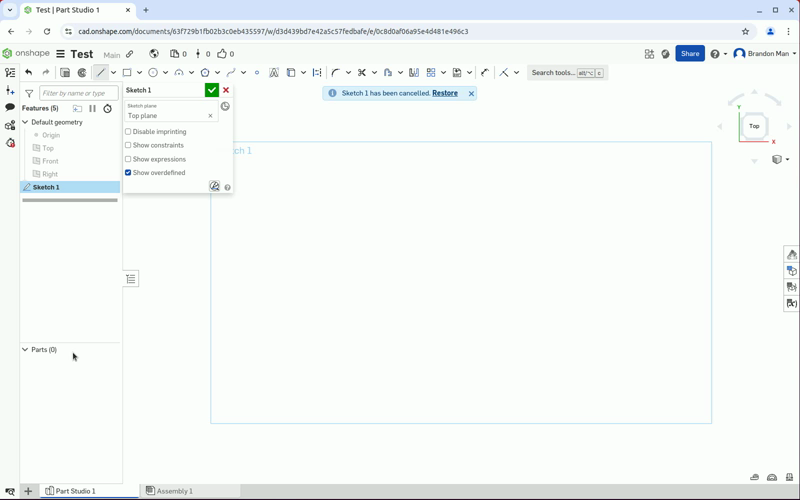
mouse_move(348, 356)
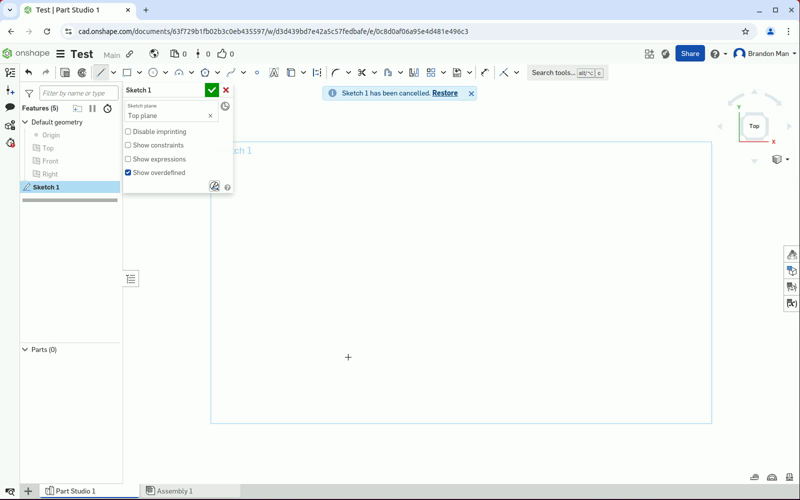
click(348, 356)
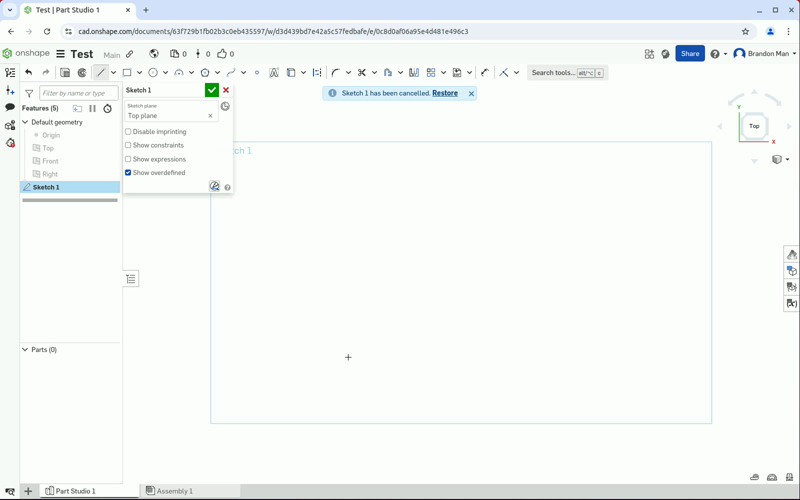
key_up(shift)
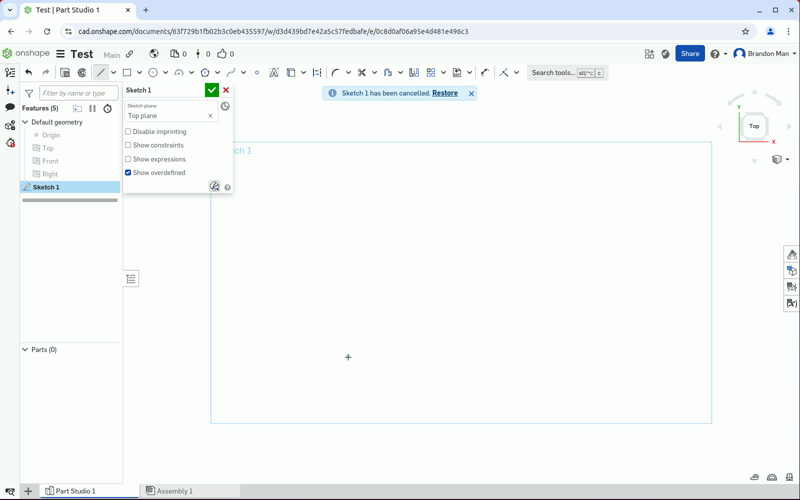
key_down(shift)
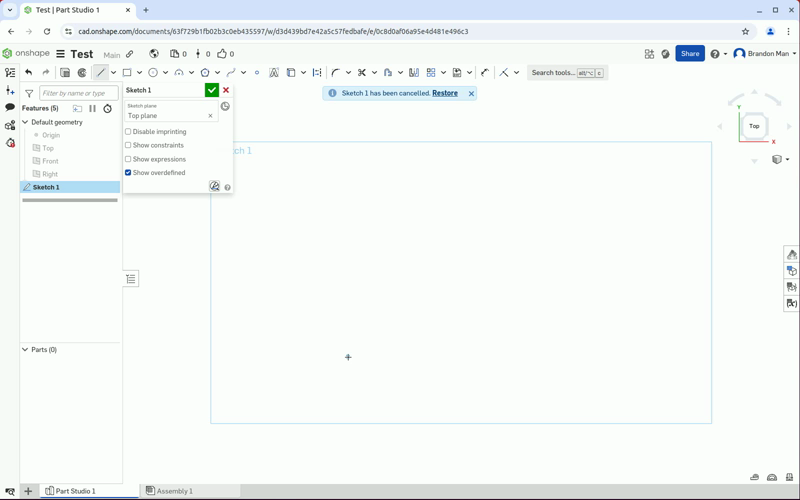
mouse_move(534, 356)
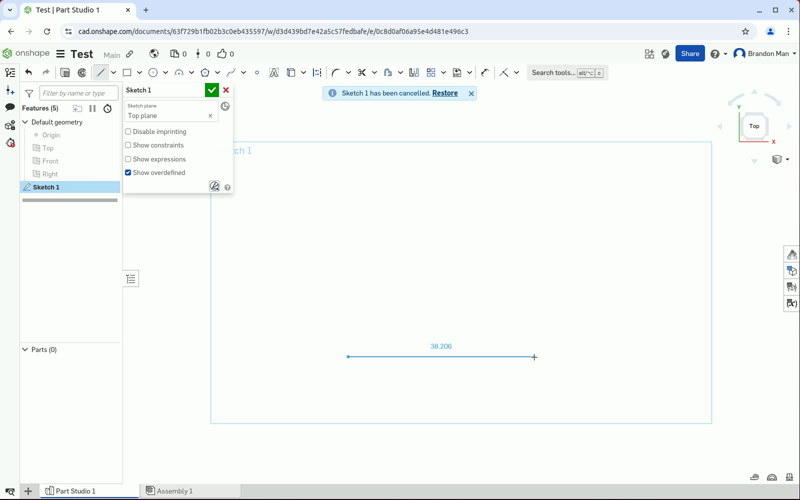
click(534, 356)
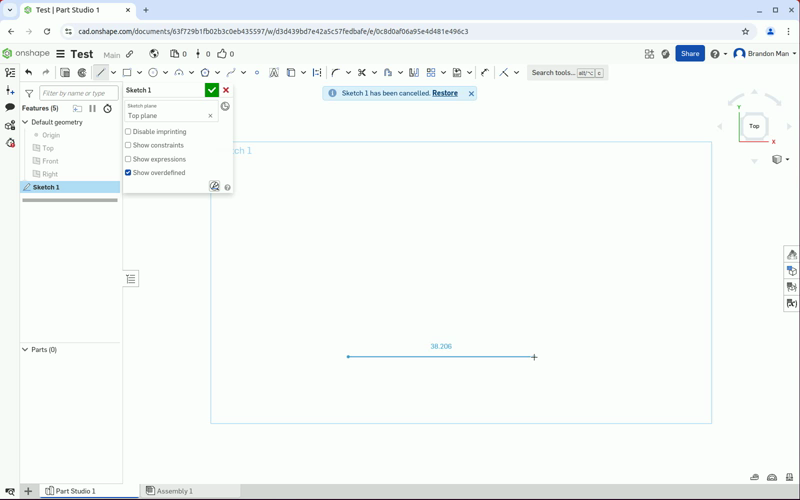
key_up(shift)
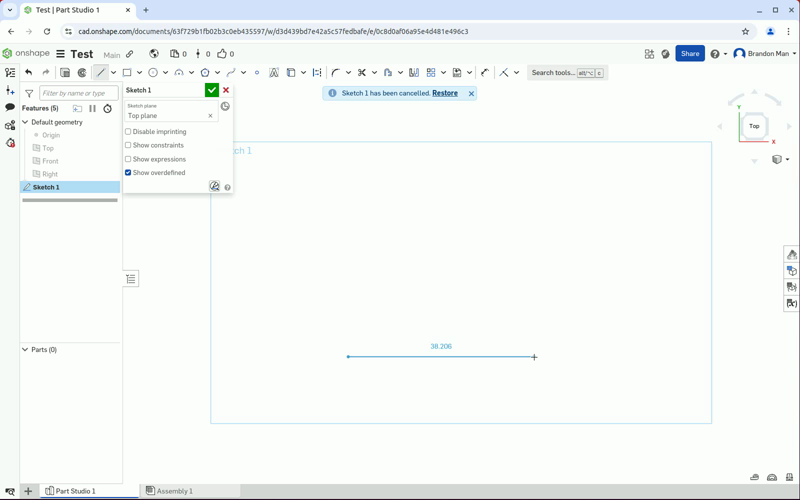
key(esc)
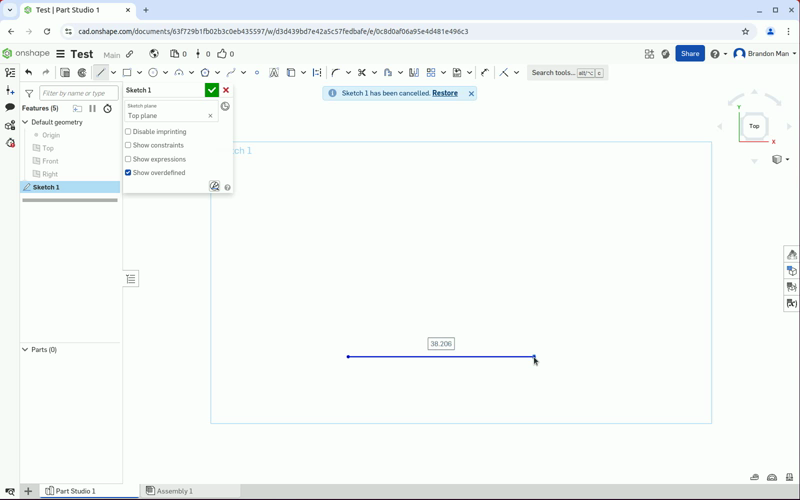
key(a)
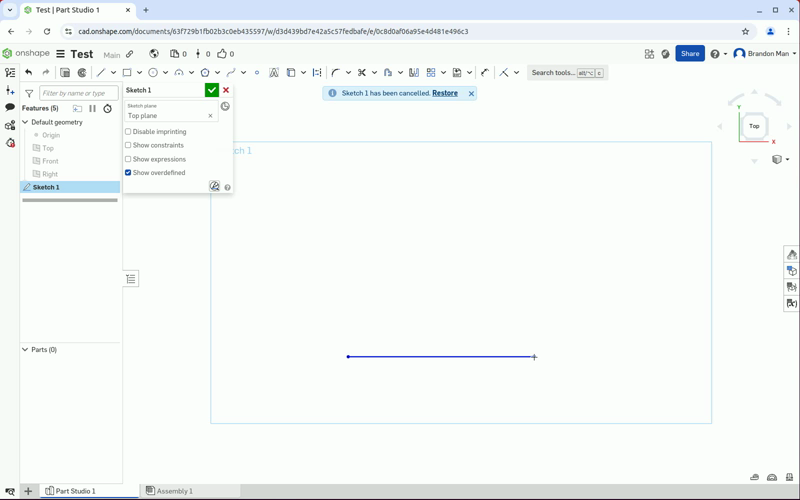
mouse_move(534, 356)
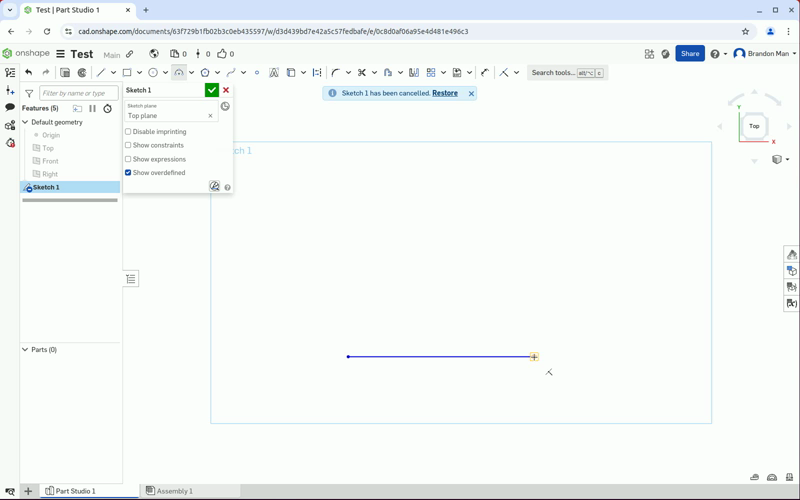
click(534, 356)
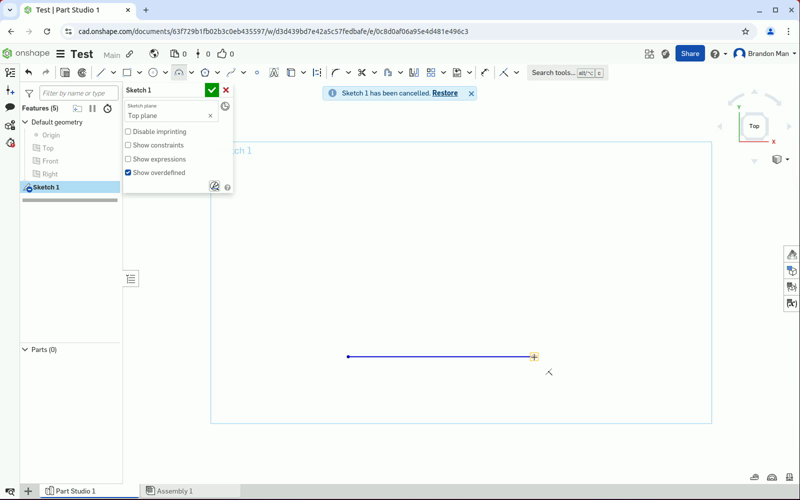
key_down(shift)
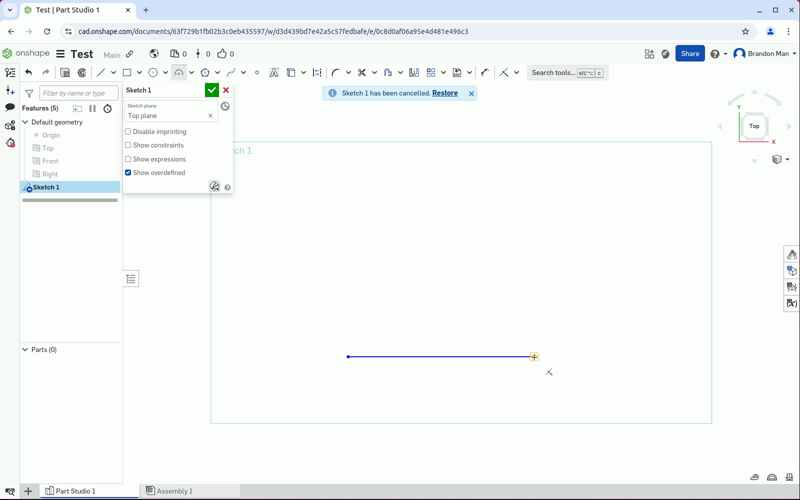
mouse_move(572, 318)
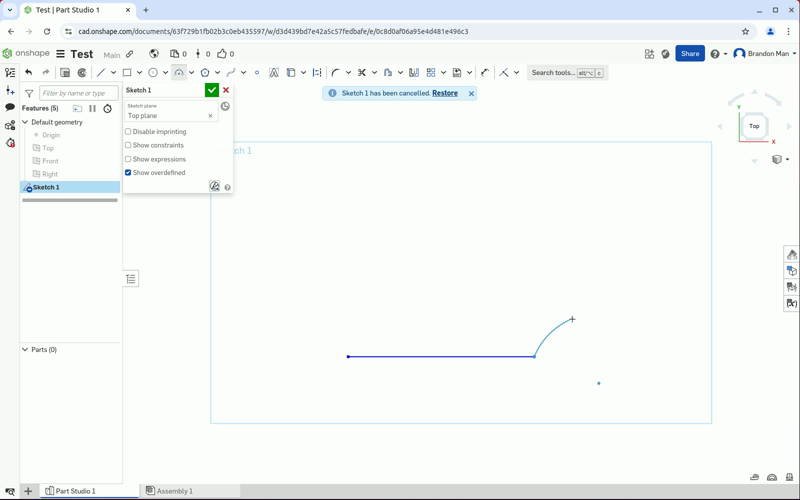
click(572, 318)
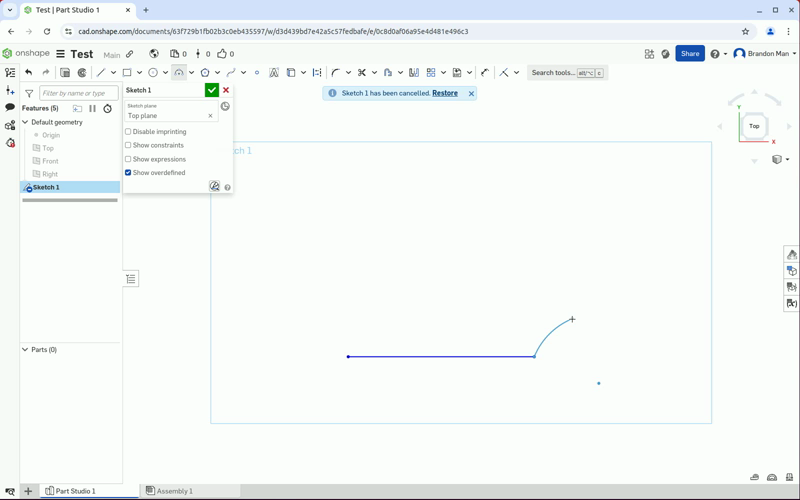
mouse_move(561, 345)
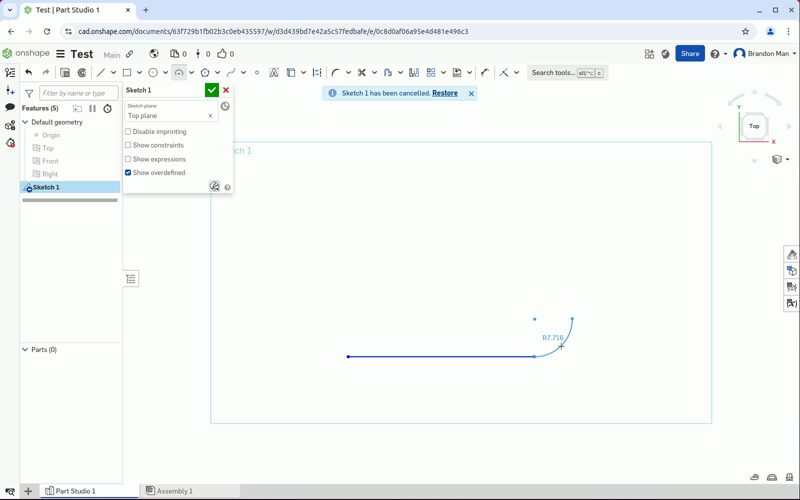
click(561, 345)
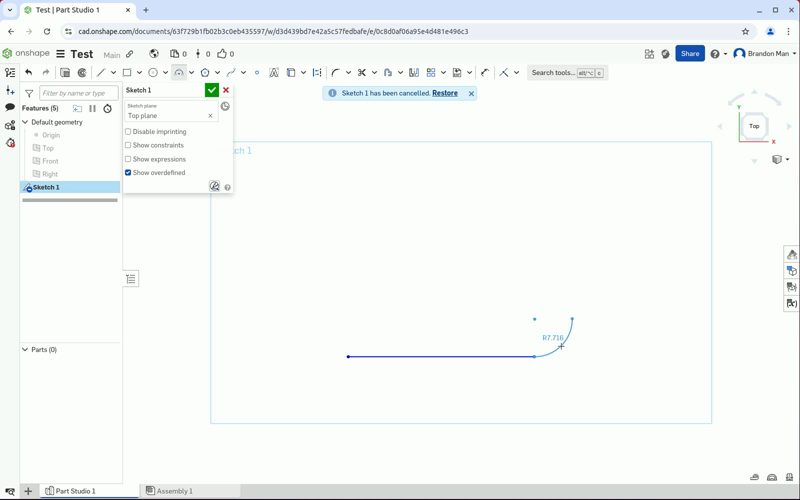
key_up(shift)
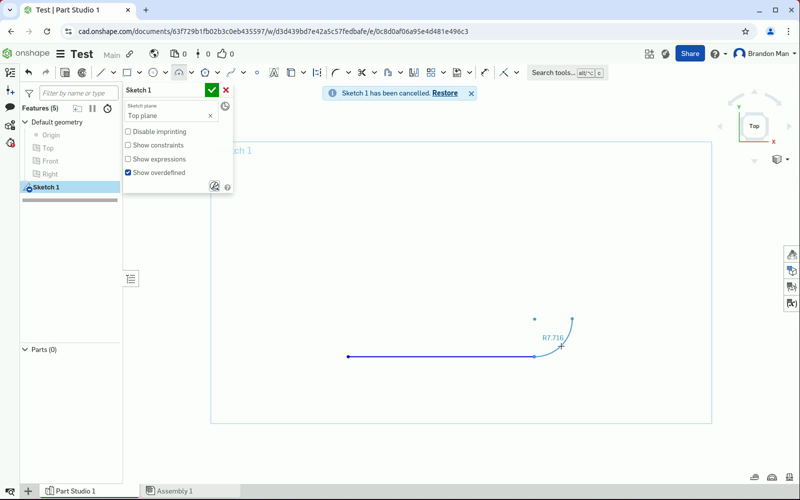
key(esc)
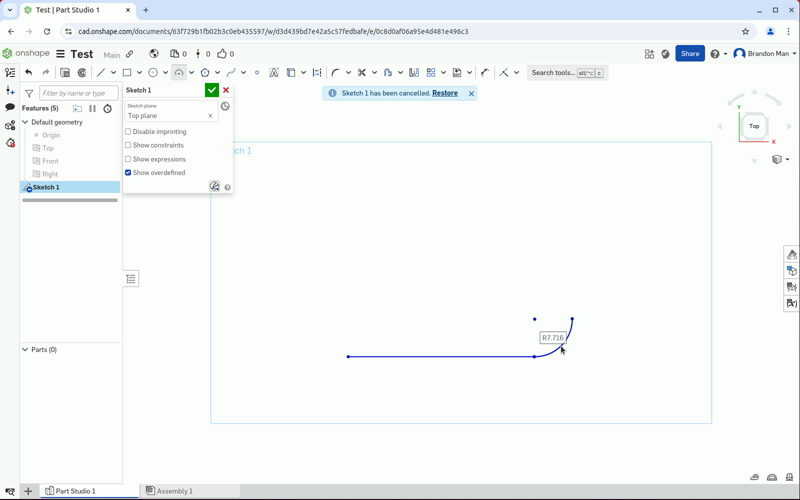
key(l)
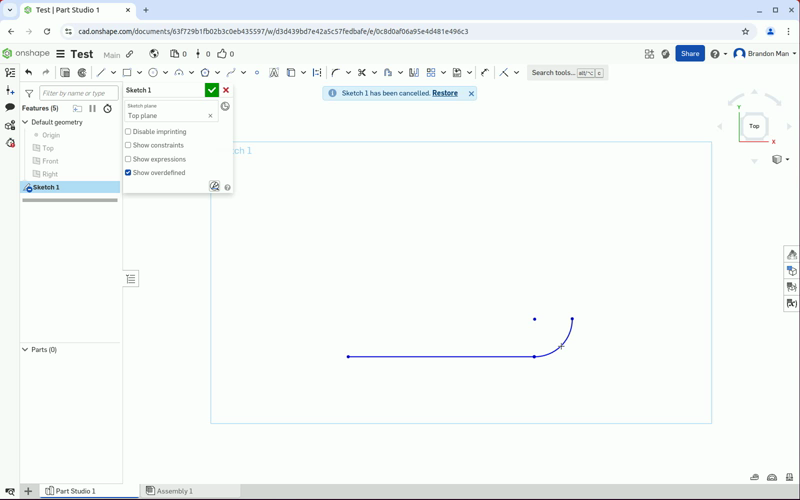
mouse_move(572, 318)
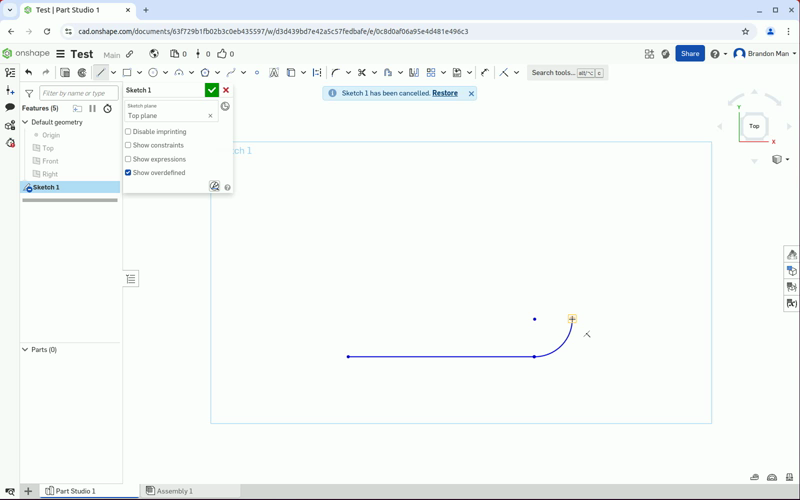
click(572, 318)
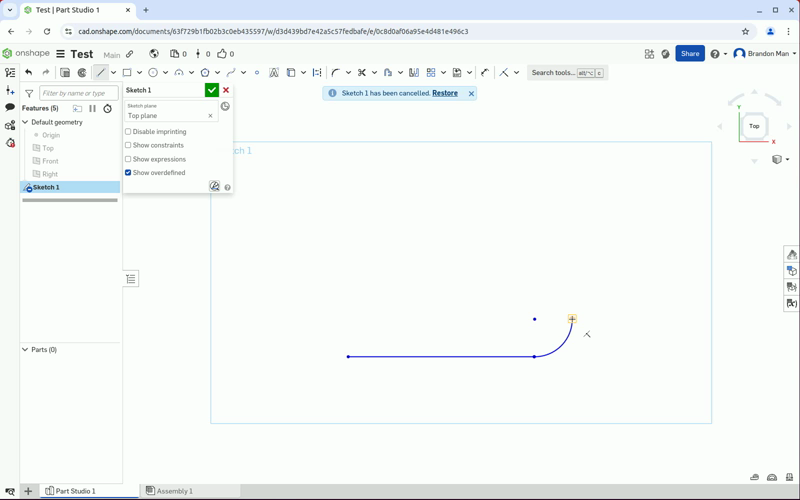
key_down(shift)
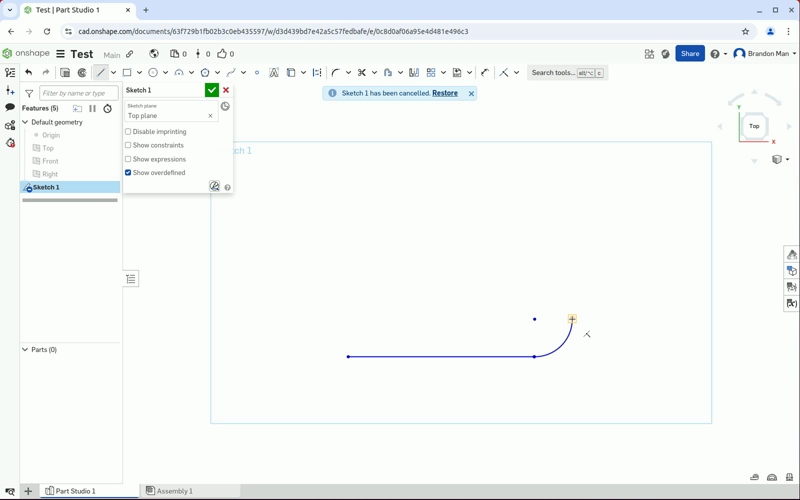
mouse_move(572, 234)
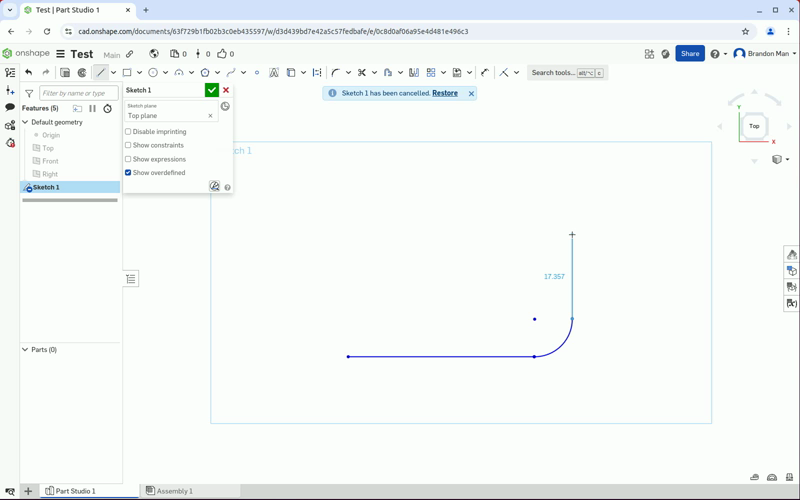
click(572, 234)
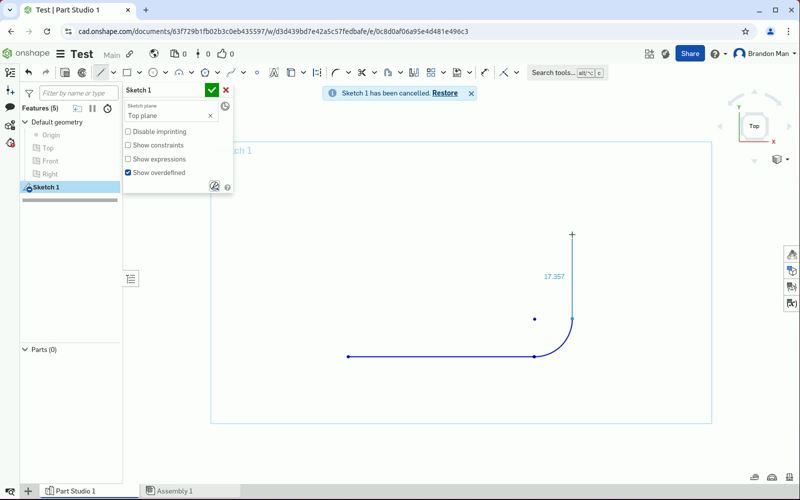
key_up(shift)
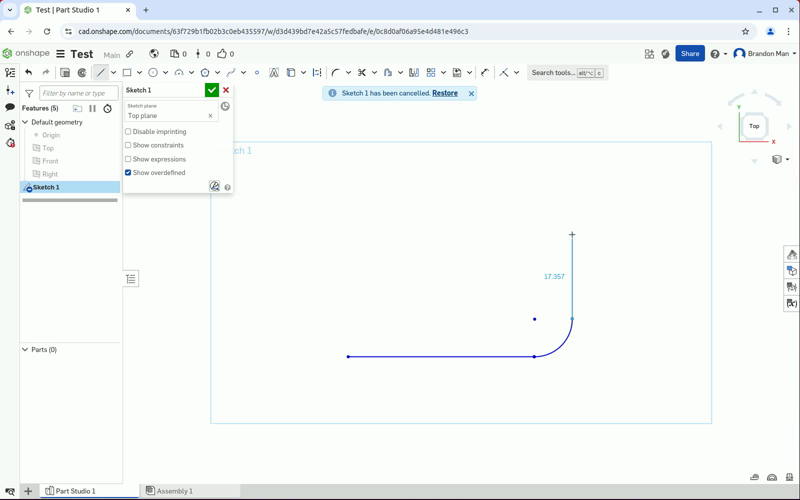
key_down(shift)
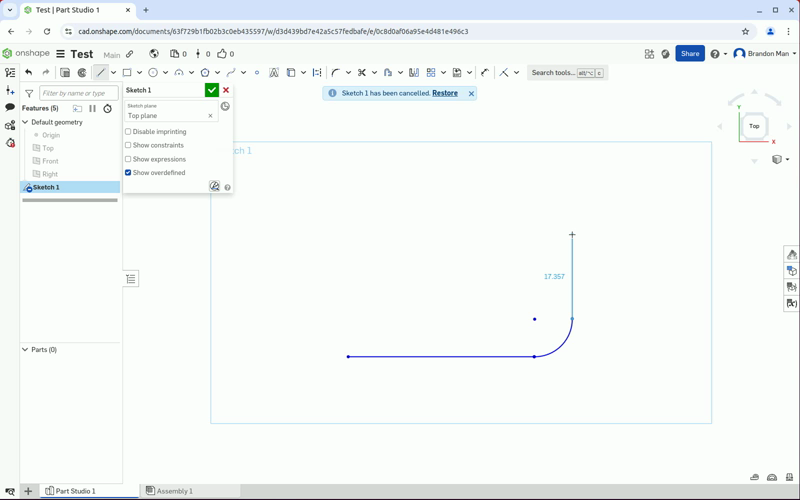
mouse_move(589, 234)
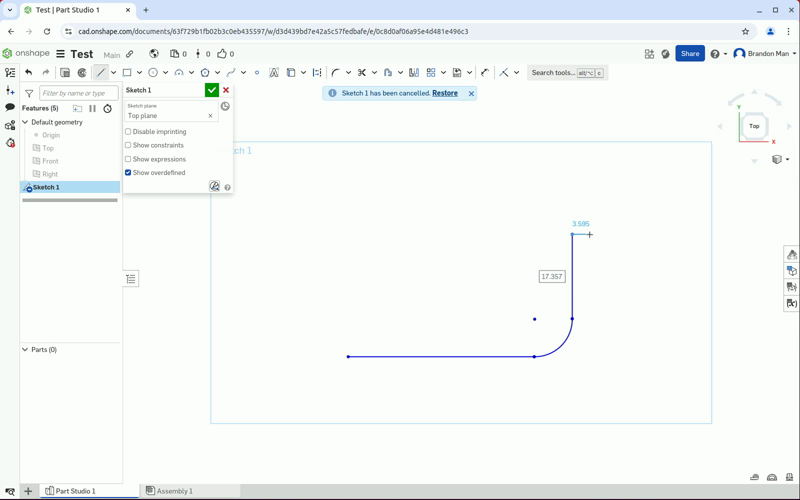
mouse_move(541, 234)
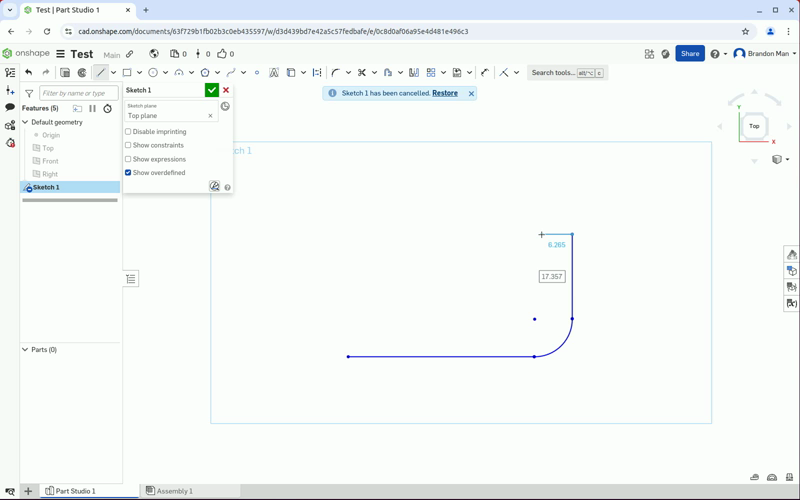
click(541, 234)
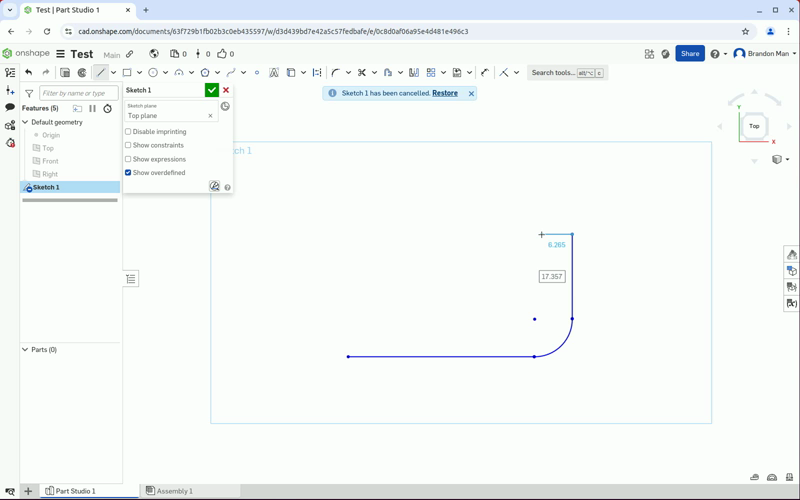
key_up(shift)
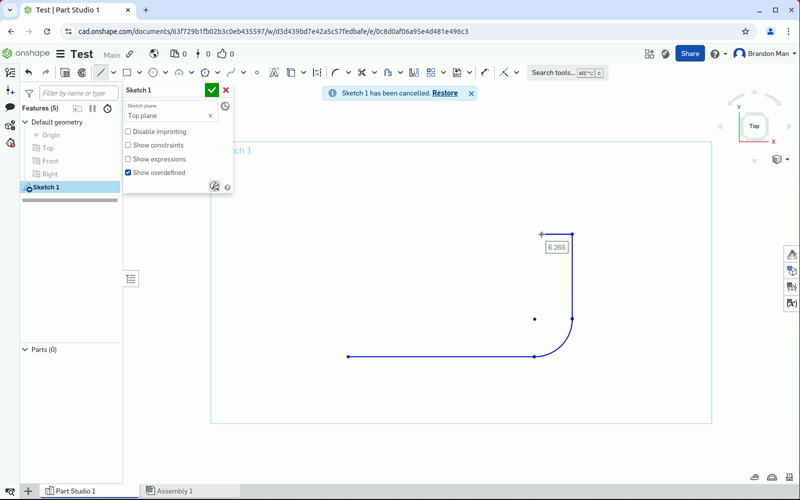
key_down(shift)
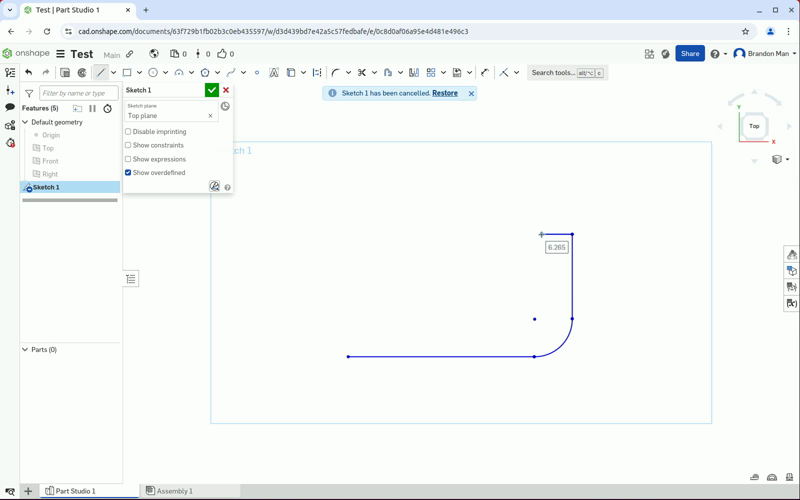
mouse_move(571, 234)
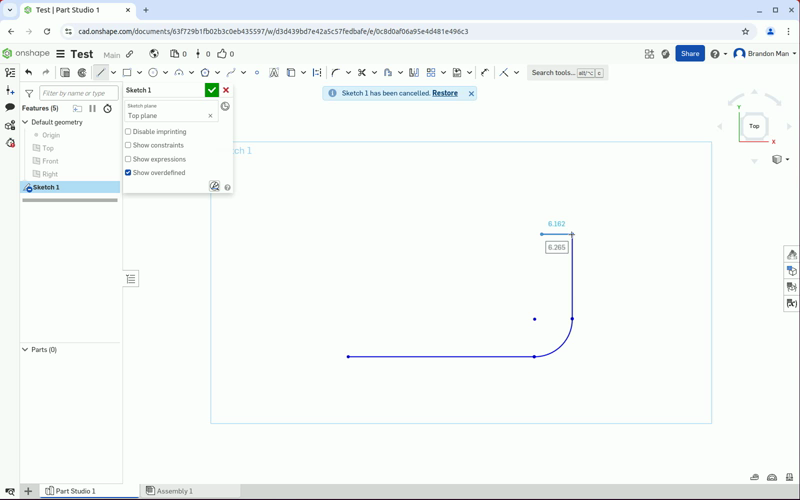
mouse_move(541, 210)
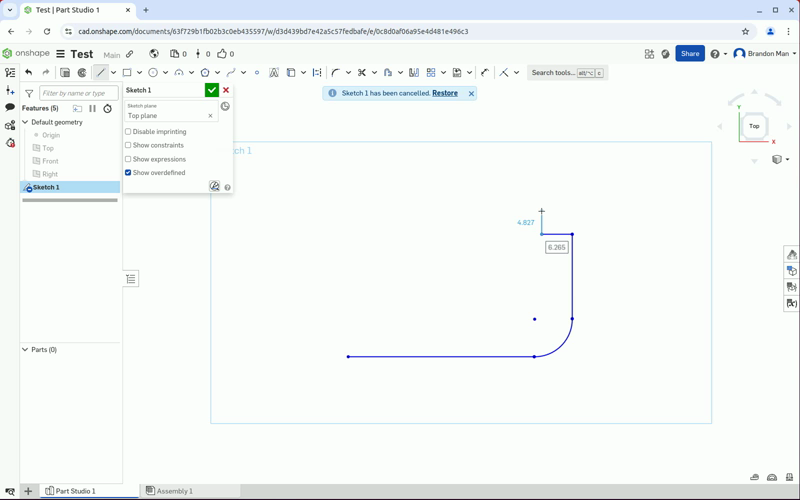
click(541, 210)
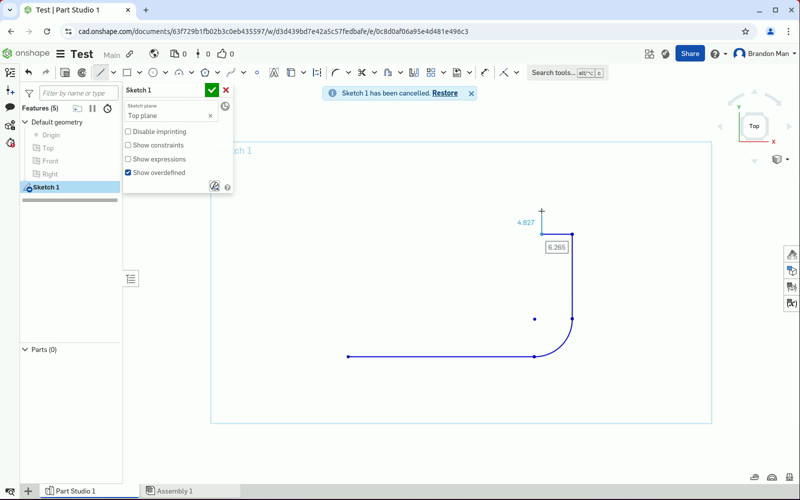
key_up(shift)
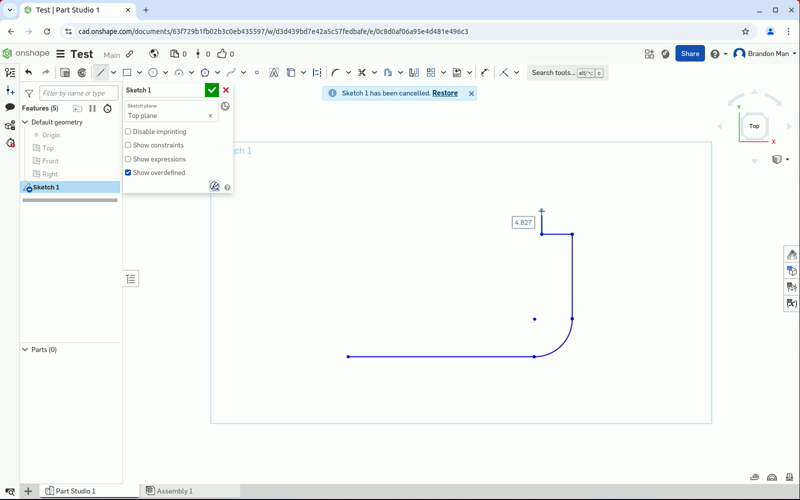
key_down(shift)
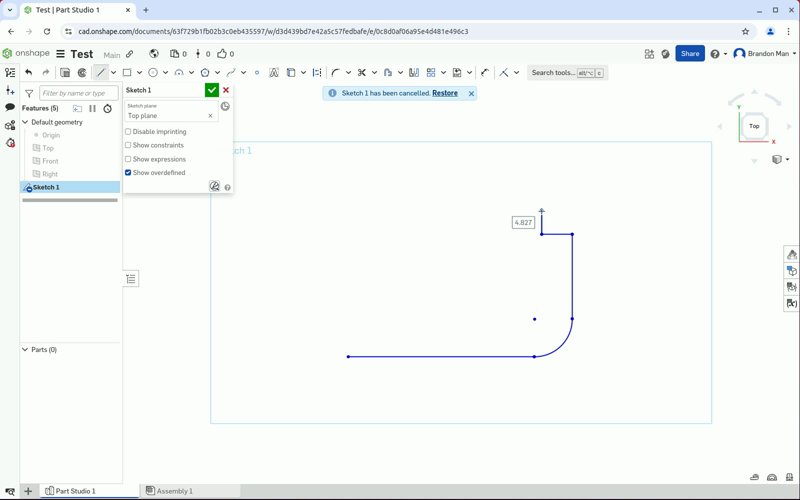
mouse_move(348, 210)
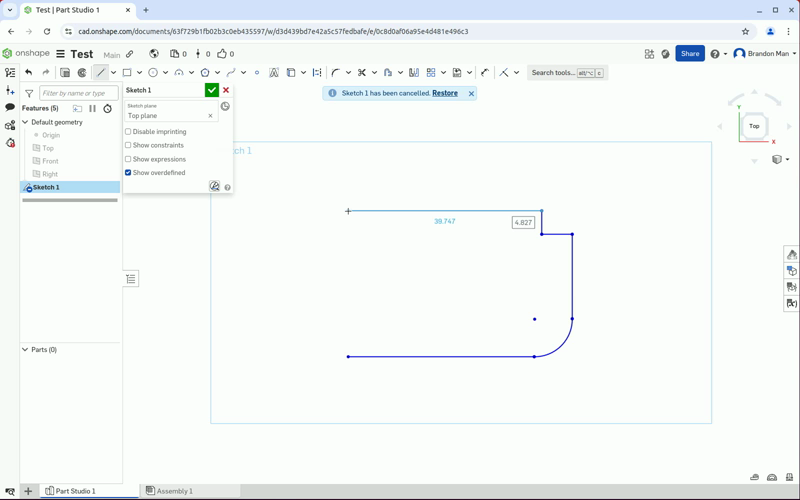
click(348, 210)
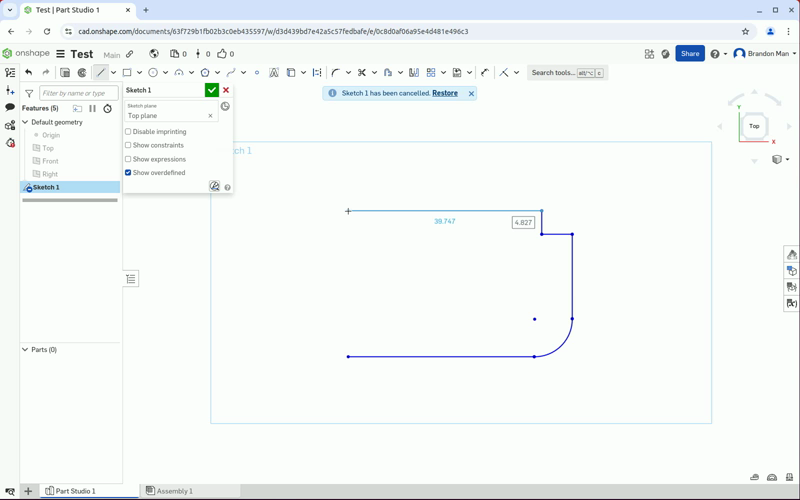
key_up(shift)
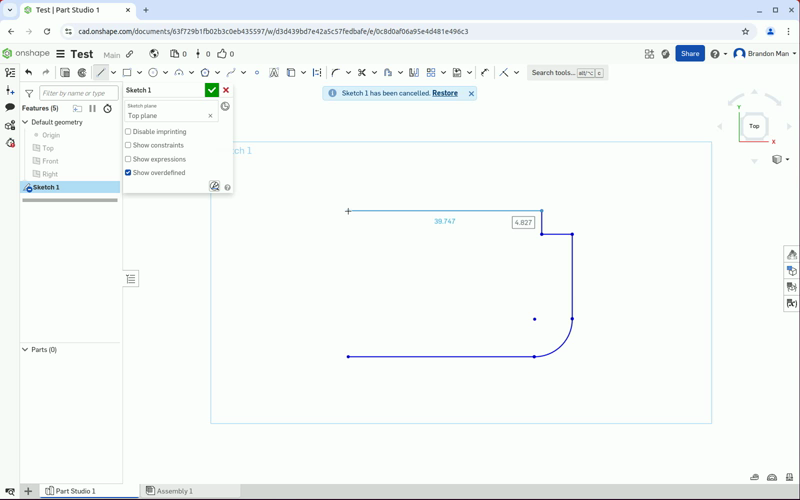
key_down(shift)
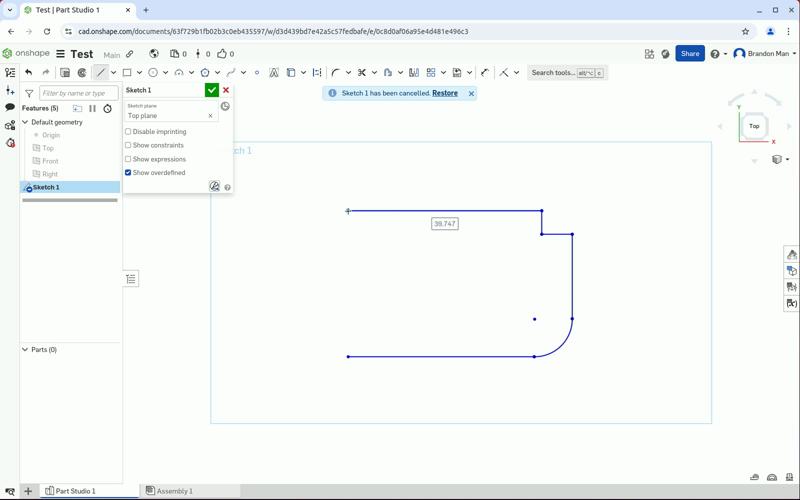
mouse_move(348, 356)
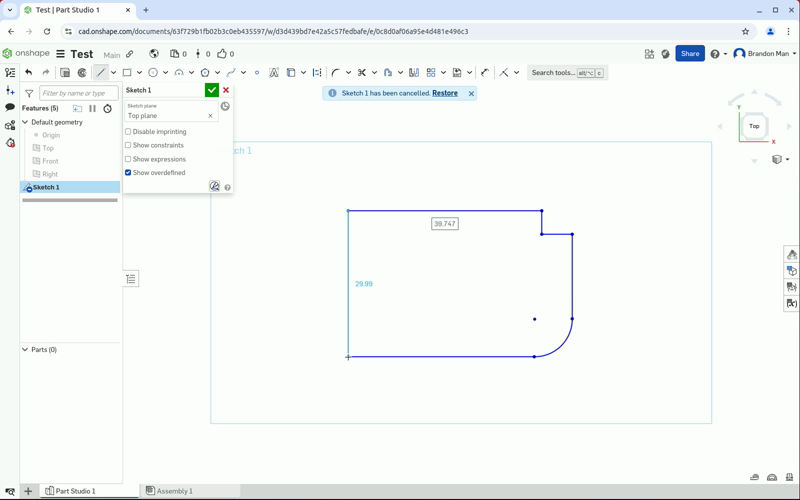
key_up(shift)
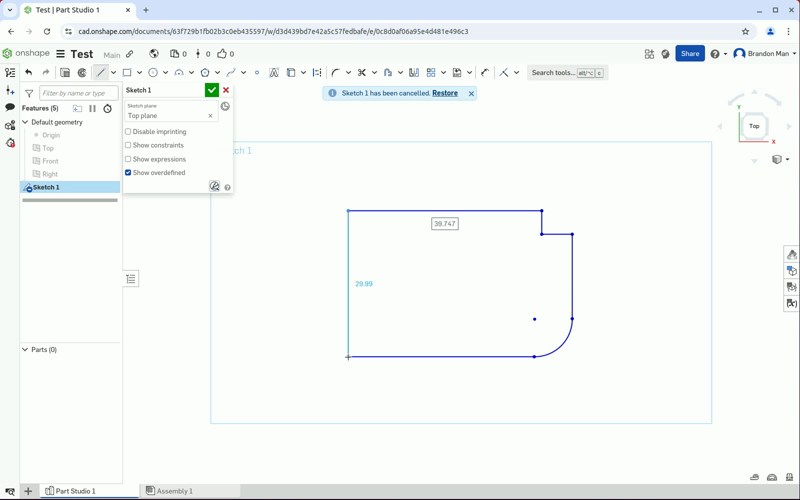
click(348, 356)
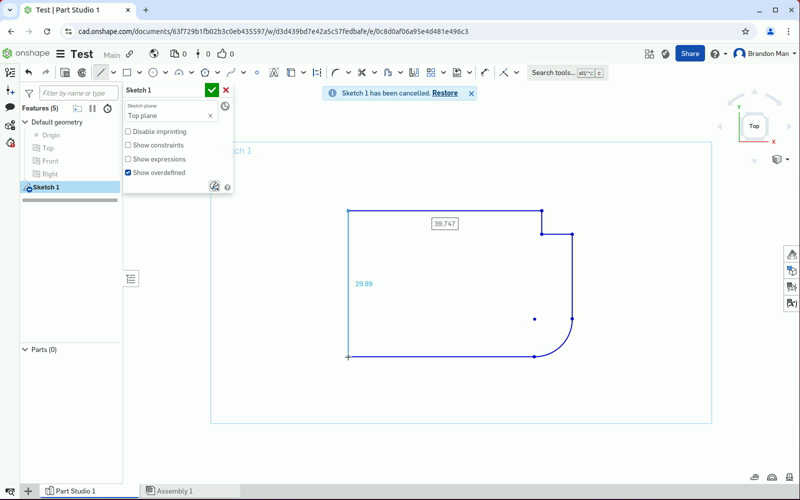
key(esc)
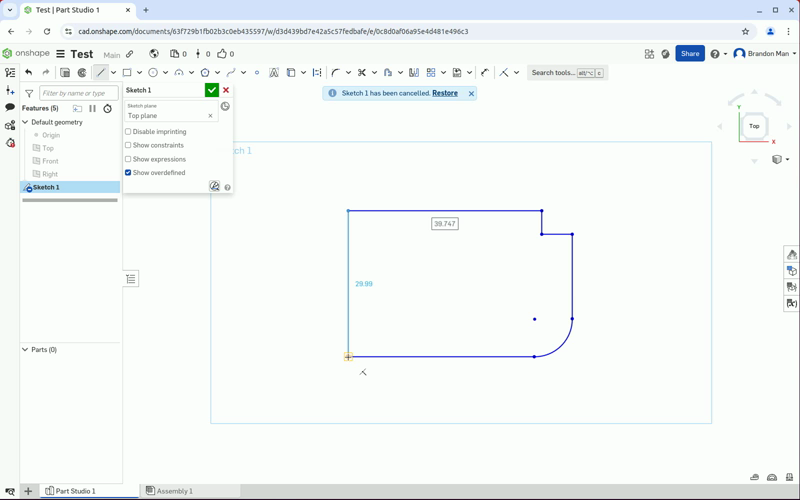
key(l)
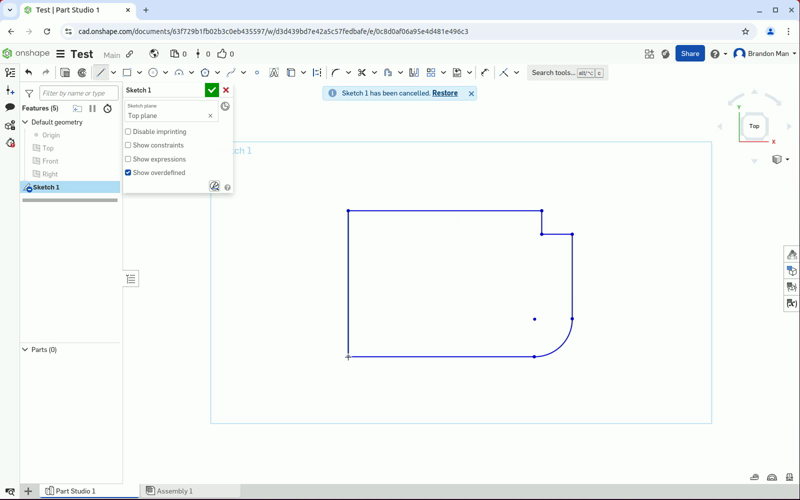
key_down(shift)
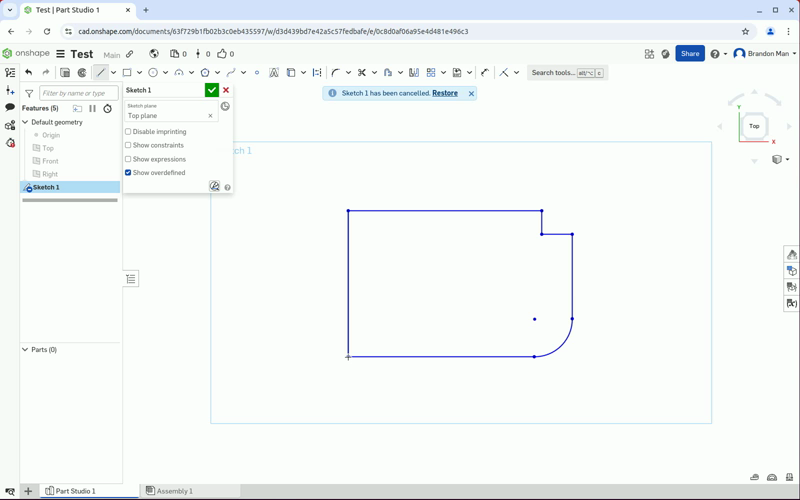
mouse_move(359, 345)
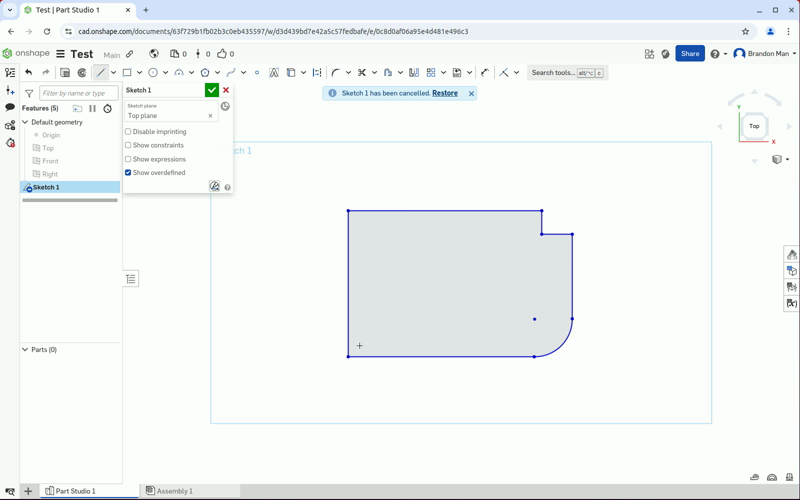
click(359, 345)
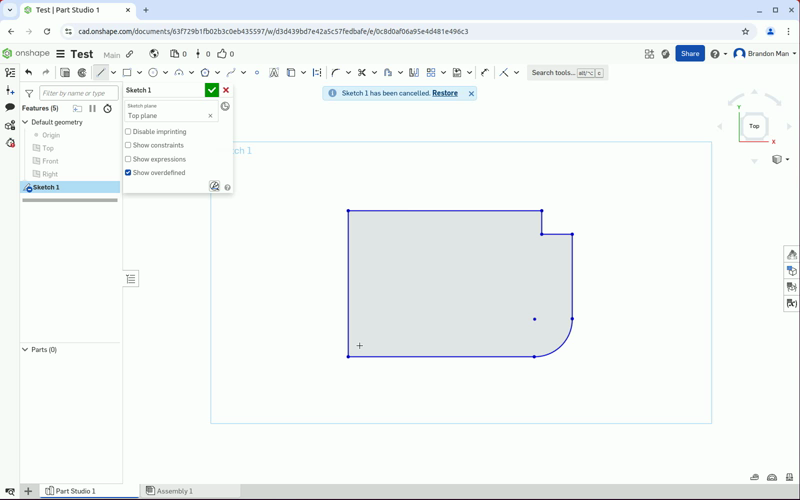
key_up(shift)
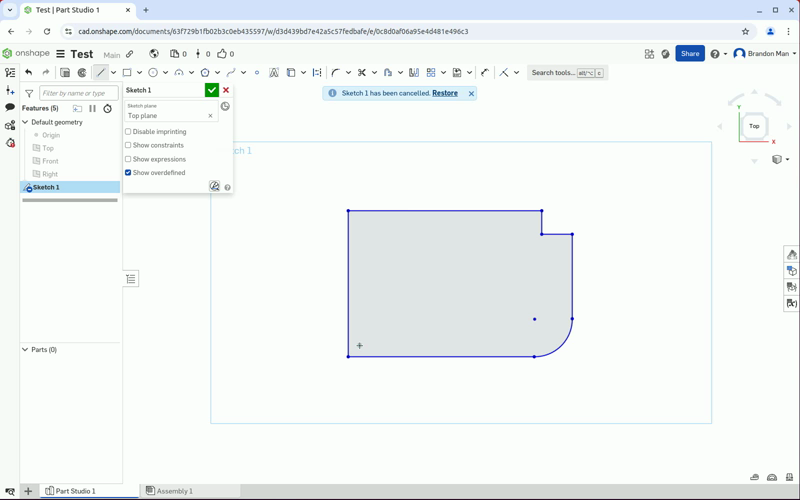
key_down(shift)
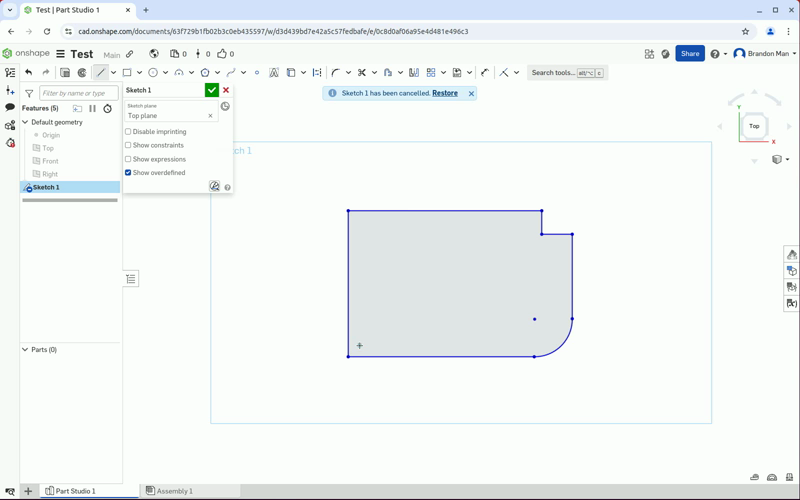
mouse_move(534, 345)
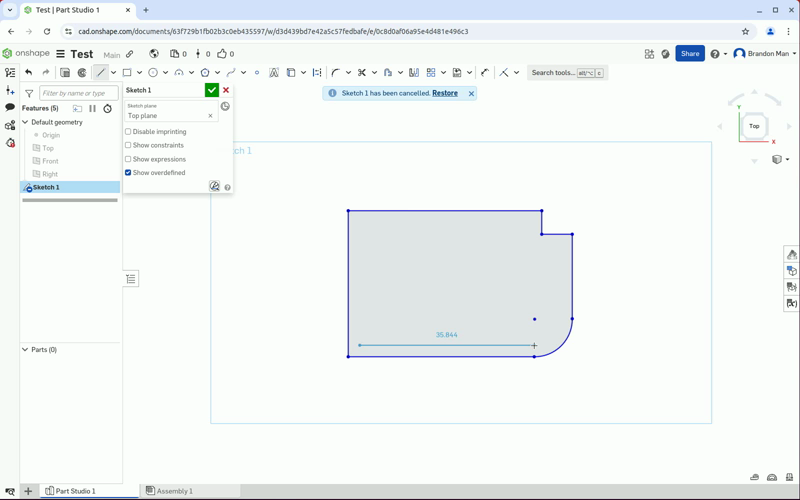
click(534, 345)
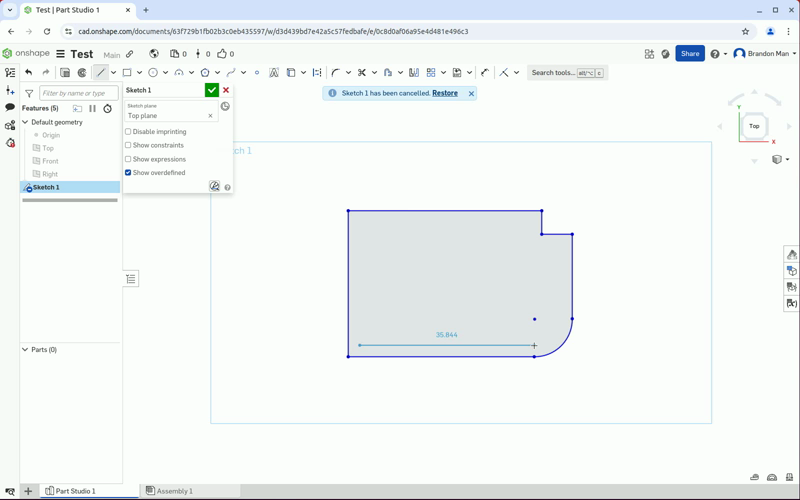
key_up(shift)
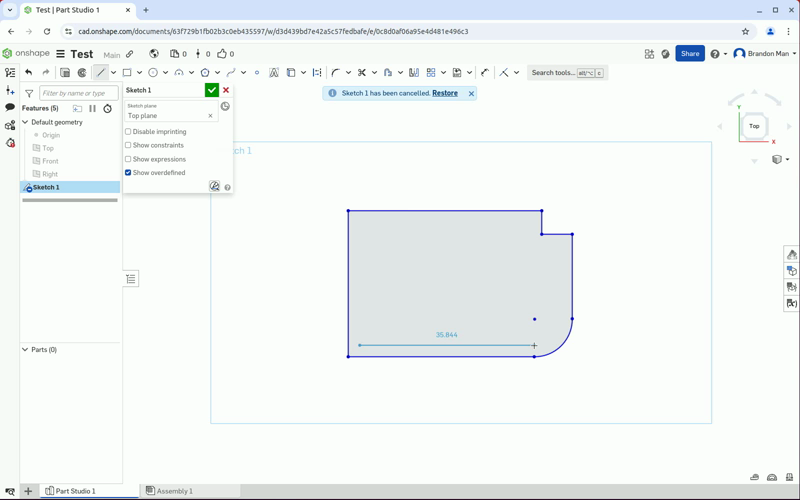
key(esc)
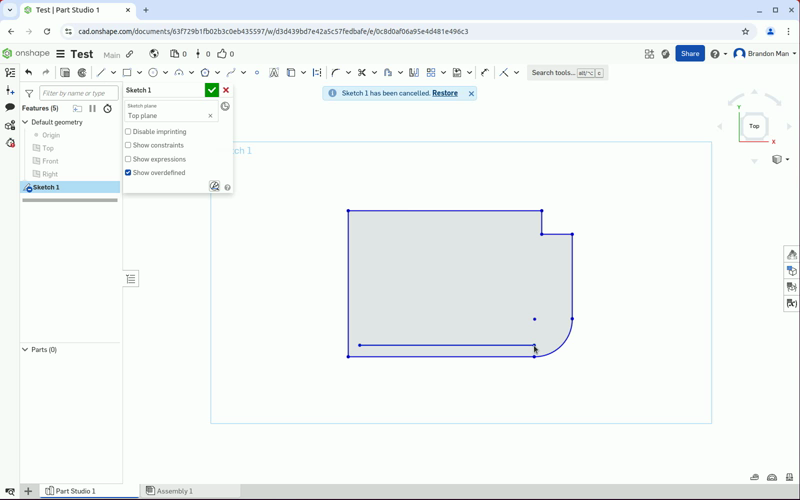
key(a)
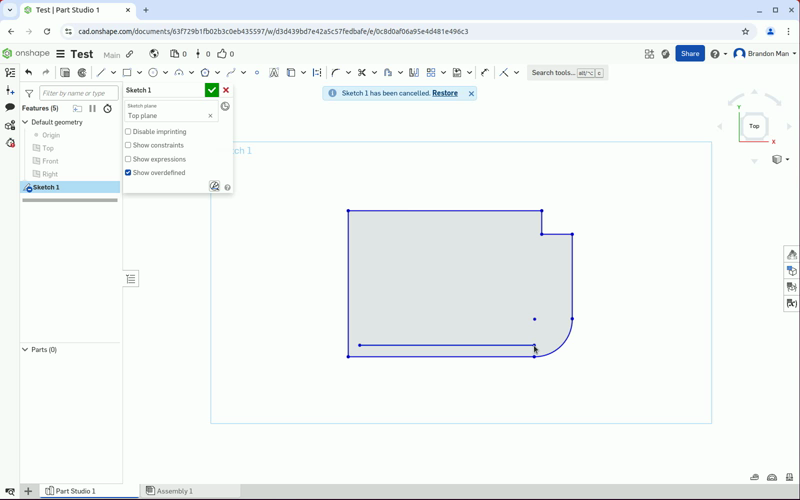
mouse_move(534, 345)
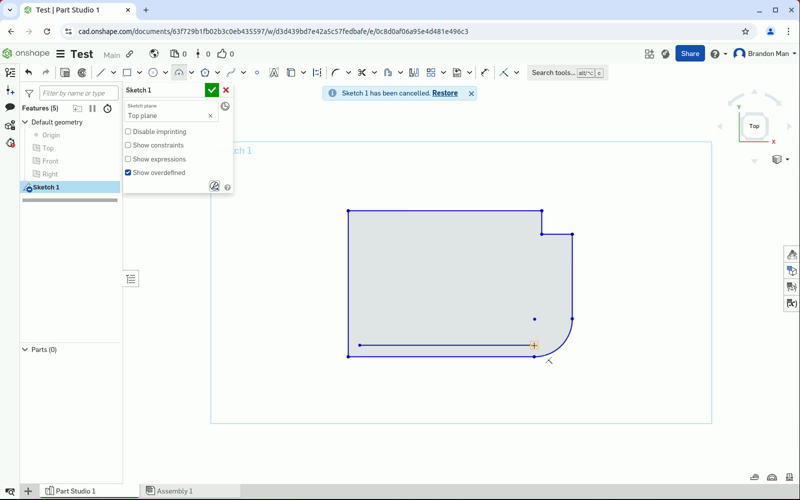
click(534, 345)
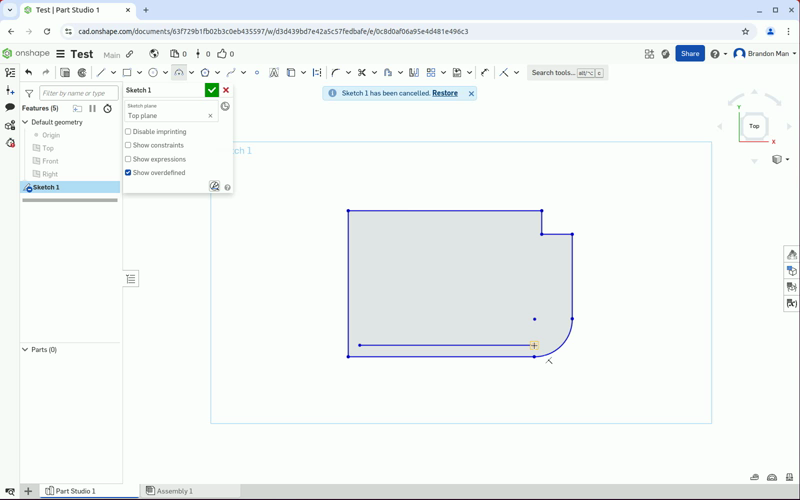
key_down(shift)
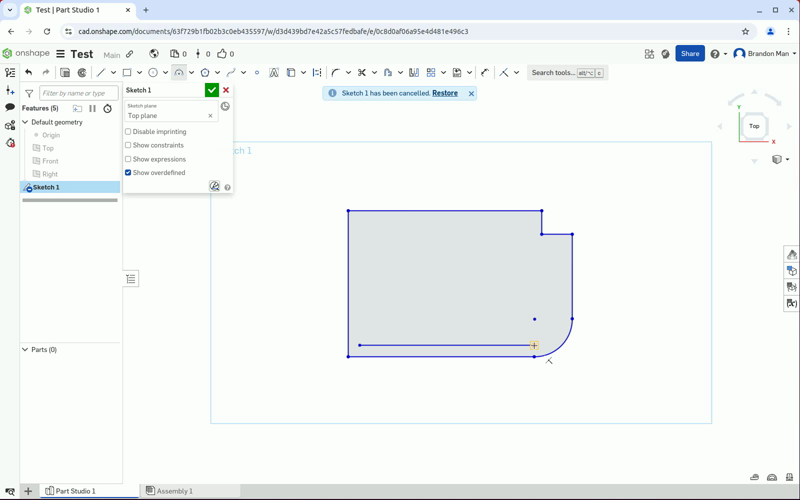
mouse_move(560, 318)
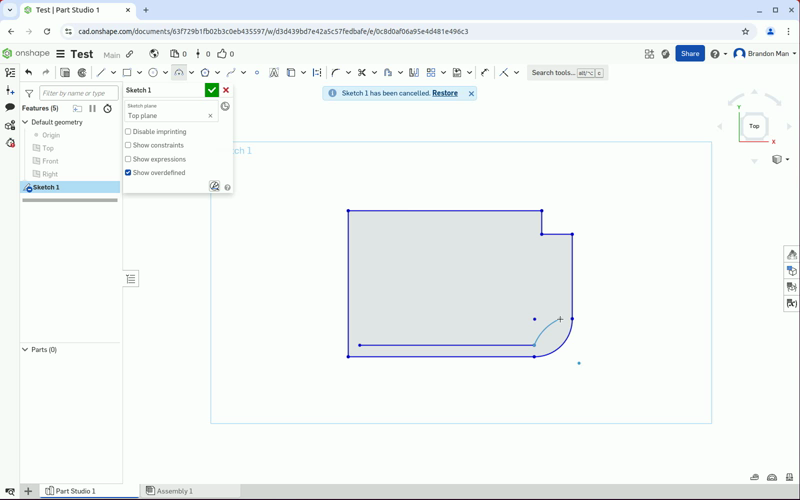
click(560, 318)
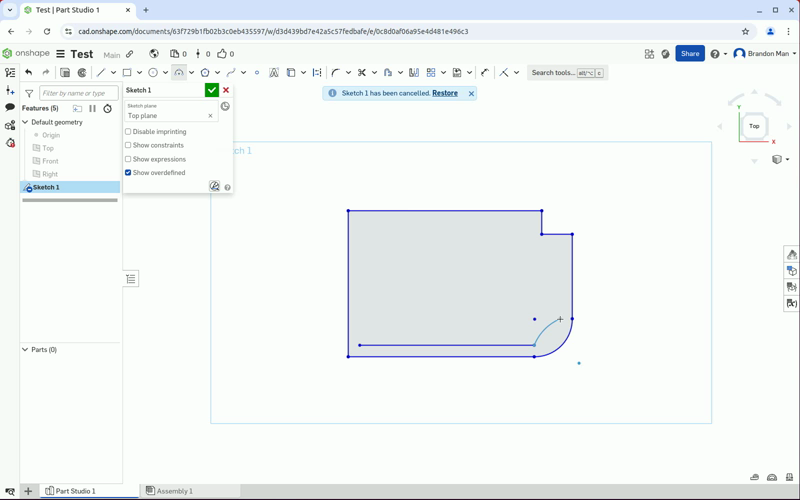
mouse_move(552, 337)
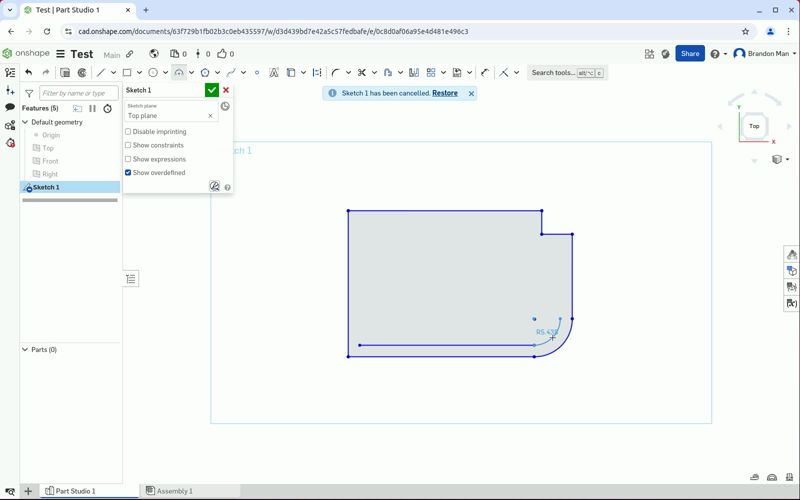
click(552, 337)
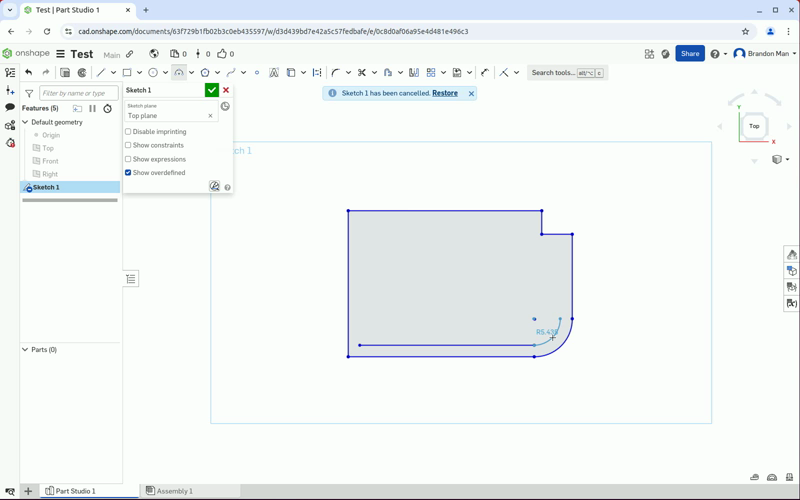
key_up(shift)
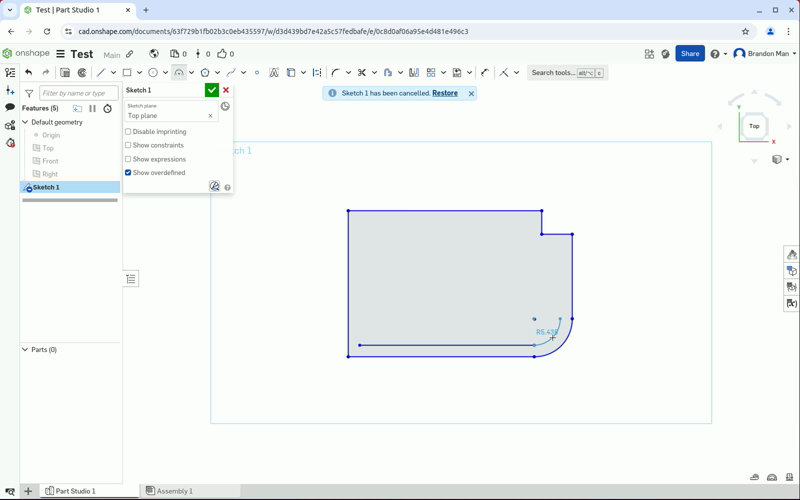
key(esc)
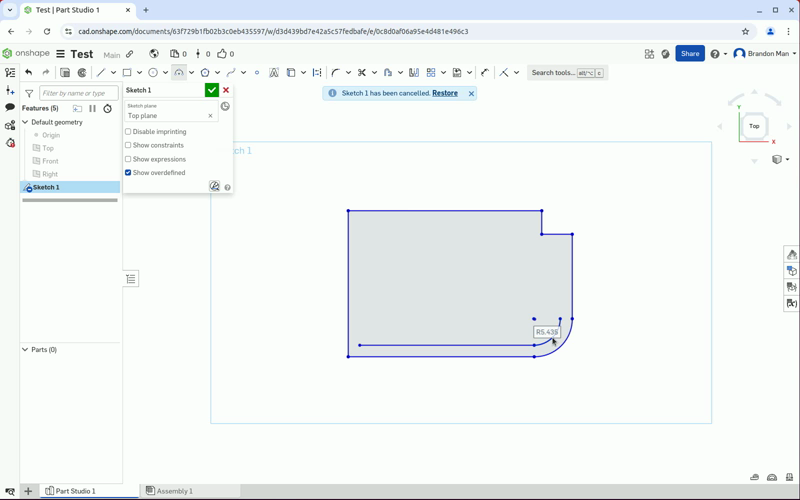
key(l)
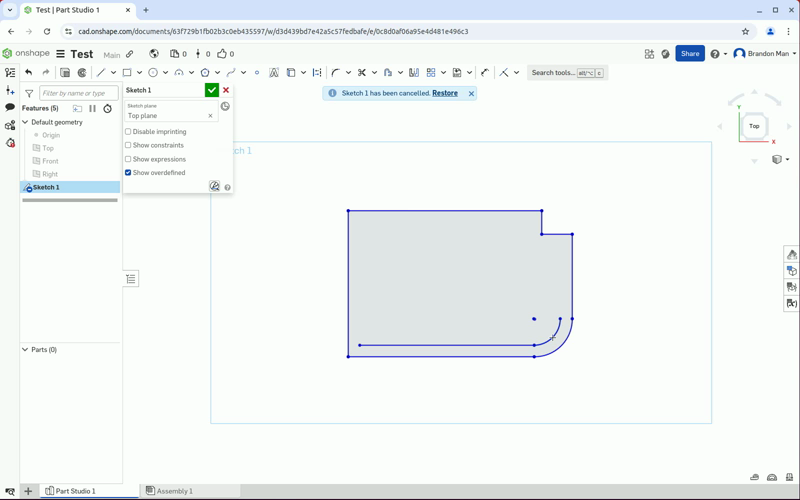
mouse_move(560, 318)
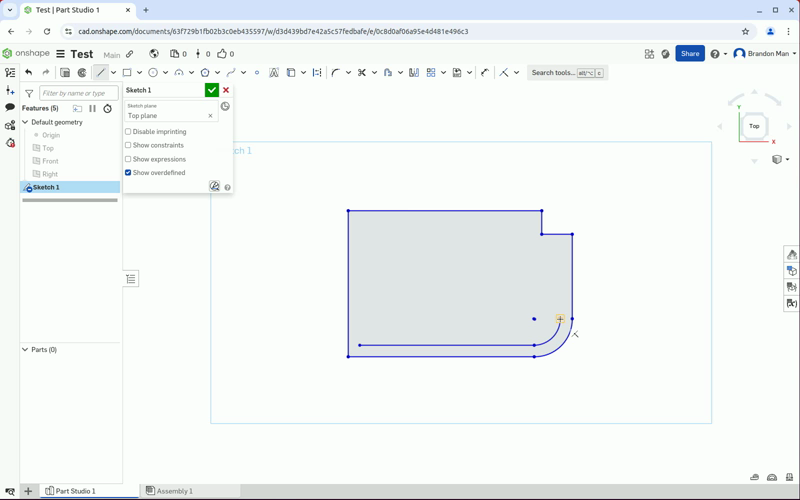
click(560, 318)
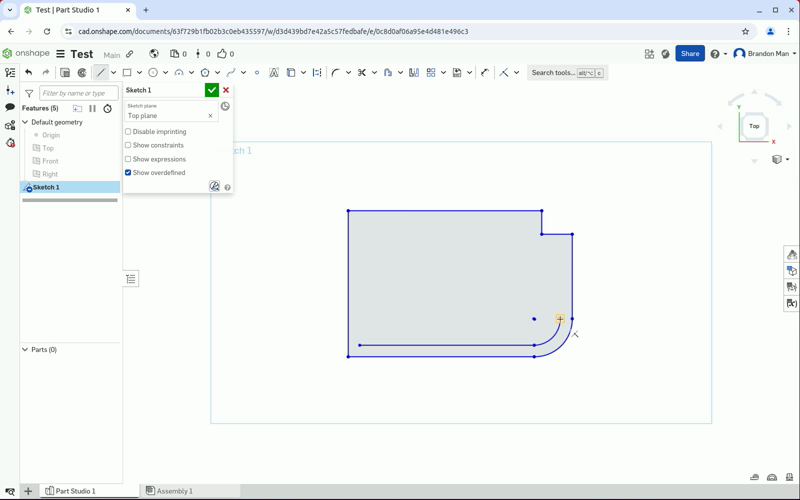
key_down(shift)
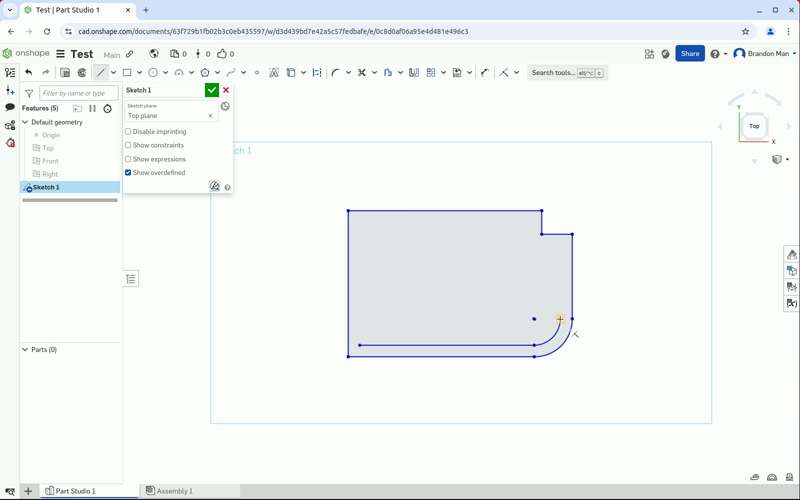
mouse_move(560, 246)
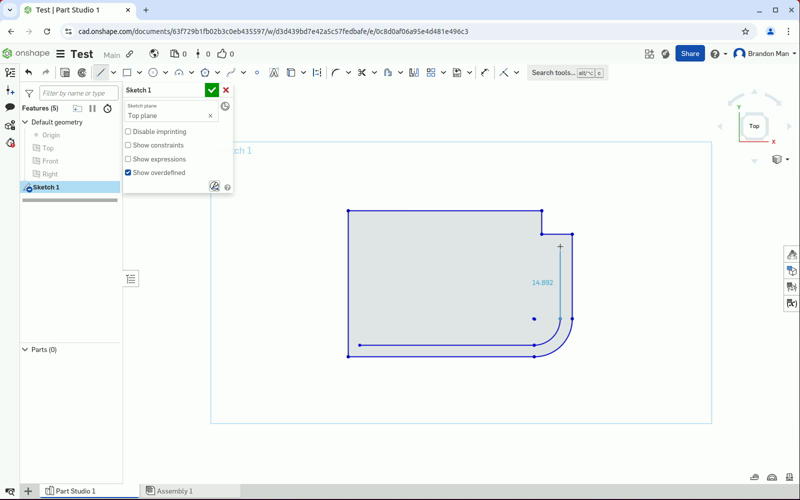
click(560, 246)
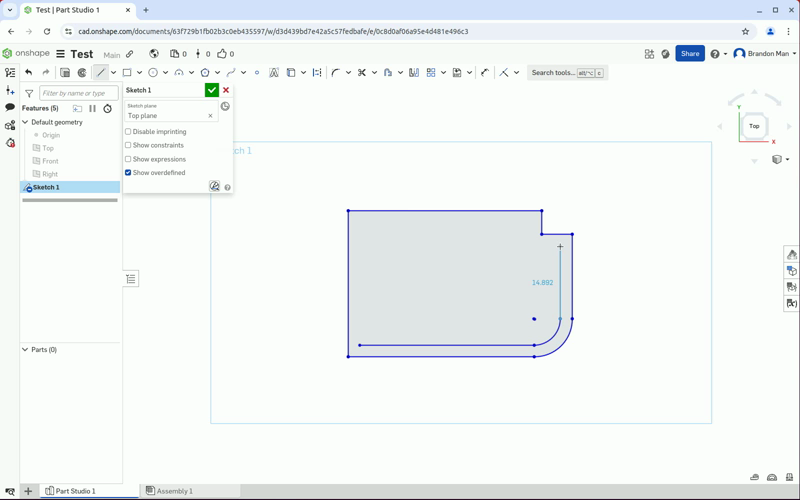
key_up(shift)
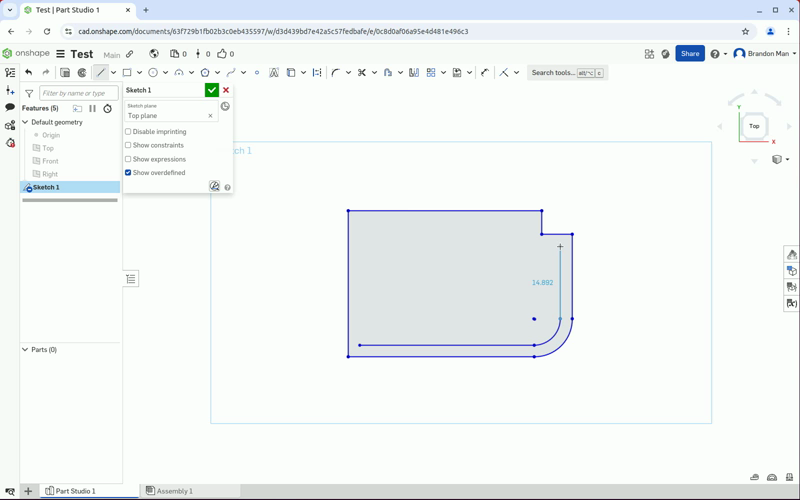
key_down(shift)
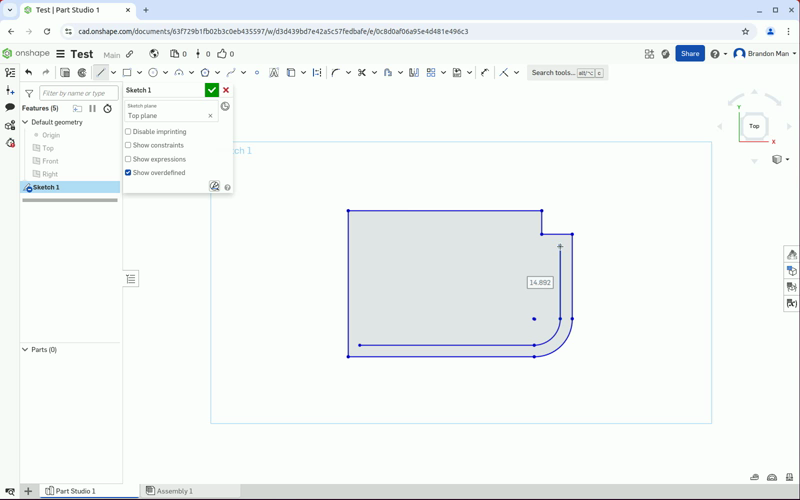
mouse_move(589, 246)
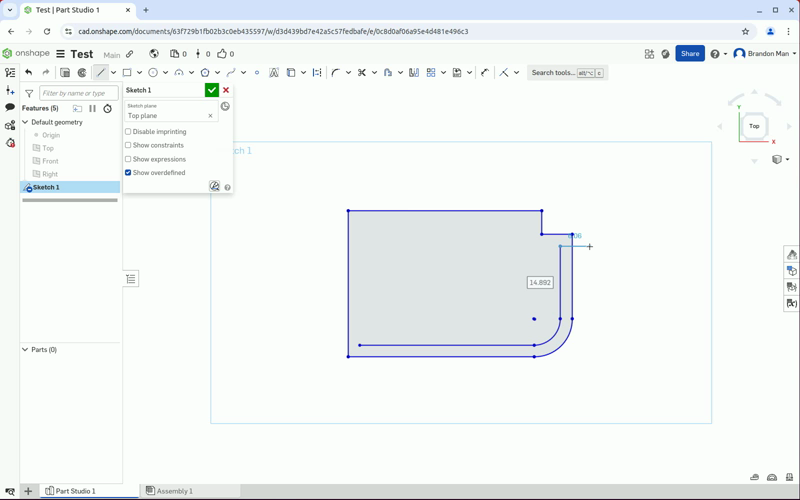
mouse_move(529, 246)
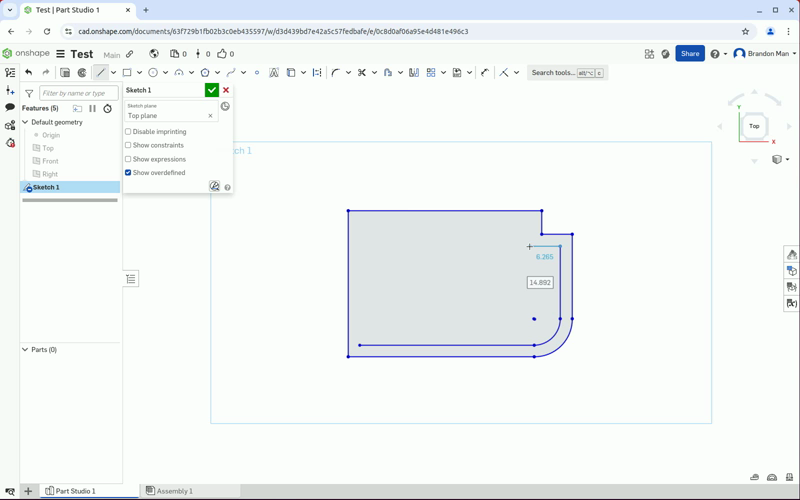
click(529, 246)
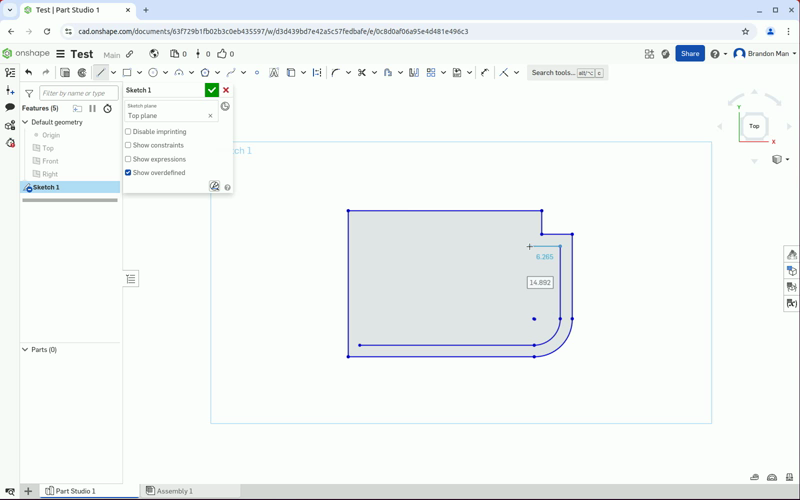
key_up(shift)
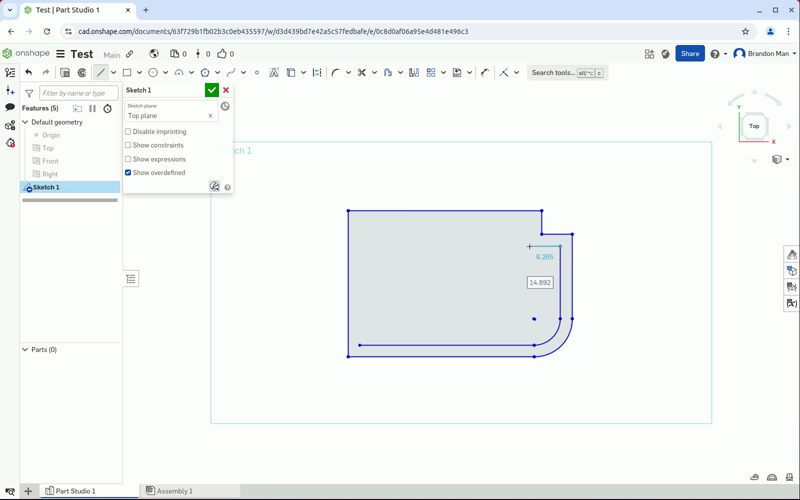
key_down(shift)
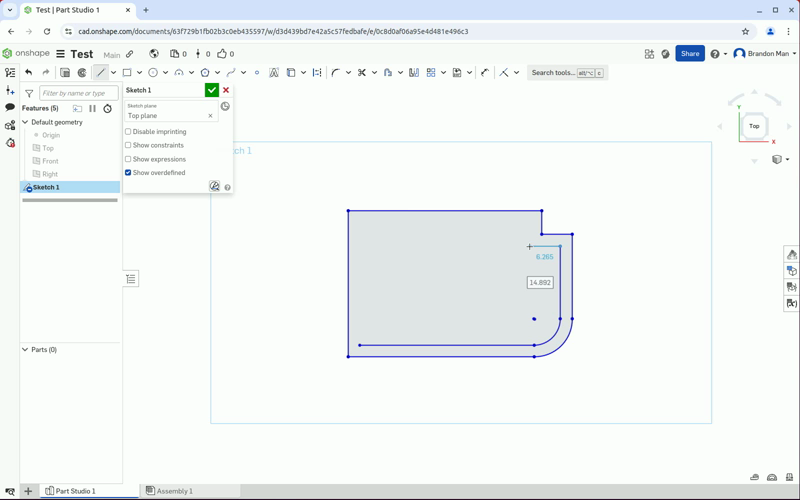
mouse_move(559, 246)
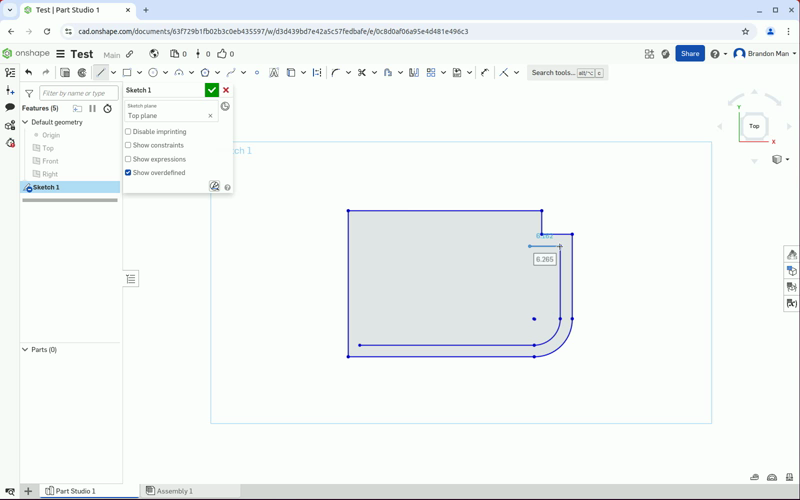
mouse_move(529, 222)
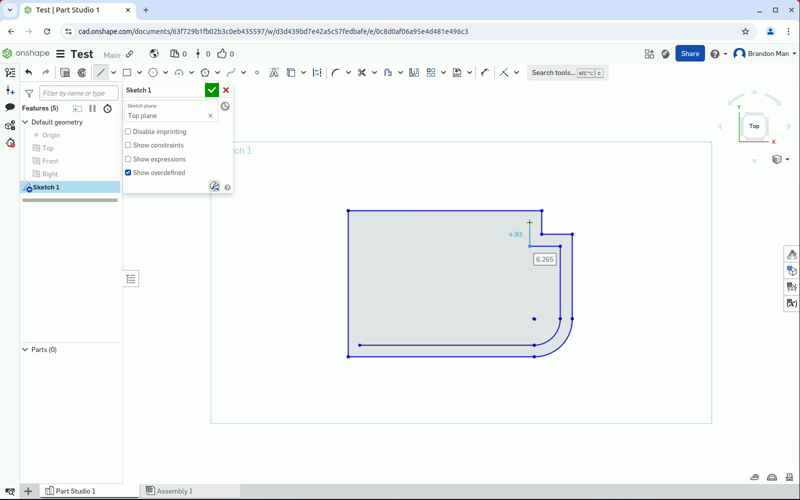
click(529, 222)
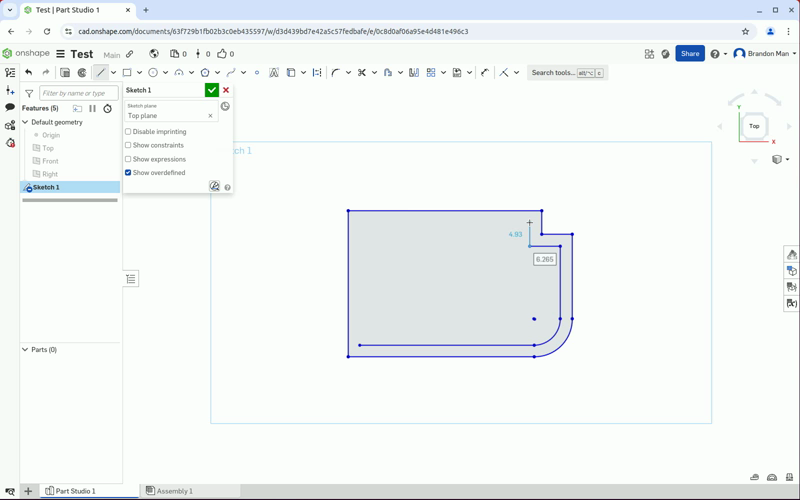
key_up(shift)
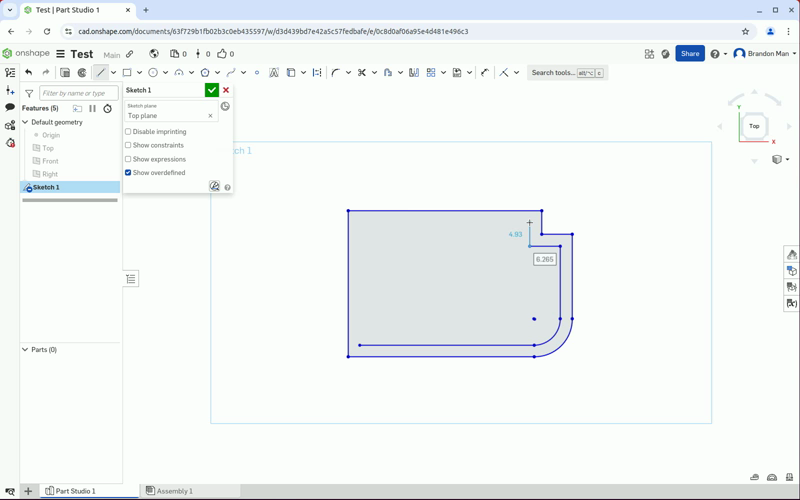
key_down(shift)
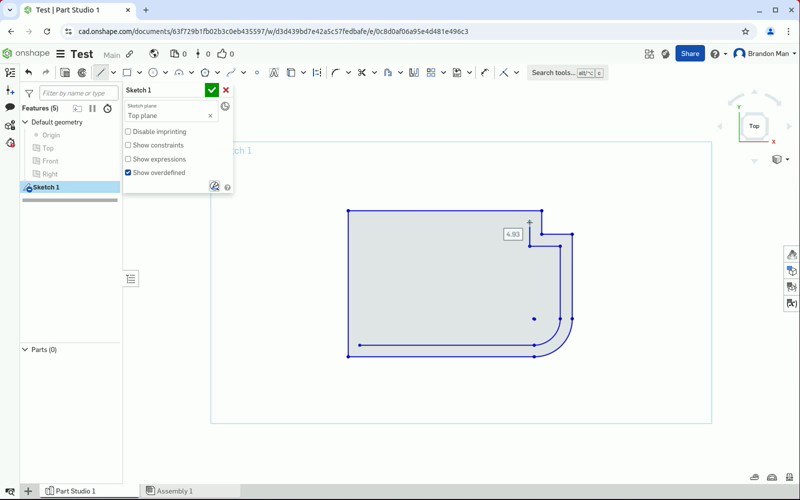
mouse_move(359, 222)
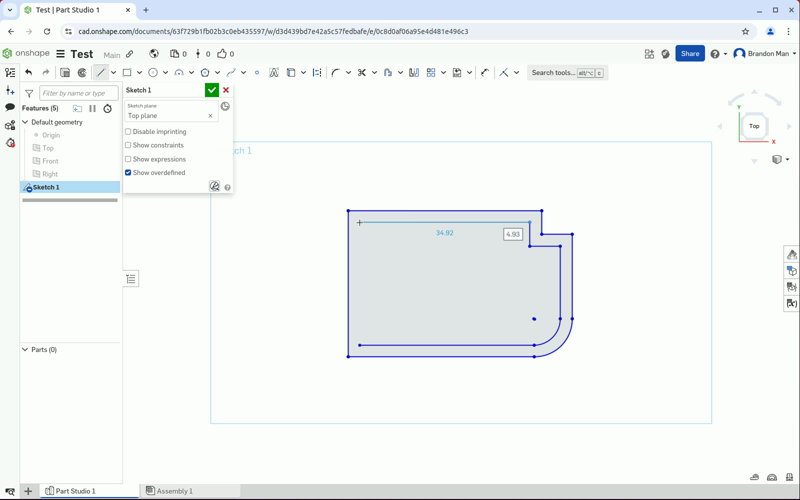
click(359, 222)
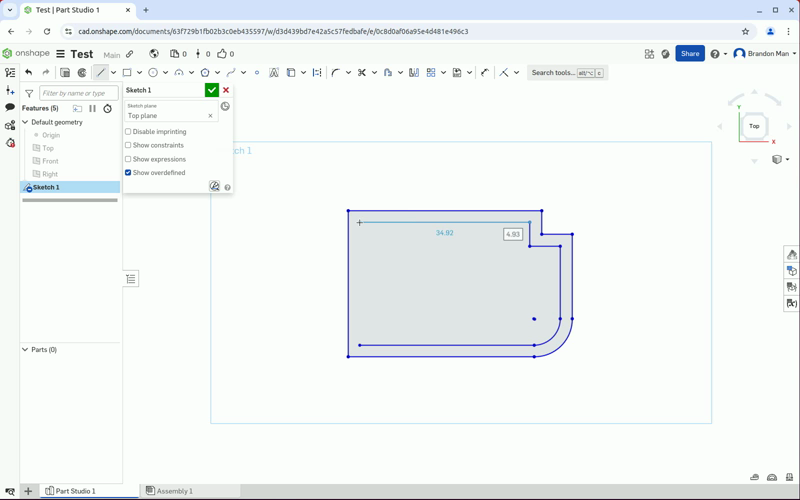
key_up(shift)
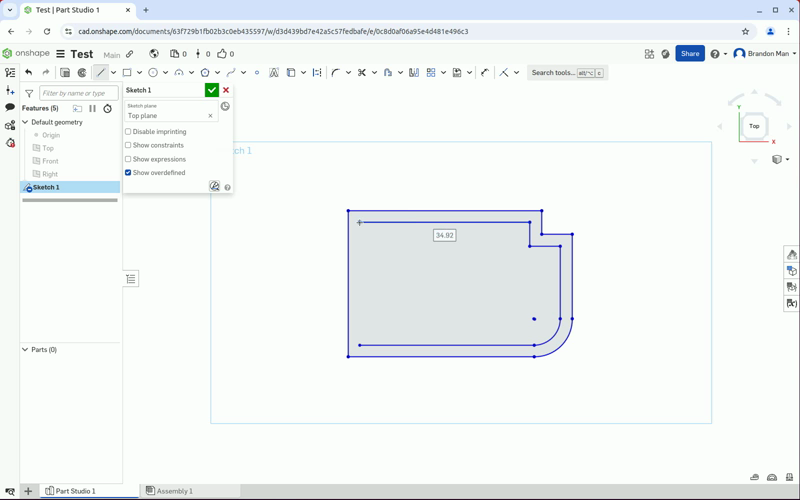
key_down(shift)
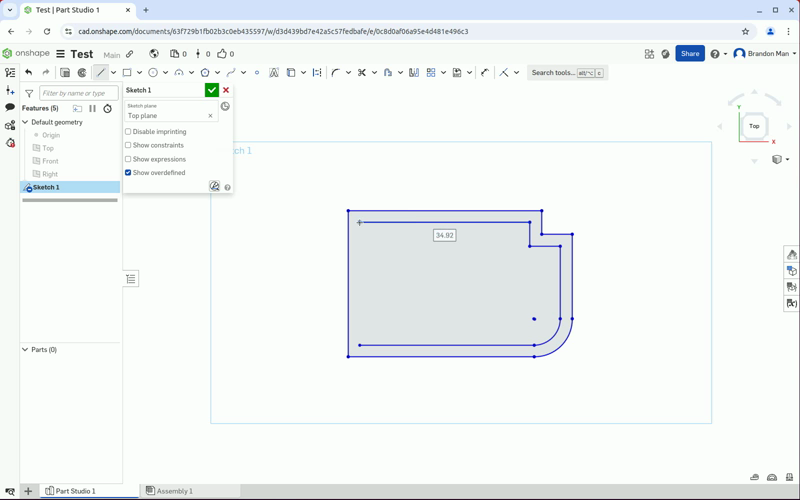
mouse_move(359, 345)
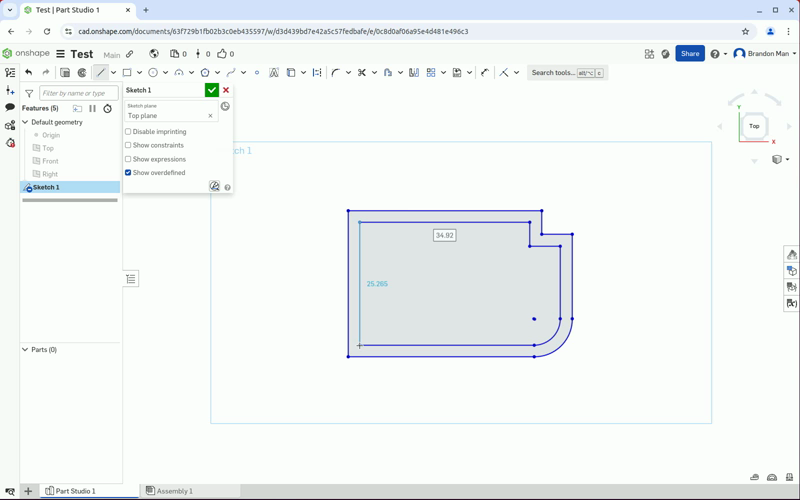
key_up(shift)
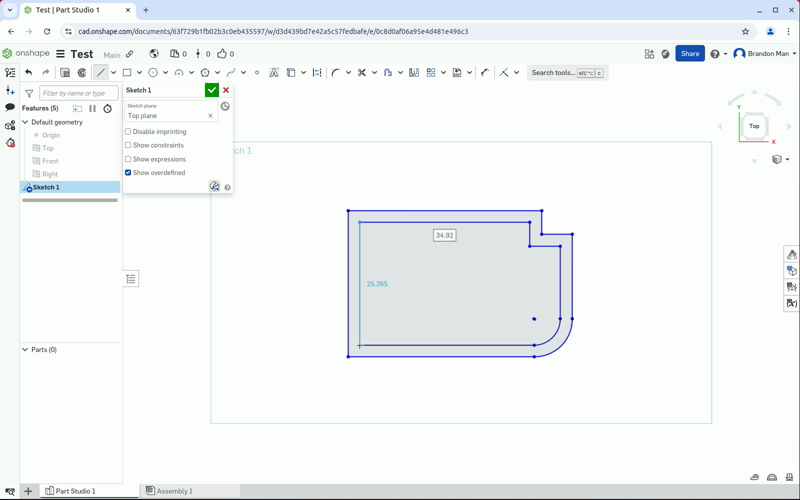
click(359, 345)
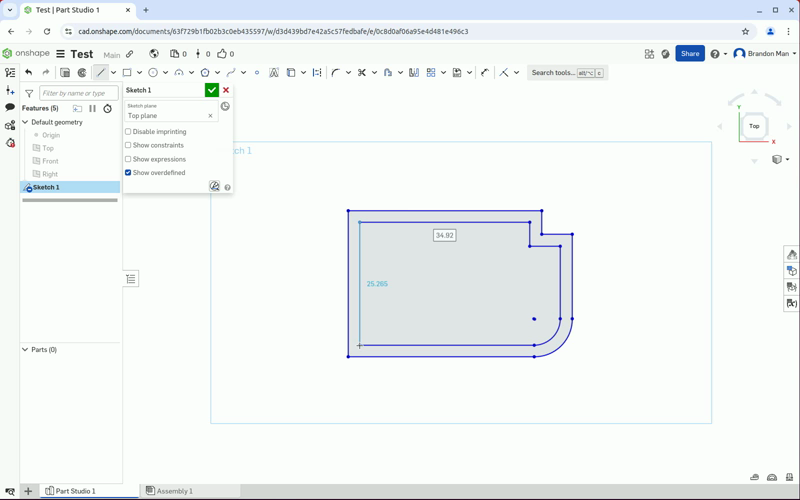
key(esc)
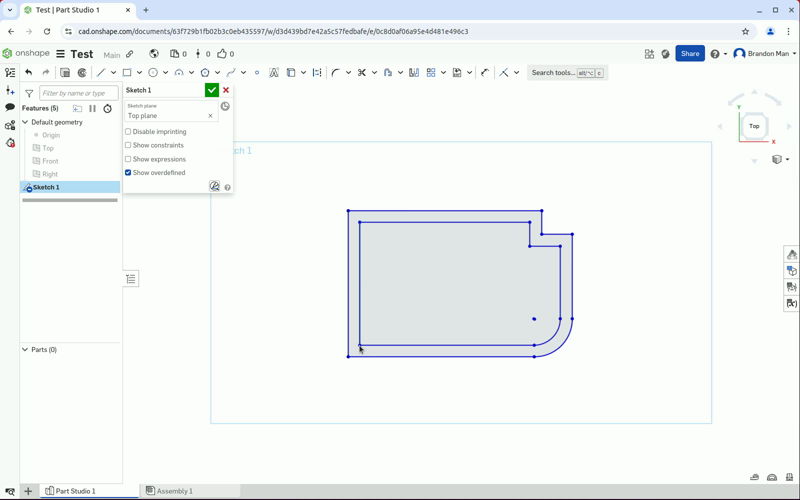
mouse_move(546, 239)
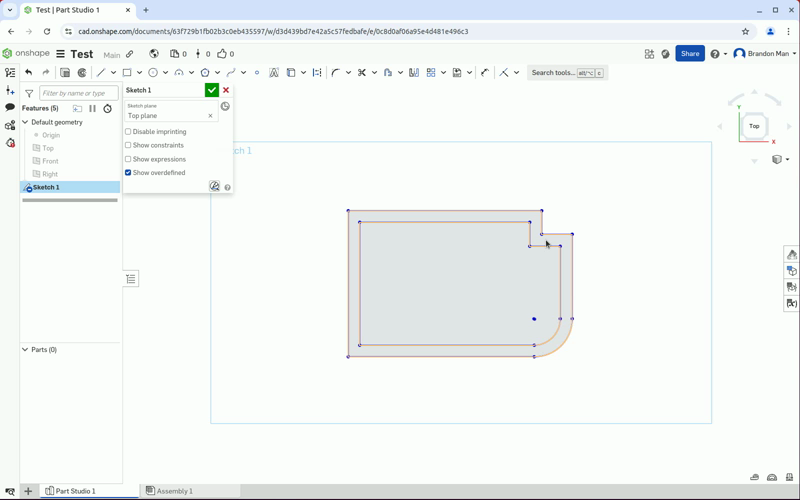
click(546, 239)
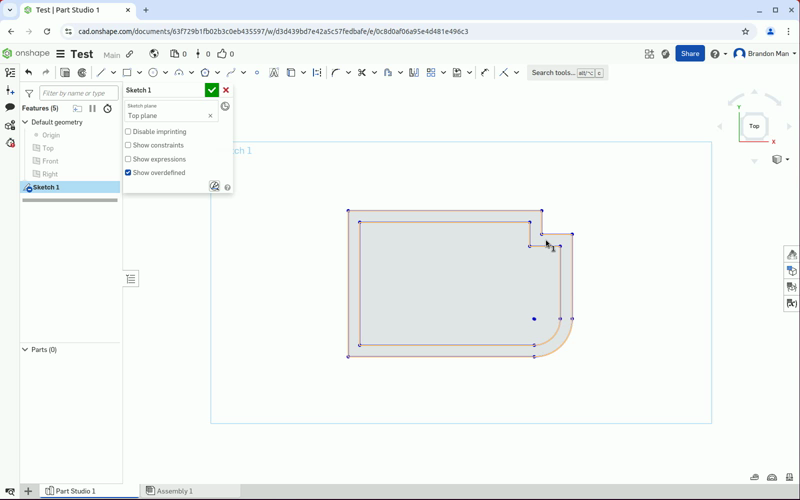
mouse_move(73, 352)
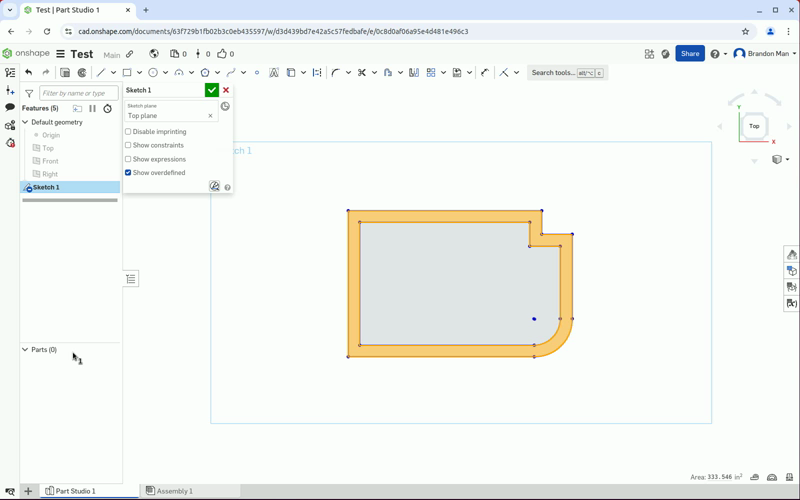
key(shift+y)
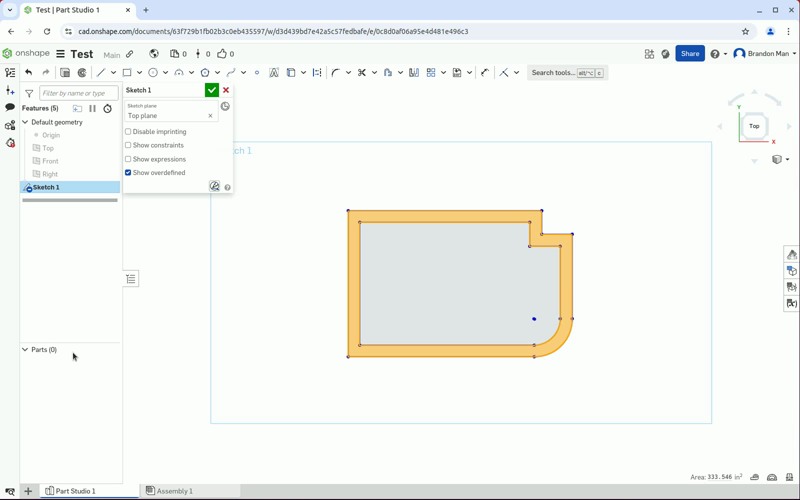
key(shift+e)
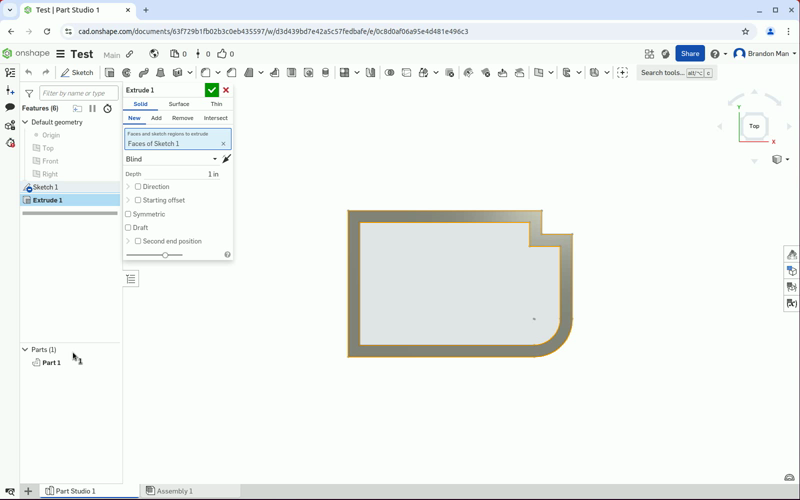
mouse_move(143, 106)
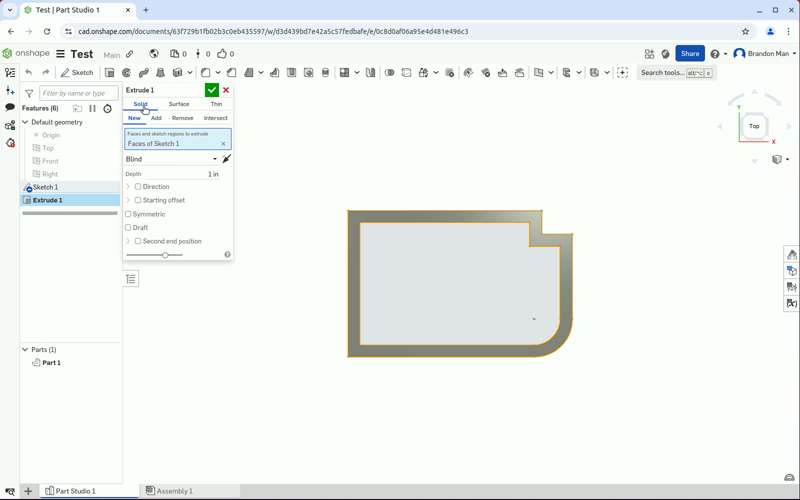
click(143, 106)
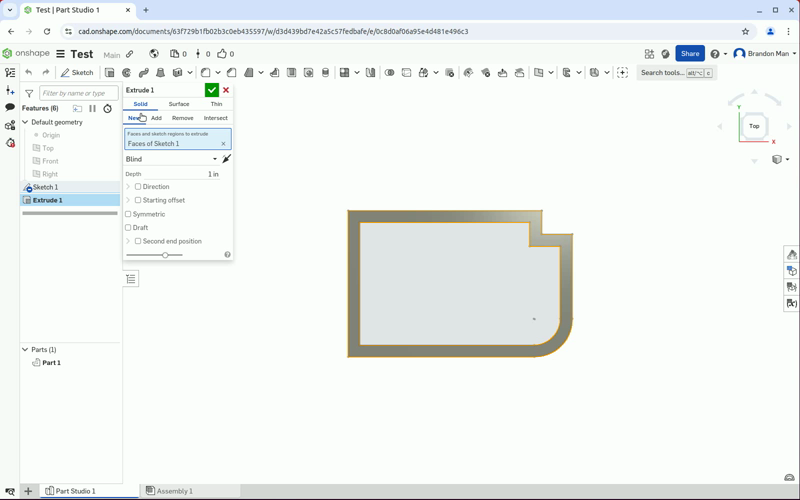
mouse_move(137, 120)
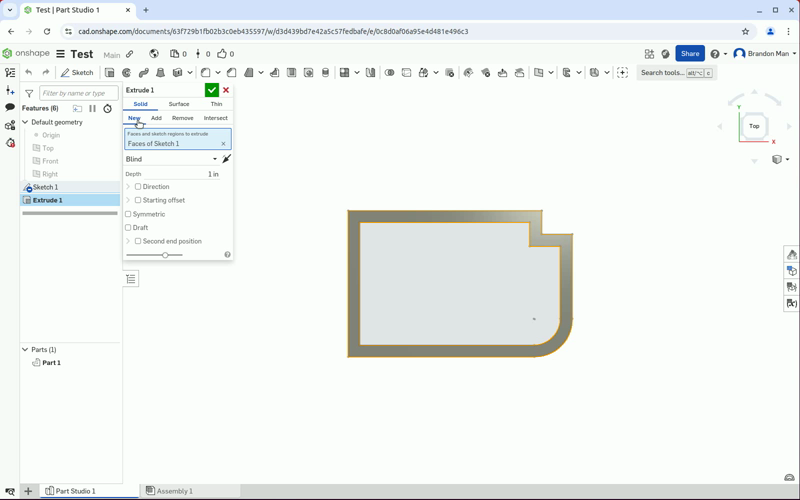
click(137, 120)
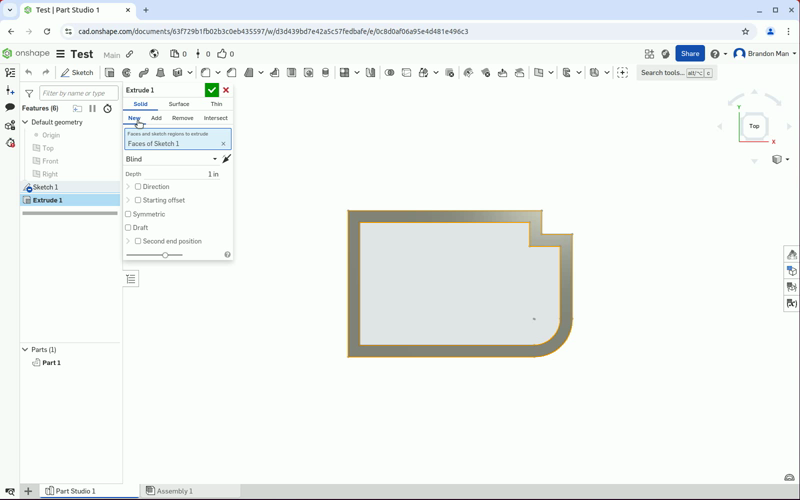
key(tab, 4)
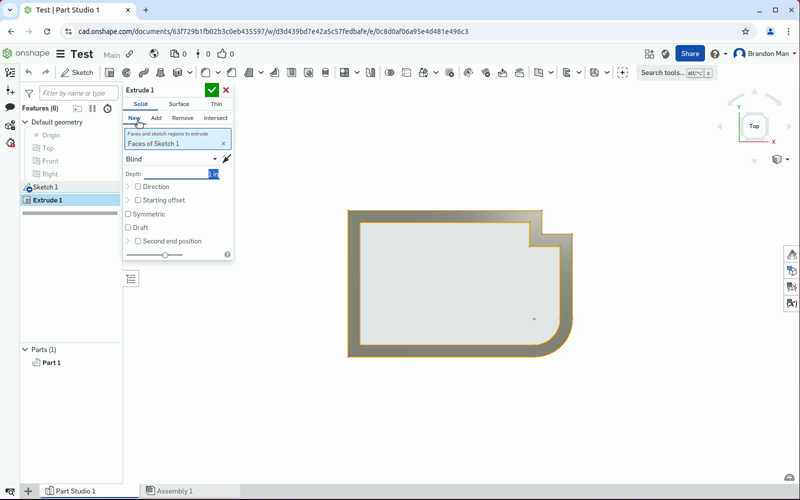
text(-14.683)
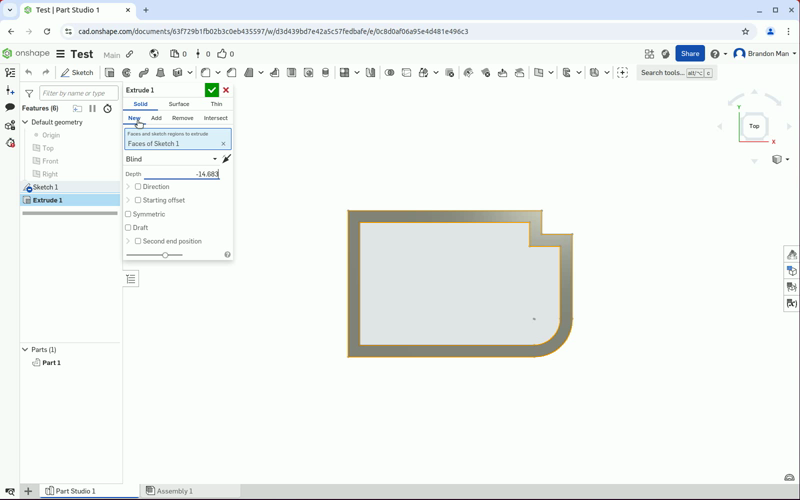
key(enter)
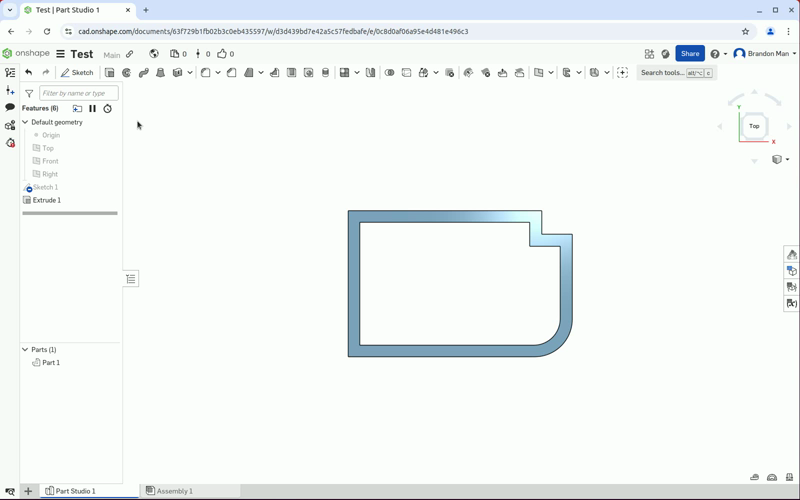
key(shift+h)
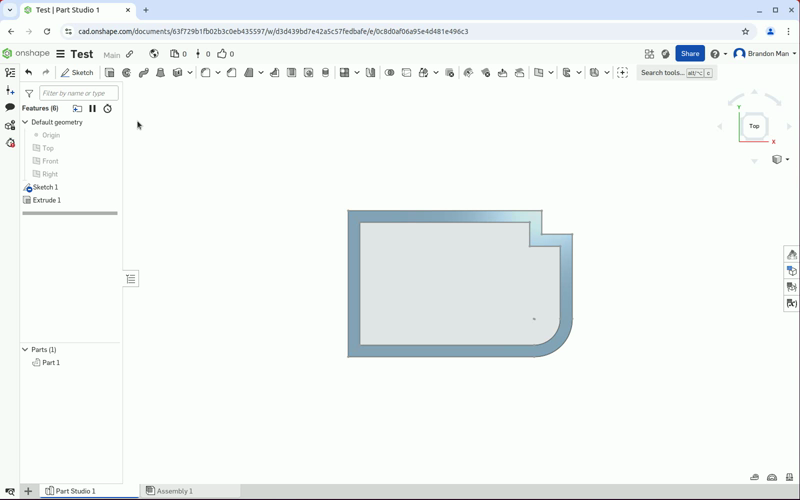
key(shift+h)
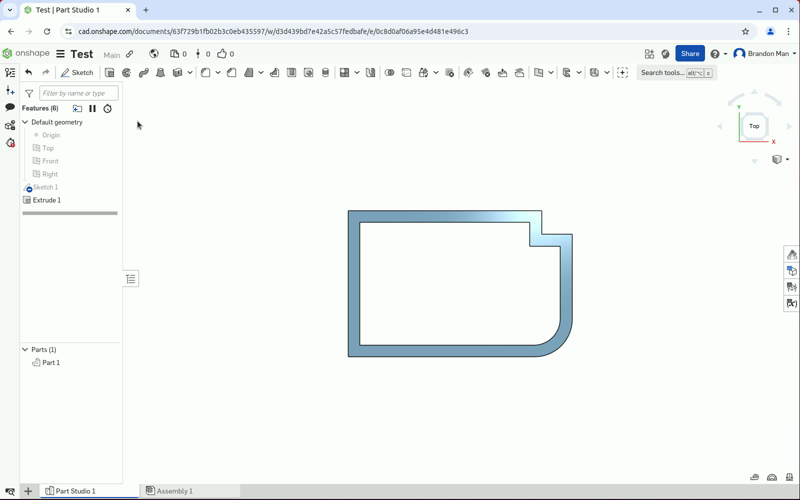
mouse_move(73, 189)
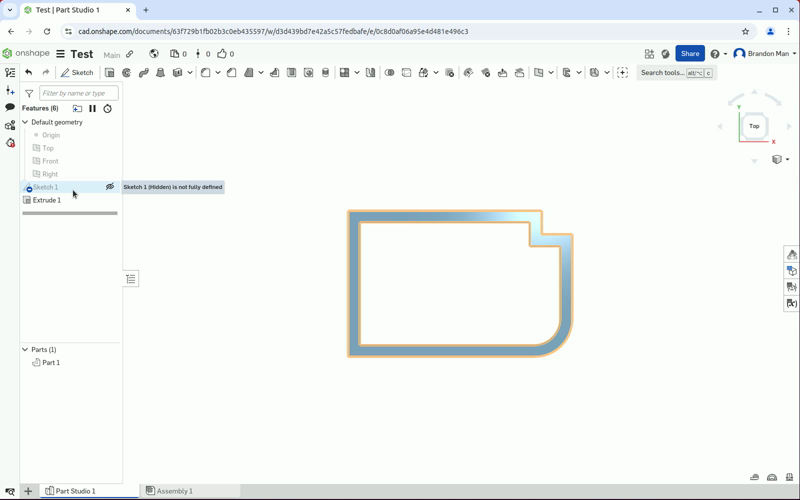
click(73, 189)
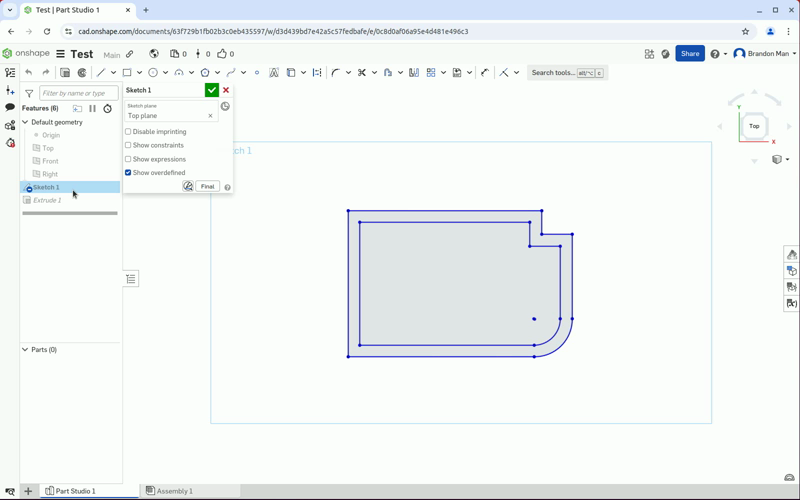
mouse_move(229, 92)
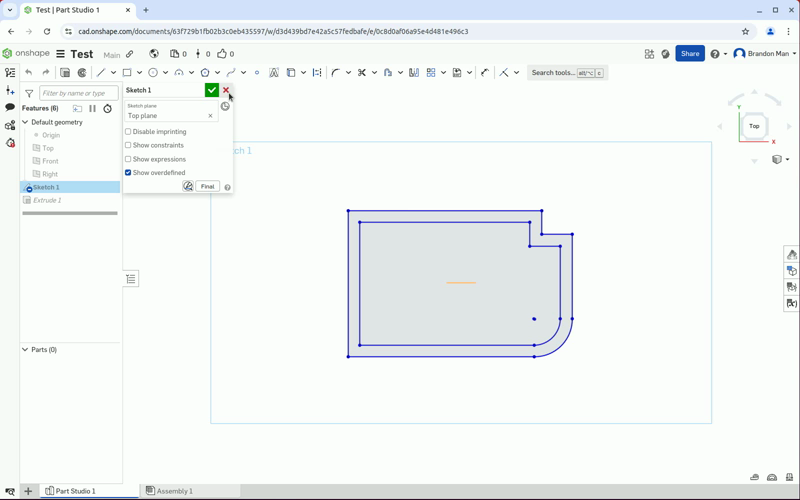
click(229, 92)
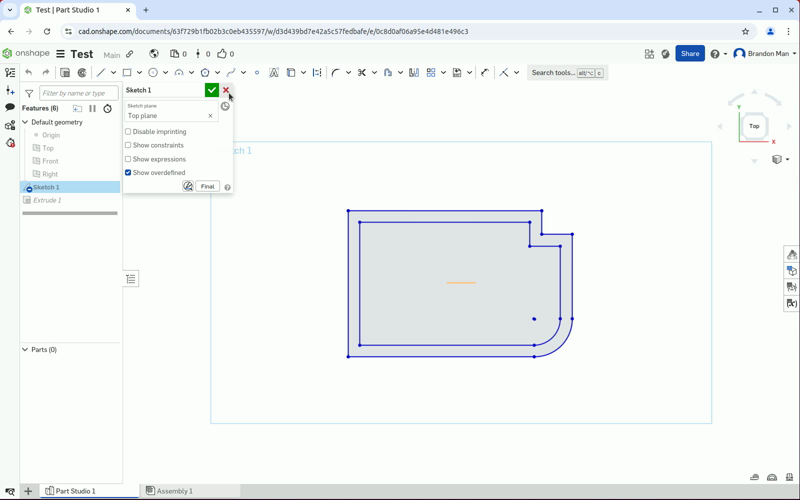
key(shift+s)
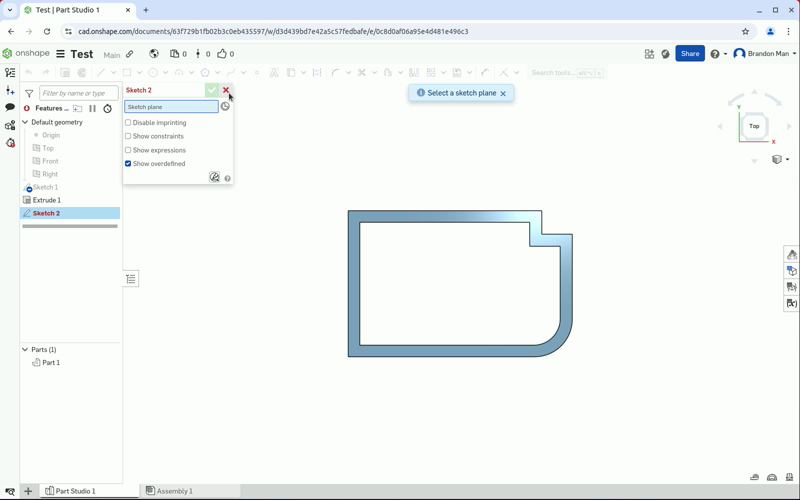
mouse_move(73, 150)
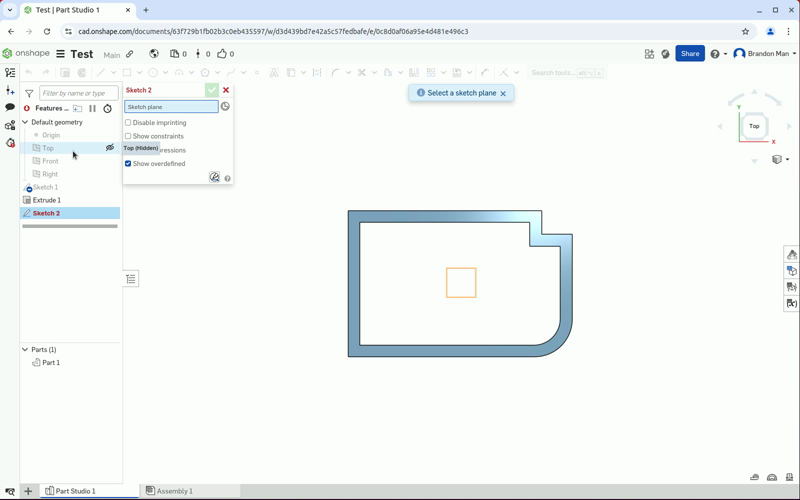
click(73, 150)
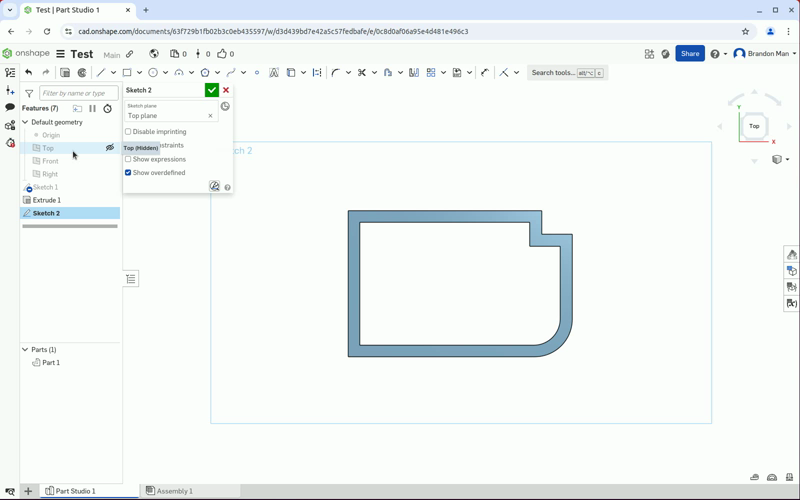
mouse_move(73, 352)
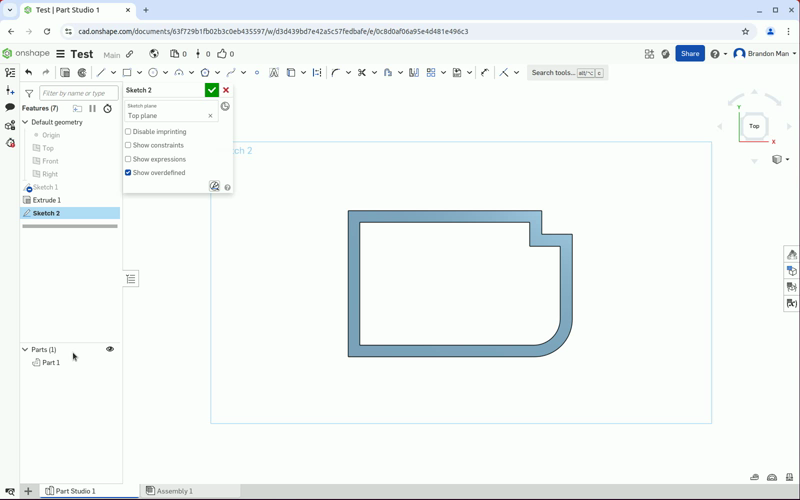
key(y)
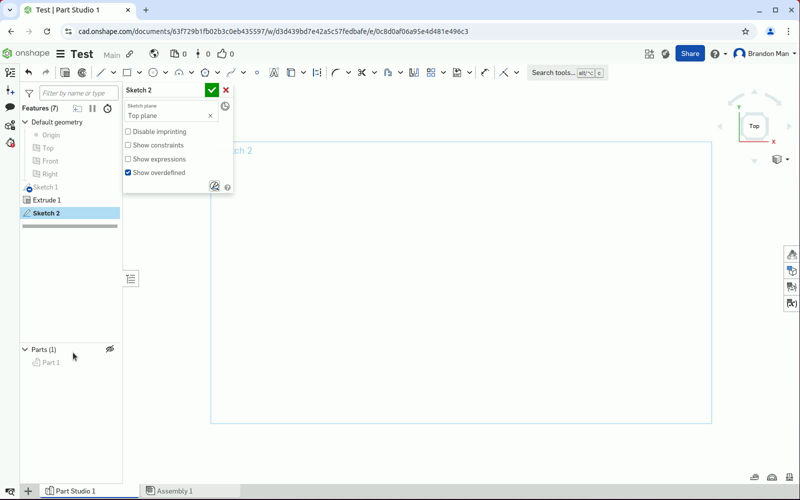
key(l)
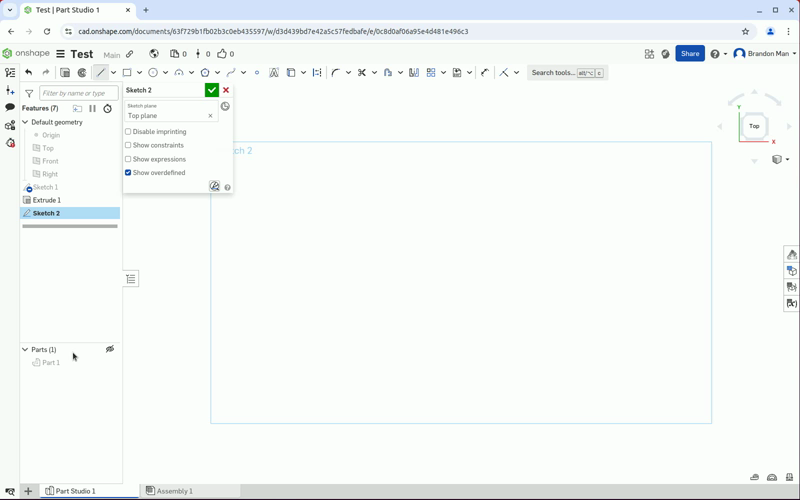
key_down(shift)
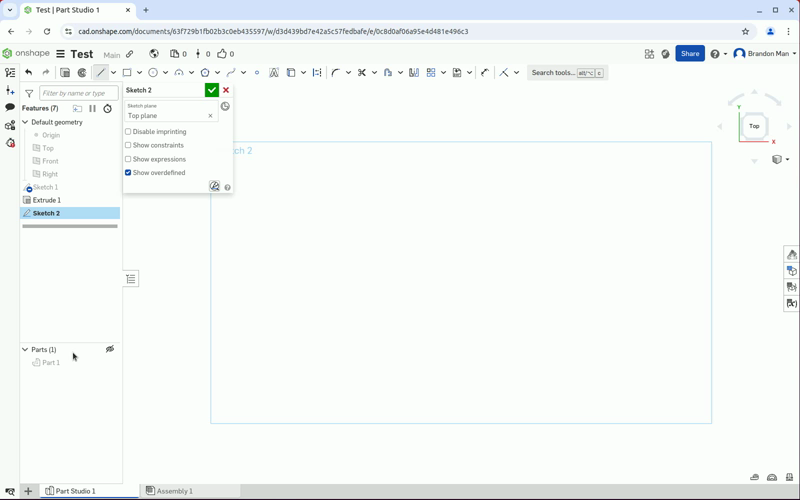
mouse_move(359, 345)
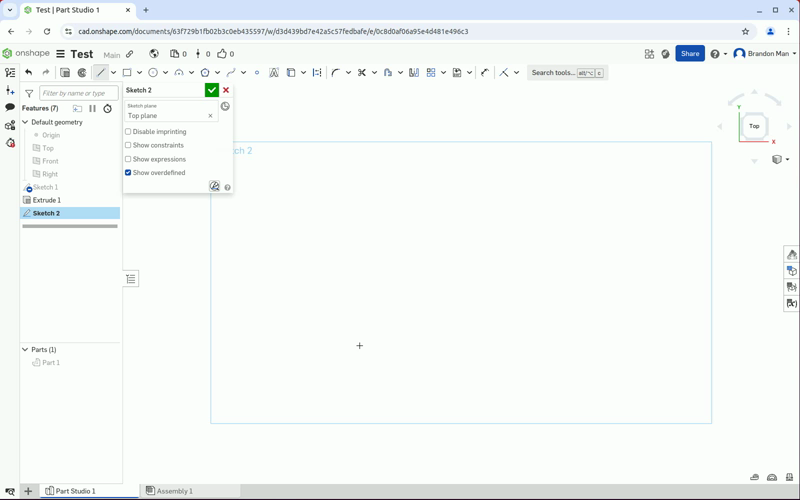
click(359, 345)
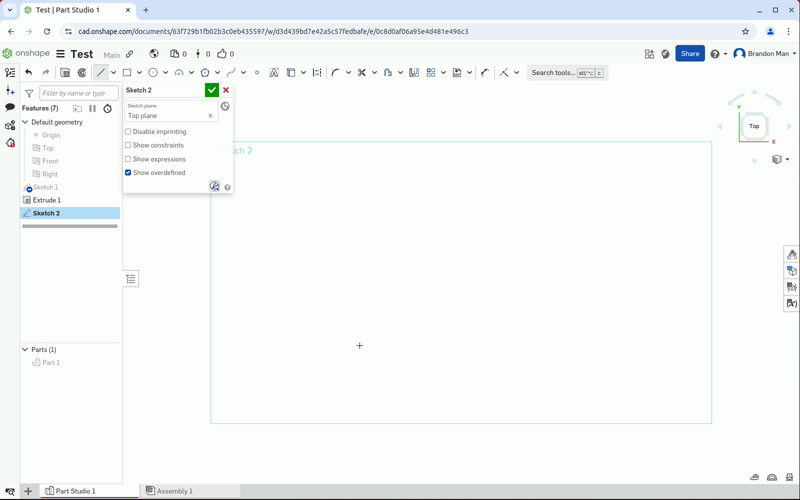
key_up(shift)
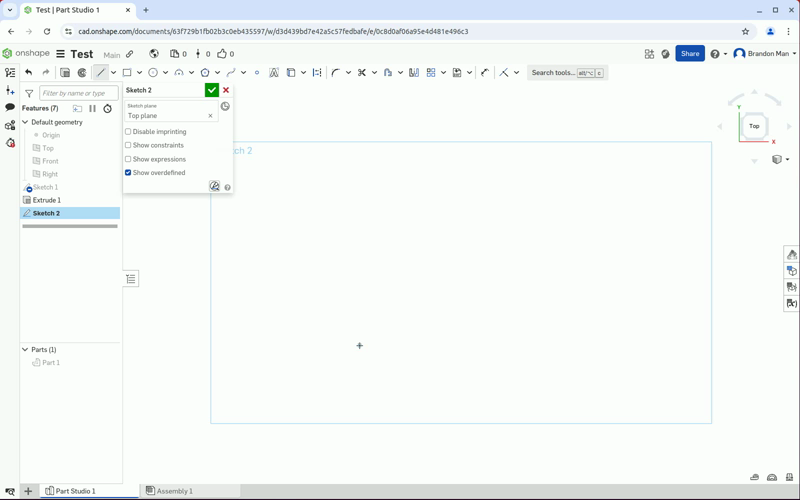
key_down(shift)
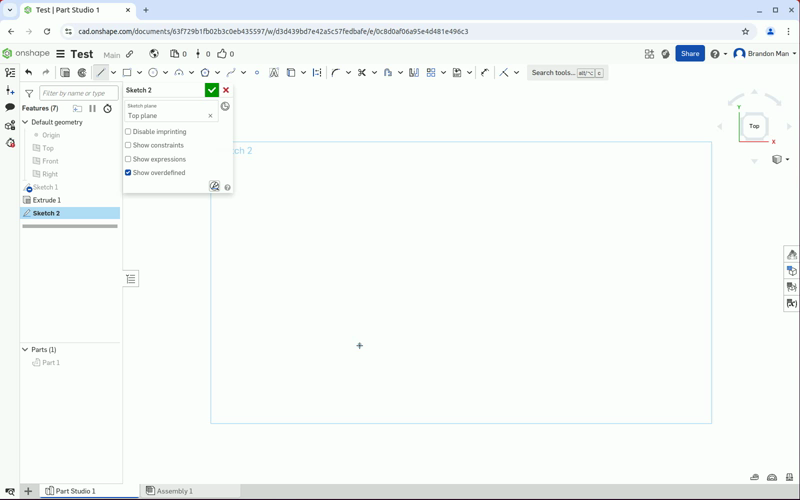
mouse_move(535, 345)
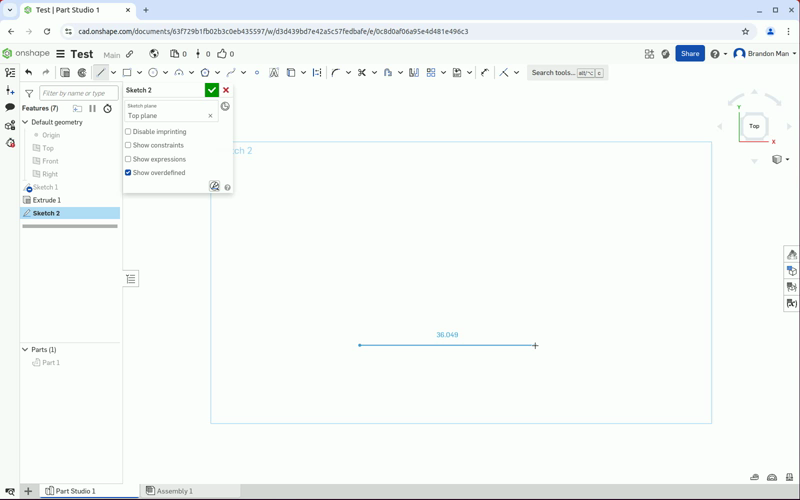
click(535, 345)
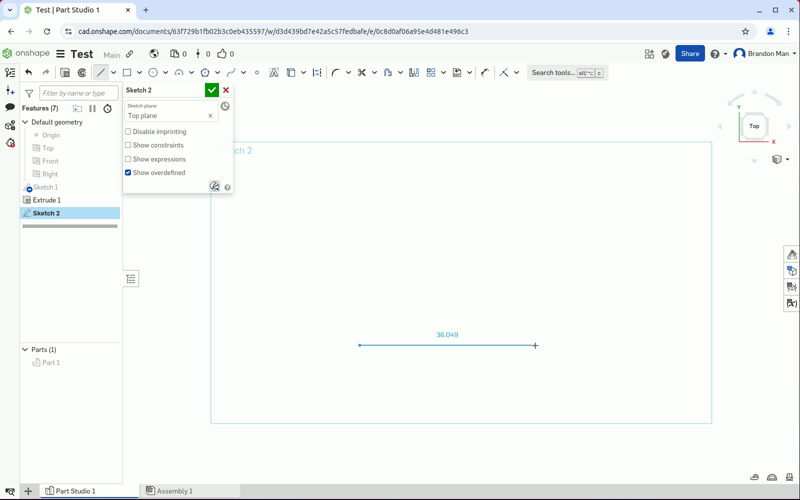
key_up(shift)
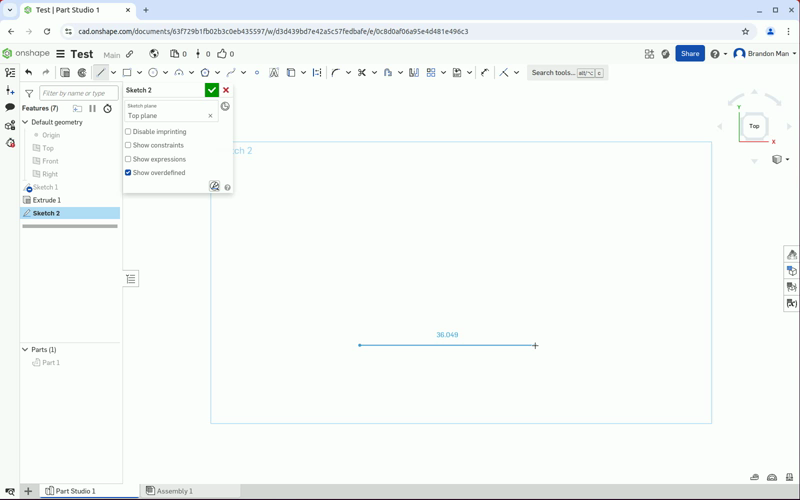
key(esc)
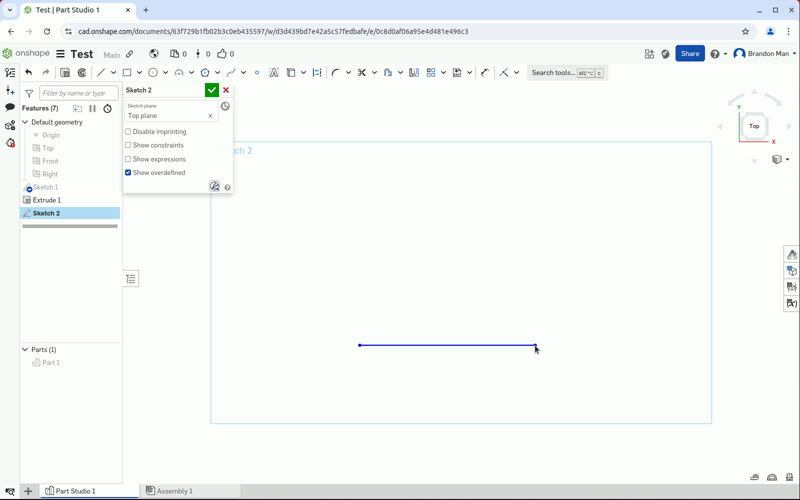
key(a)
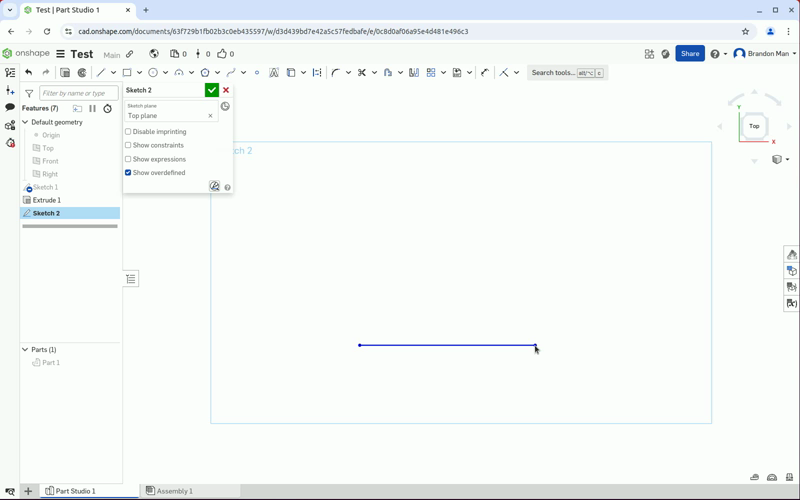
mouse_move(535, 345)
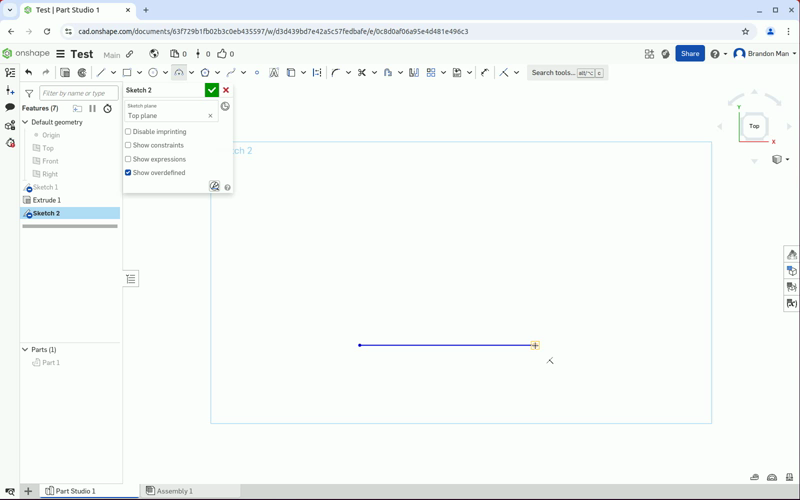
click(535, 345)
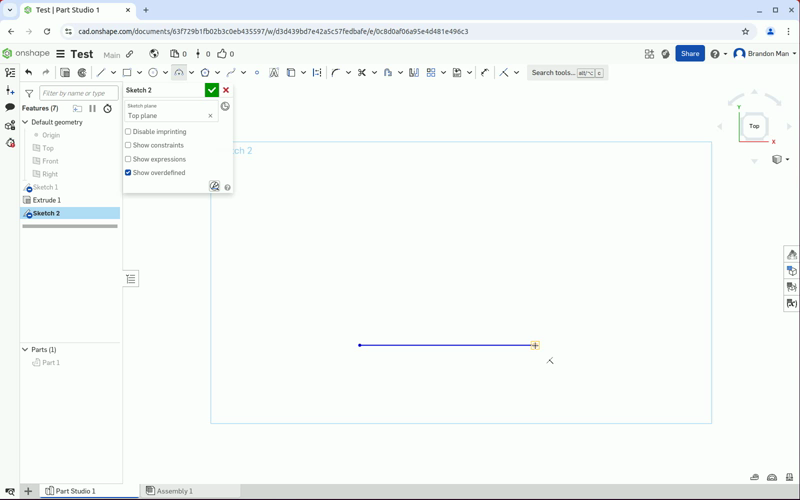
key_down(shift)
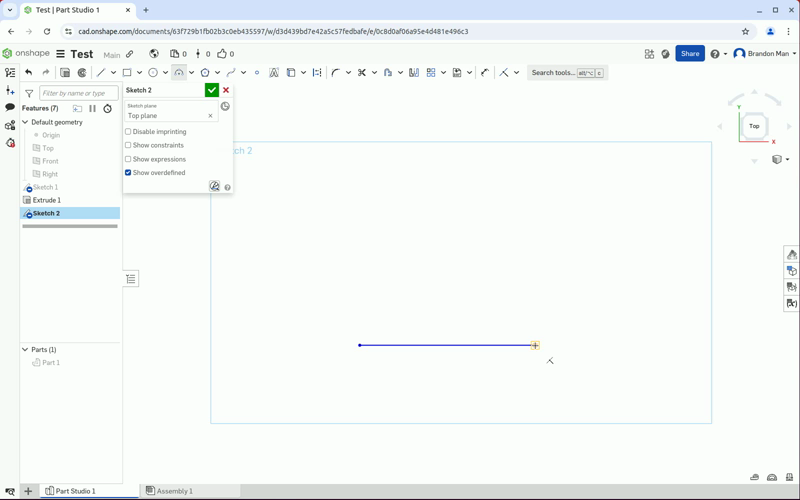
mouse_move(560, 319)
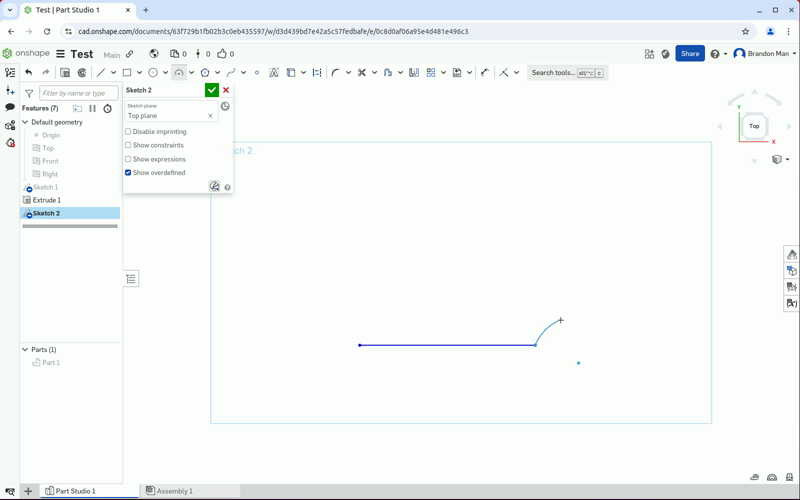
click(560, 319)
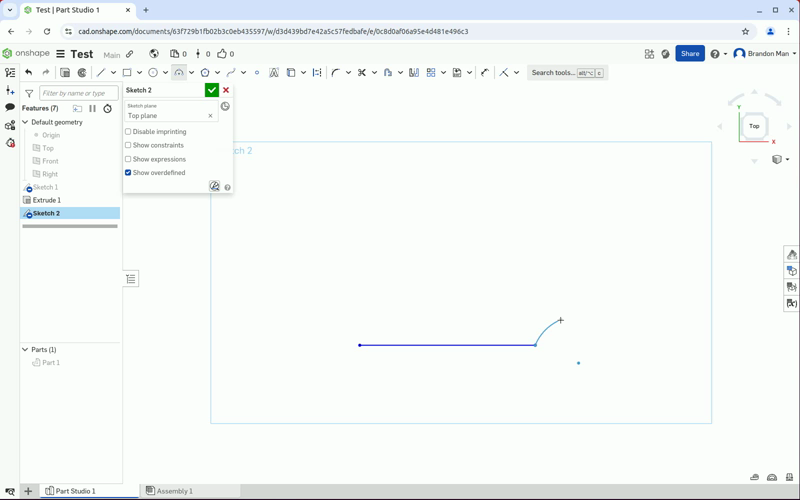
mouse_move(553, 337)
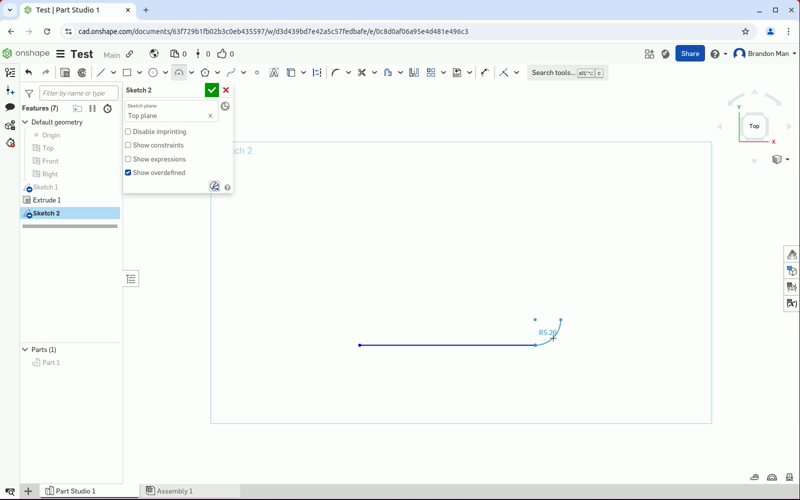
click(553, 337)
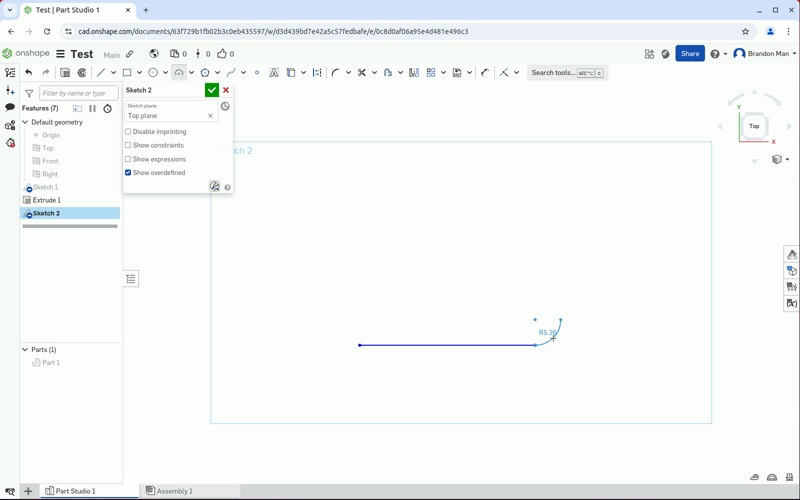
key_up(shift)
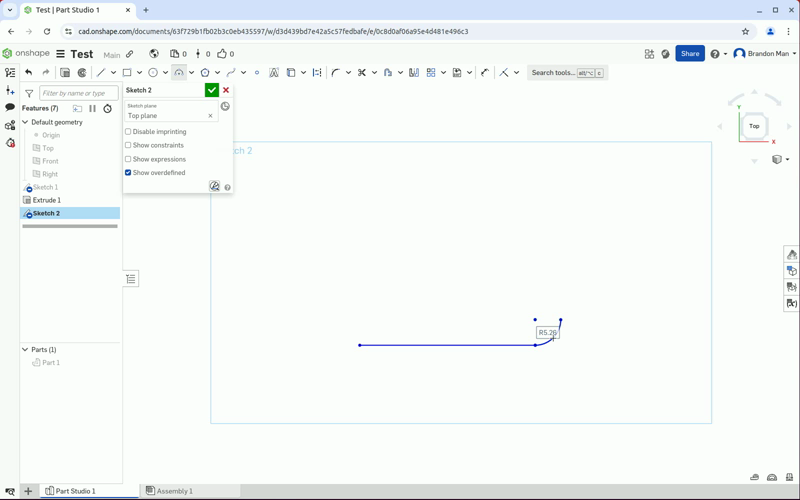
key(esc)
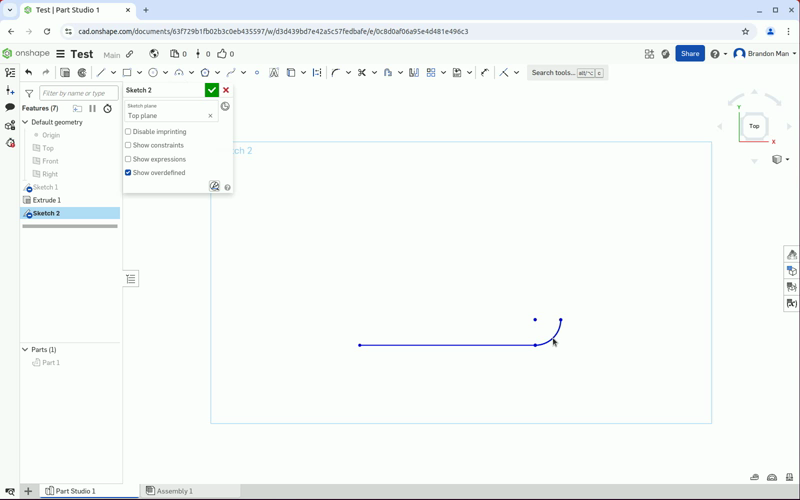
key(l)
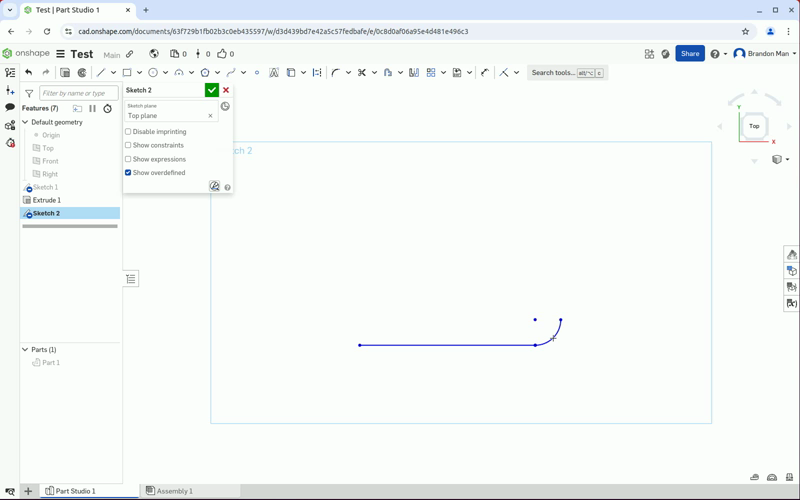
mouse_move(560, 319)
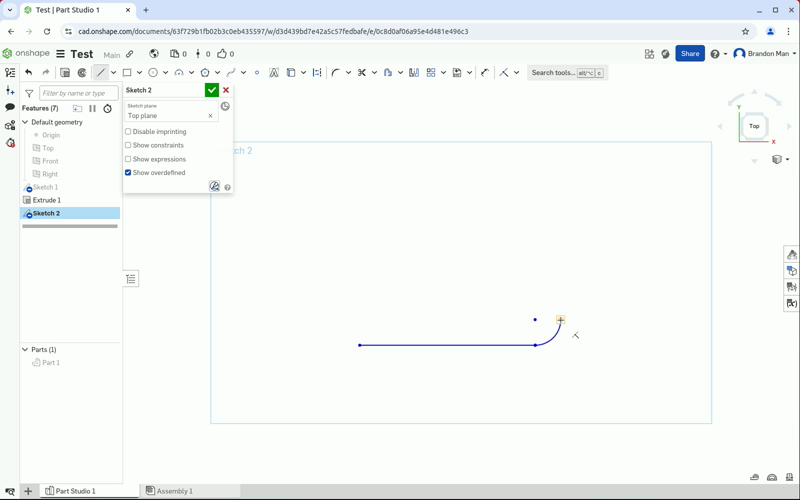
click(560, 319)
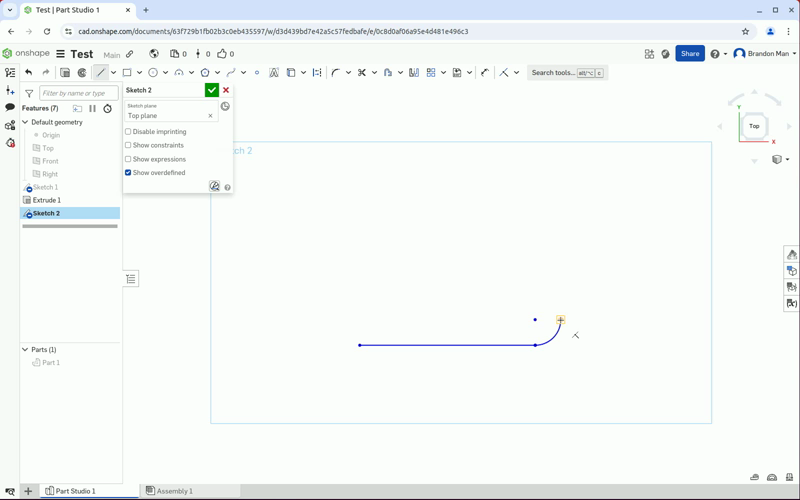
key_down(shift)
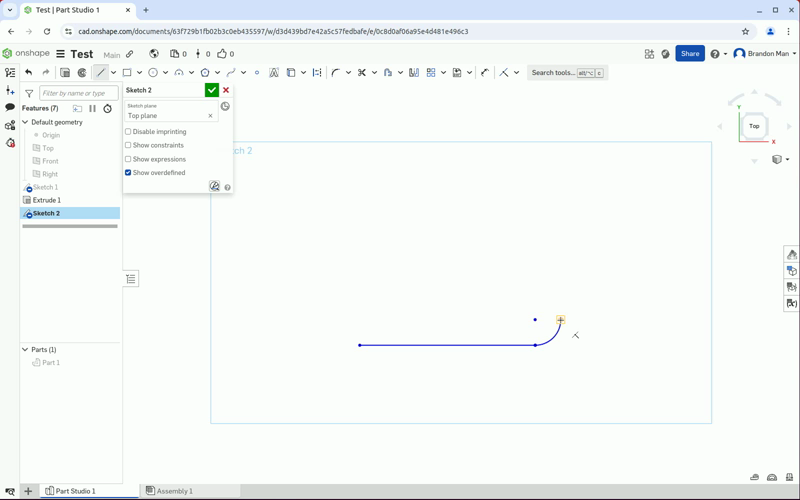
mouse_move(560, 245)
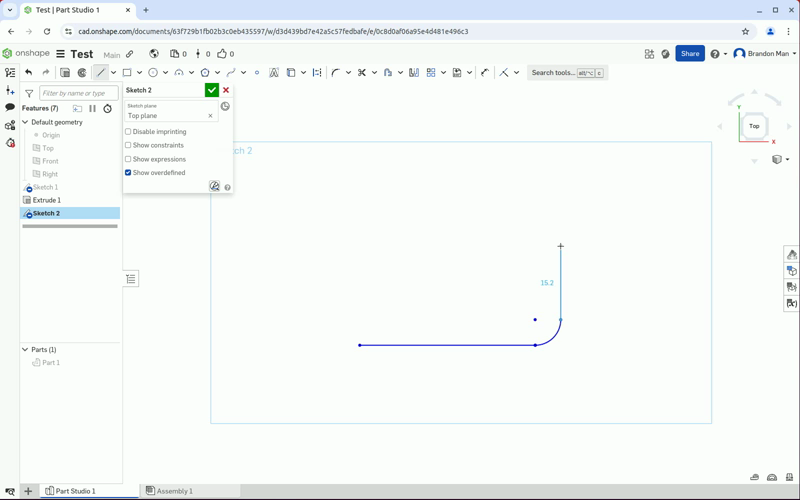
click(560, 245)
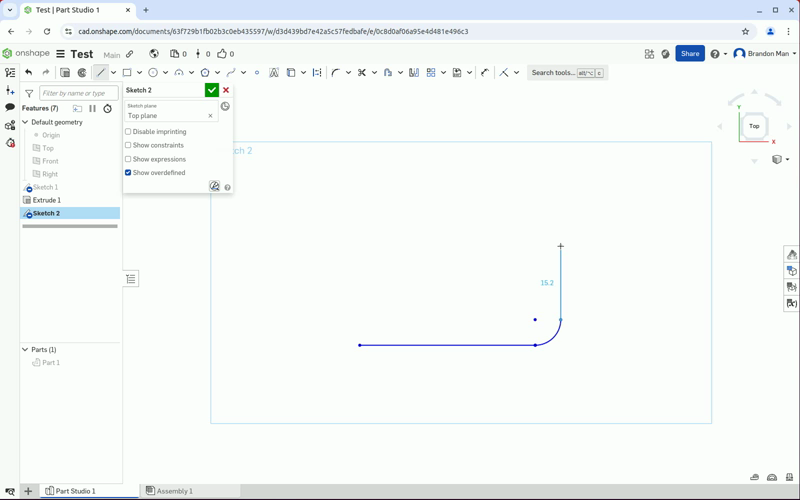
key_up(shift)
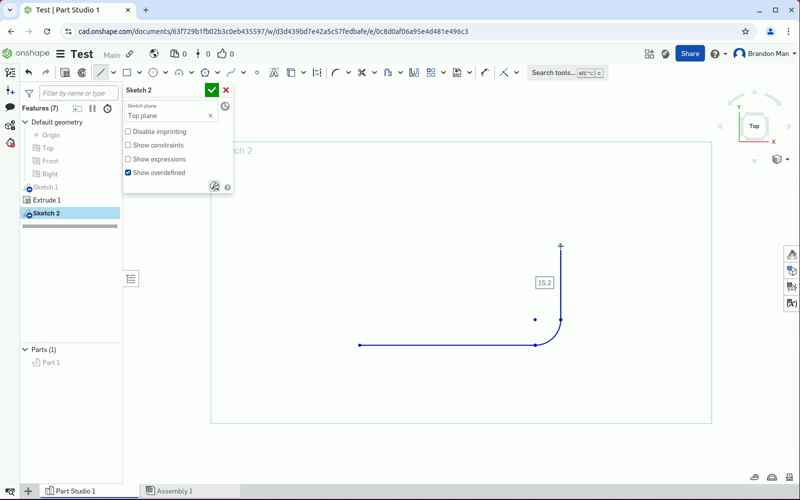
key_down(shift)
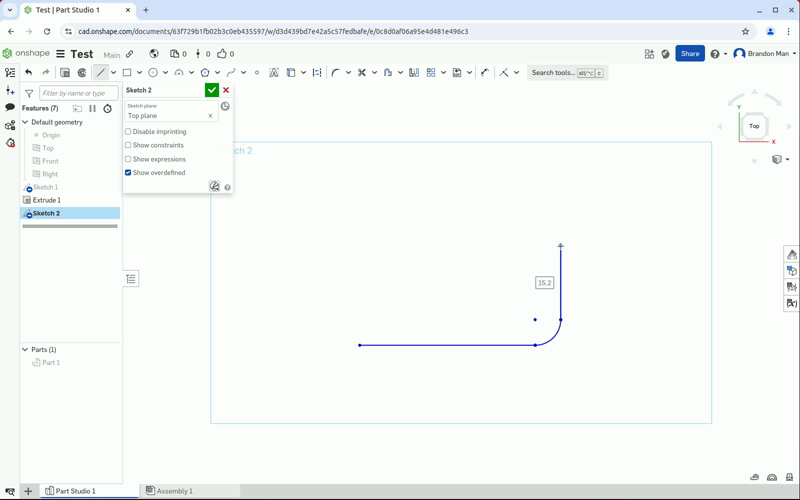
mouse_move(589, 245)
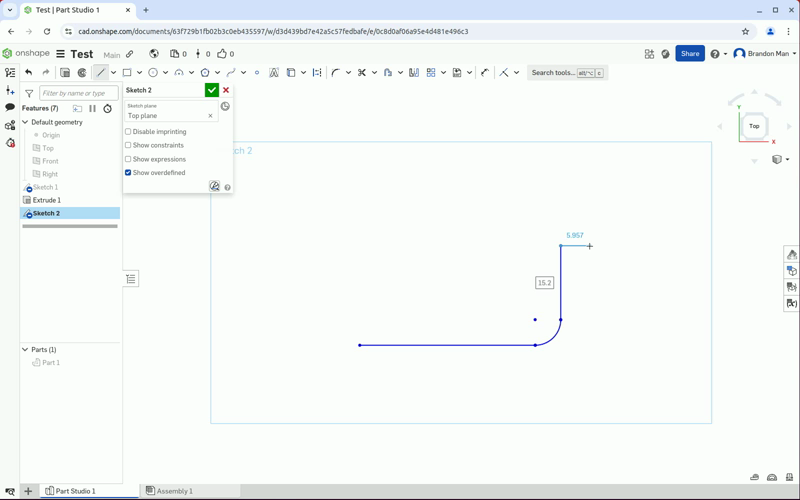
mouse_move(531, 245)
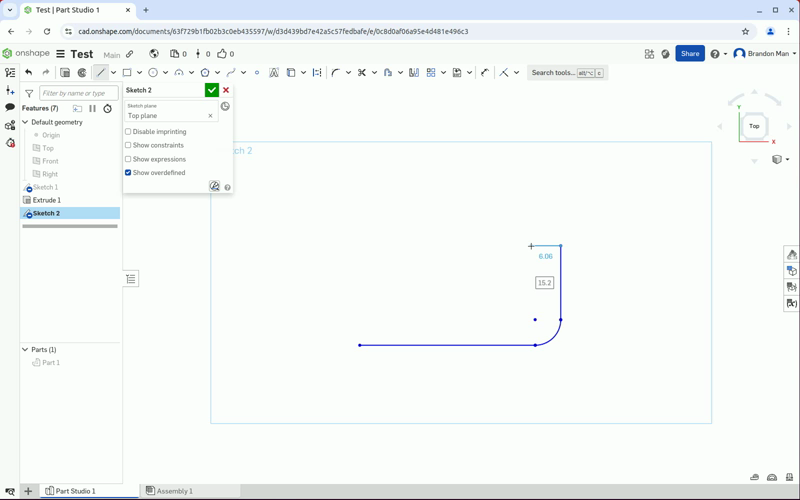
click(531, 245)
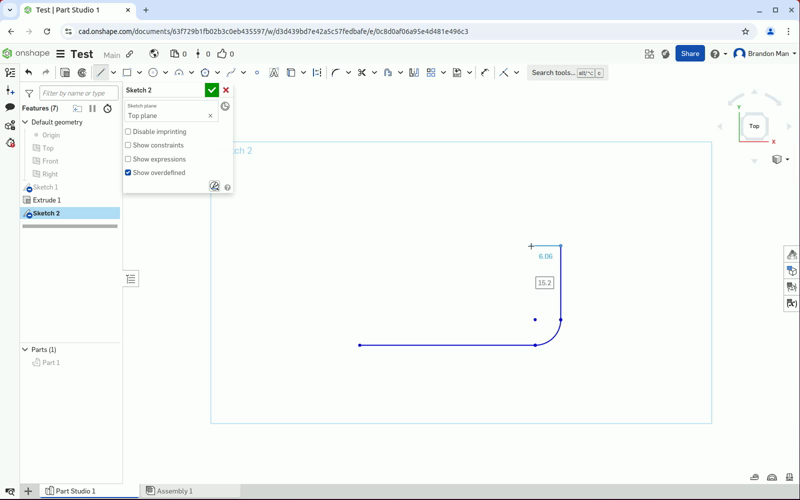
key_up(shift)
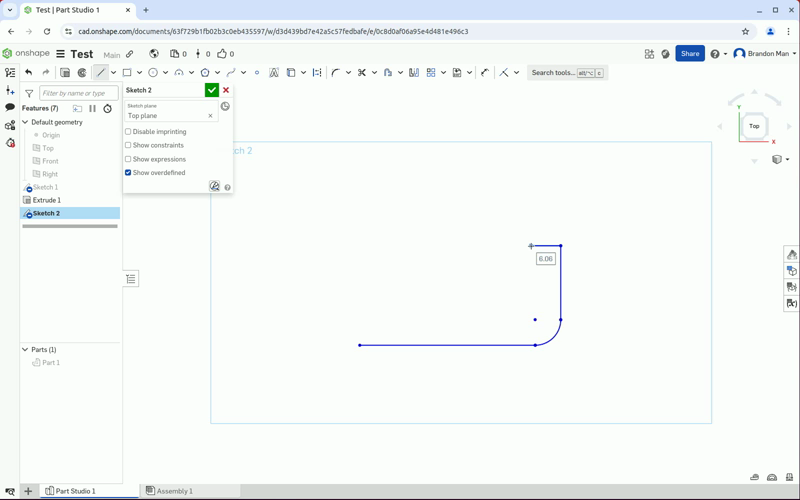
key_down(shift)
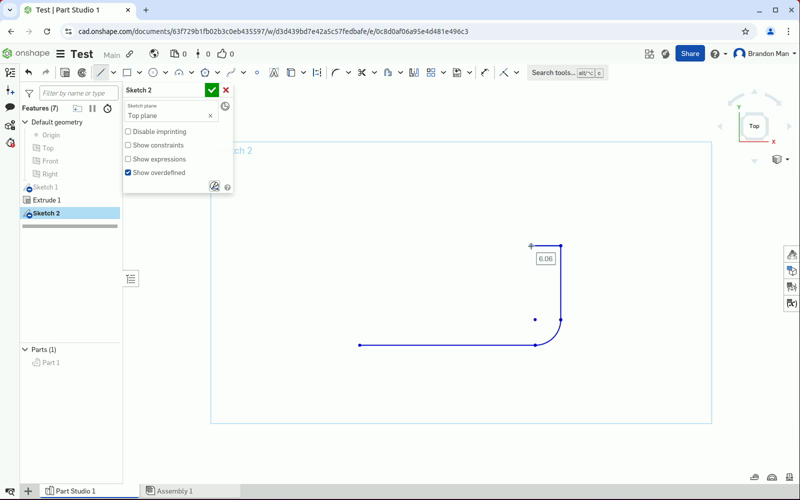
mouse_move(561, 245)
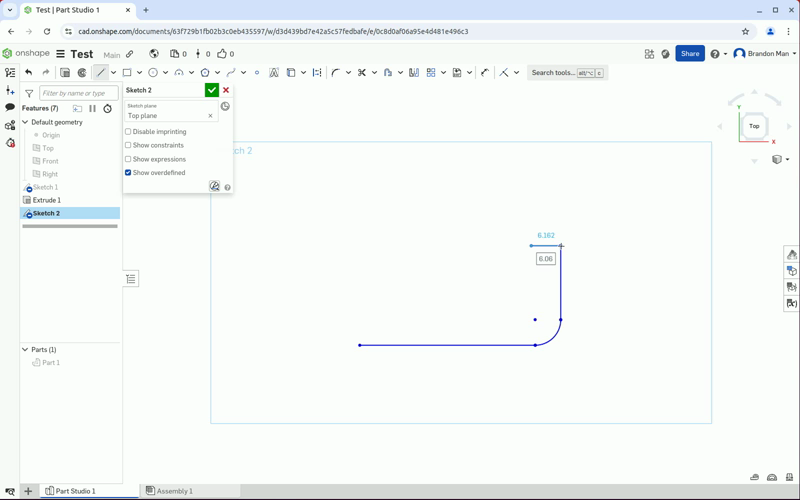
mouse_move(531, 222)
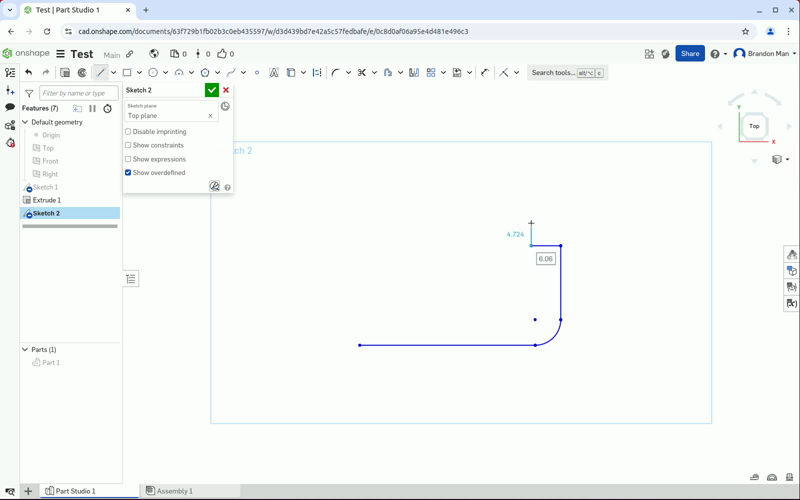
click(531, 222)
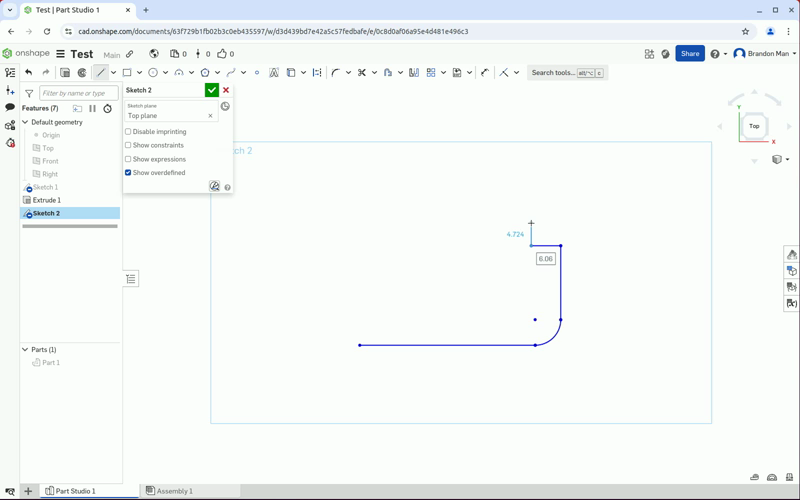
key_up(shift)
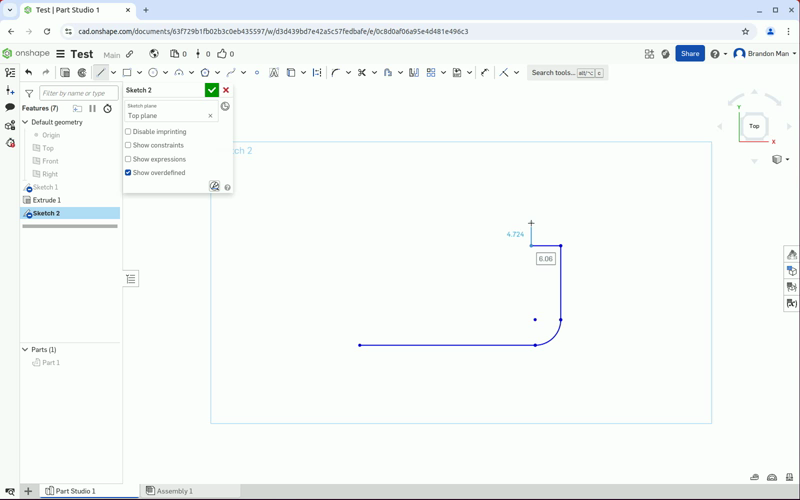
key_down(shift)
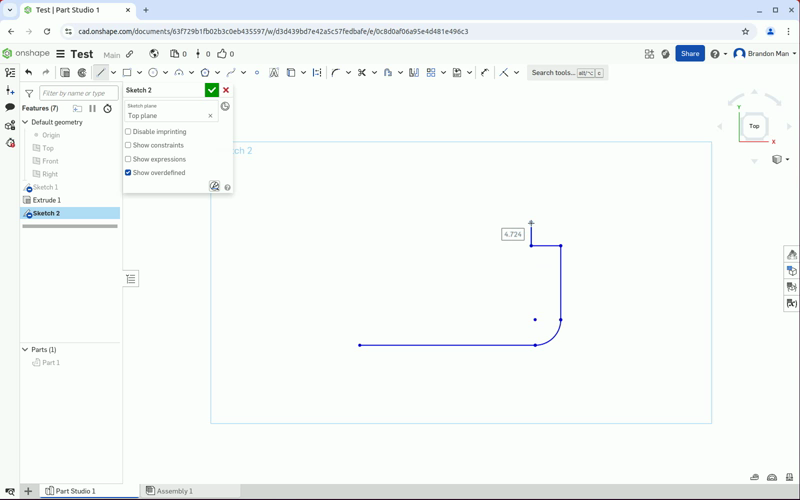
mouse_move(359, 222)
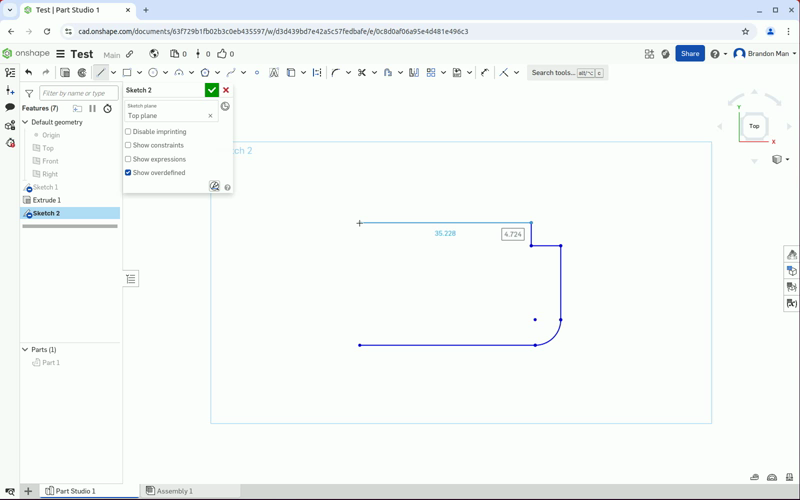
click(359, 222)
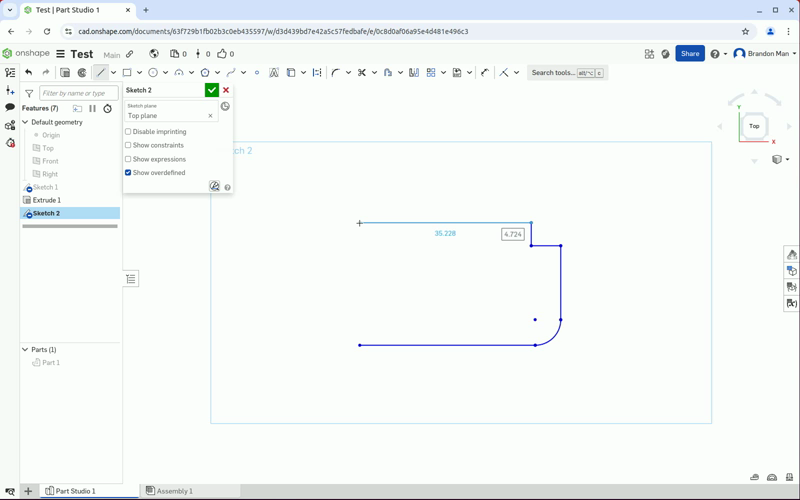
key_up(shift)
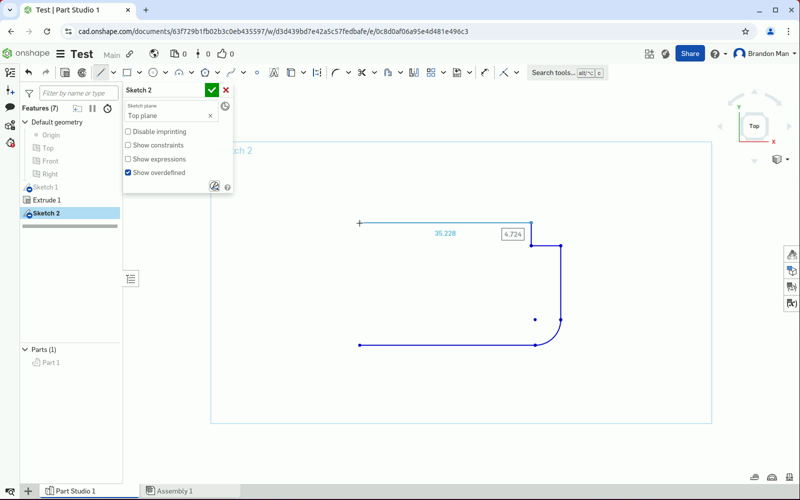
key_down(shift)
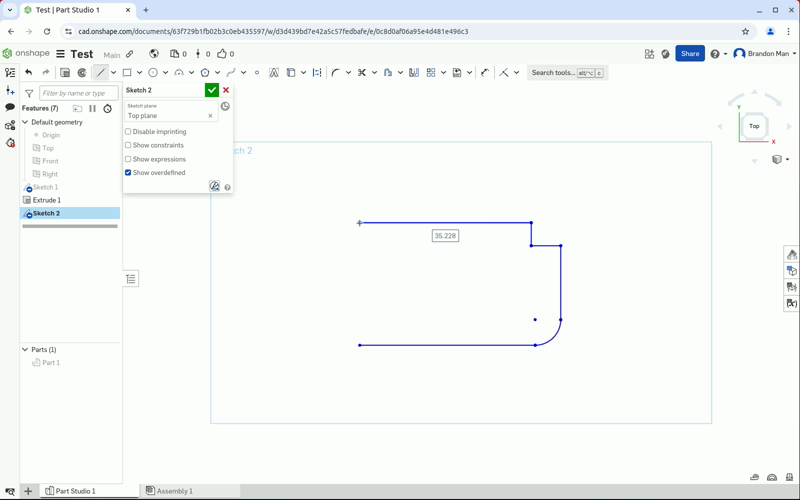
mouse_move(359, 345)
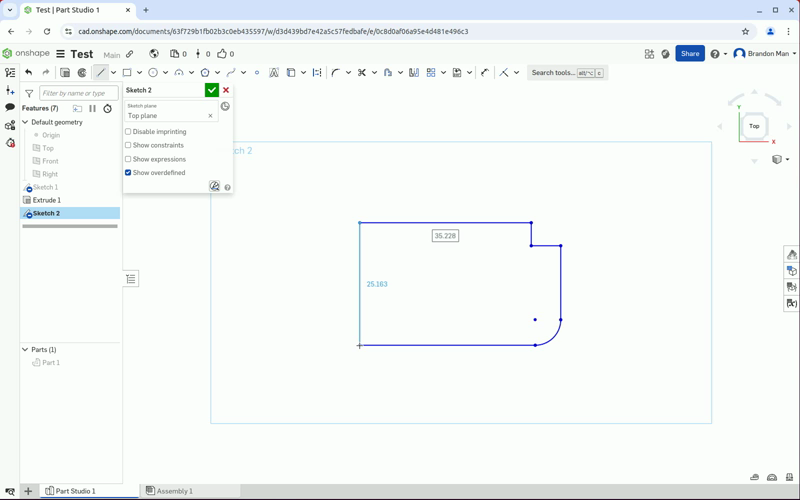
key_up(shift)
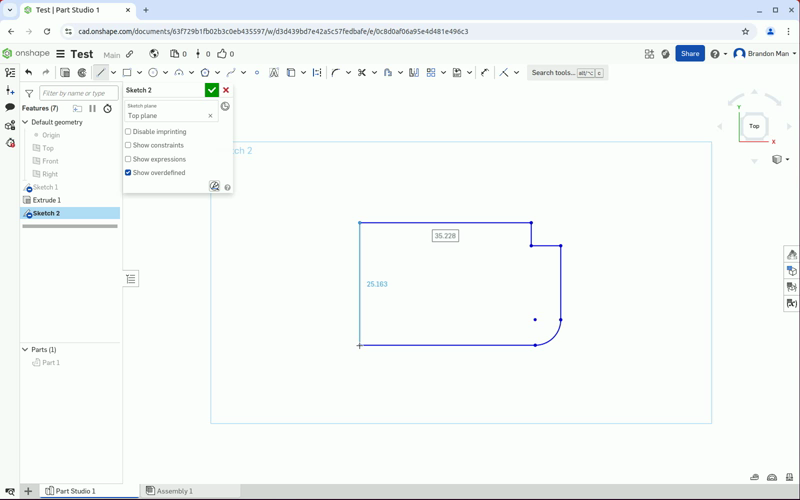
click(359, 345)
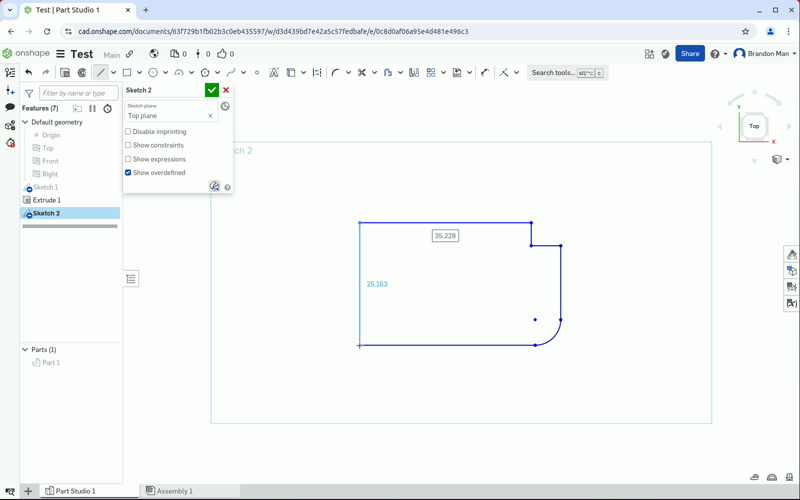
key(esc)
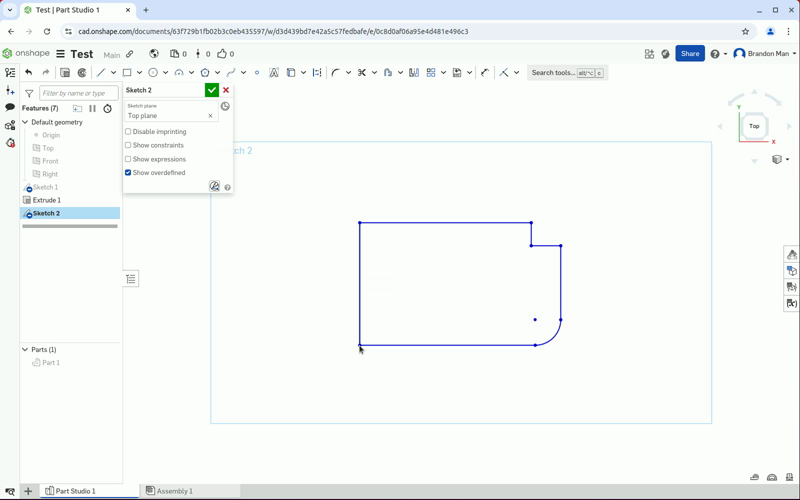
mouse_move(503, 311)
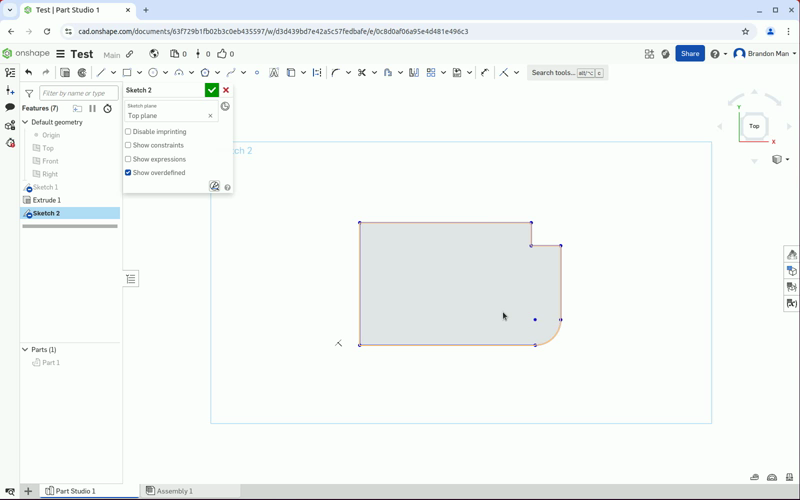
click(503, 311)
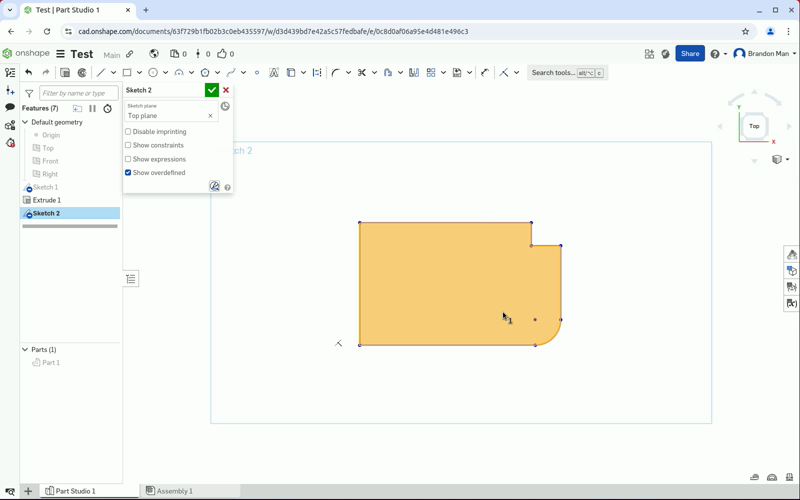
mouse_move(73, 352)
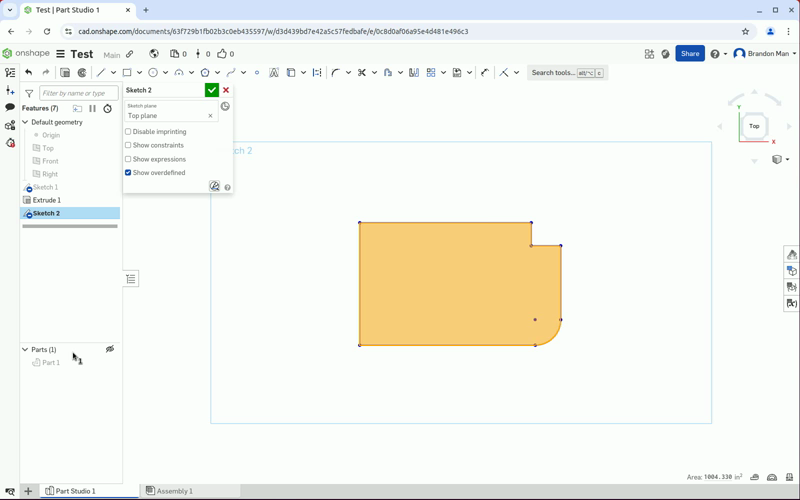
key(shift+y)
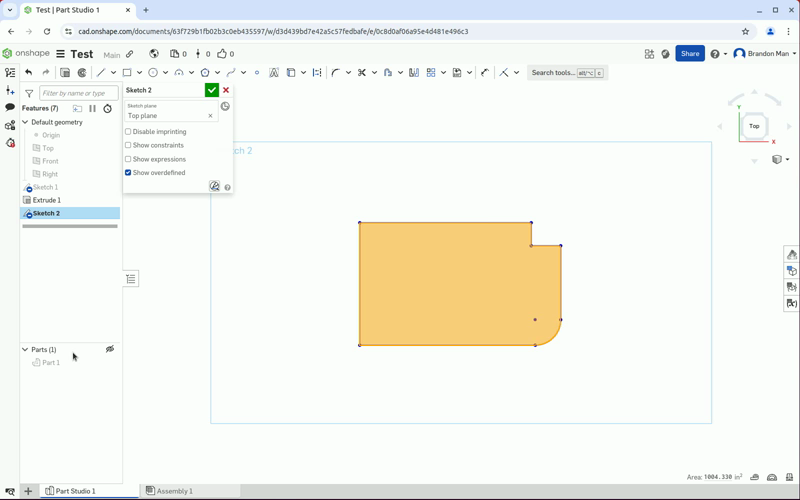
key(shift+e)
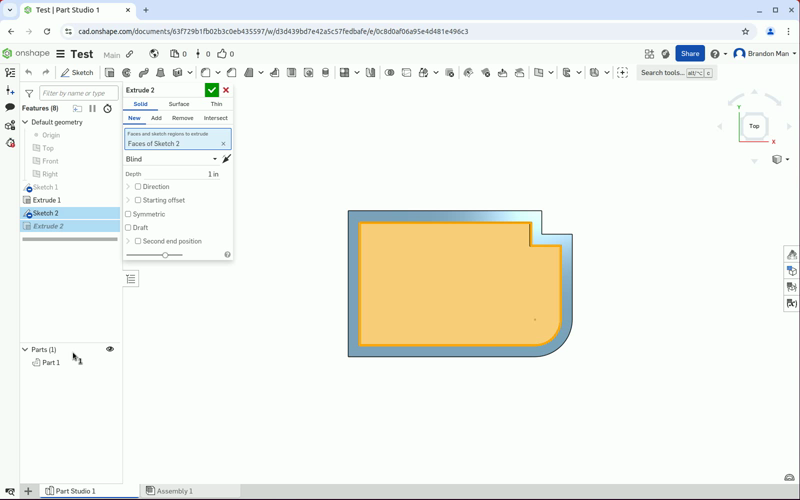
mouse_move(143, 106)
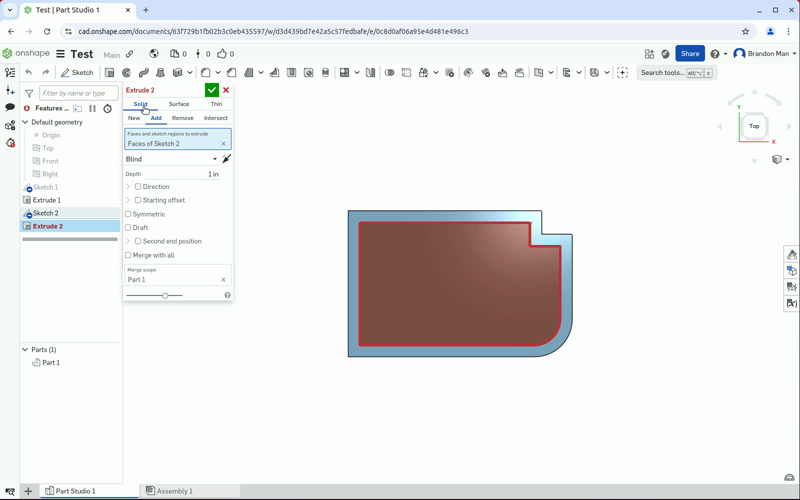
click(143, 106)
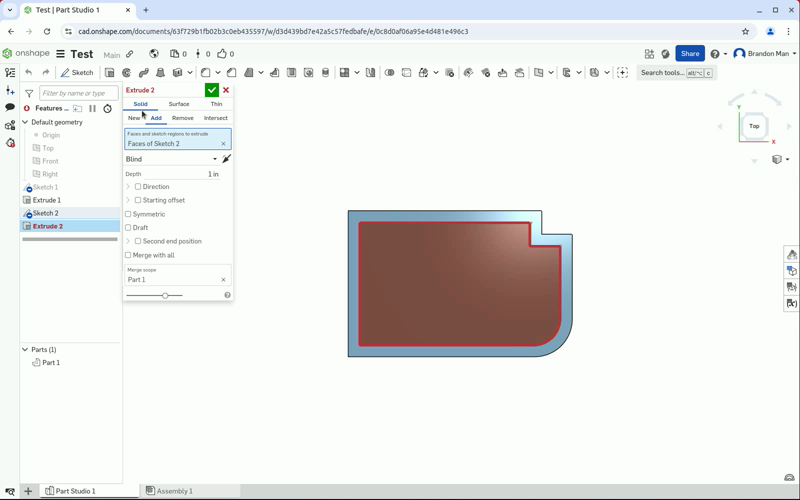
mouse_move(137, 120)
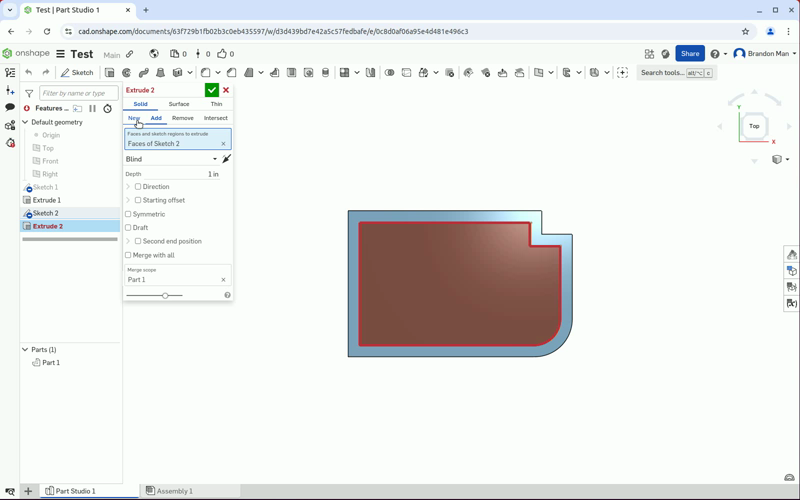
click(137, 120)
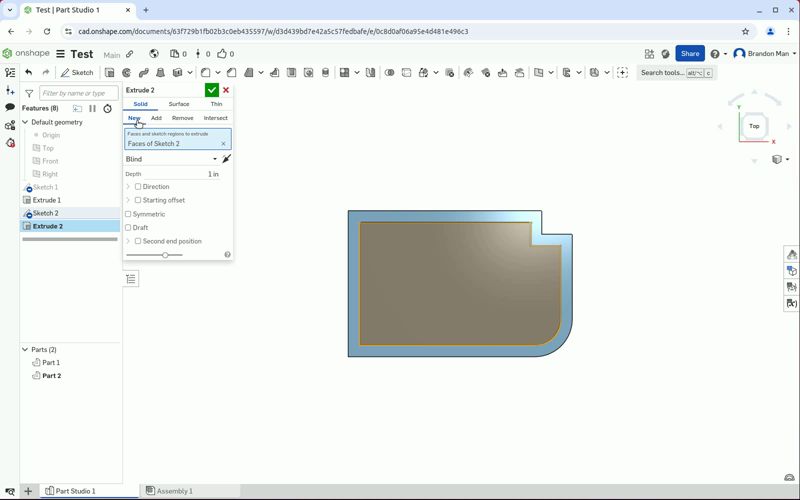
key(tab, 4)
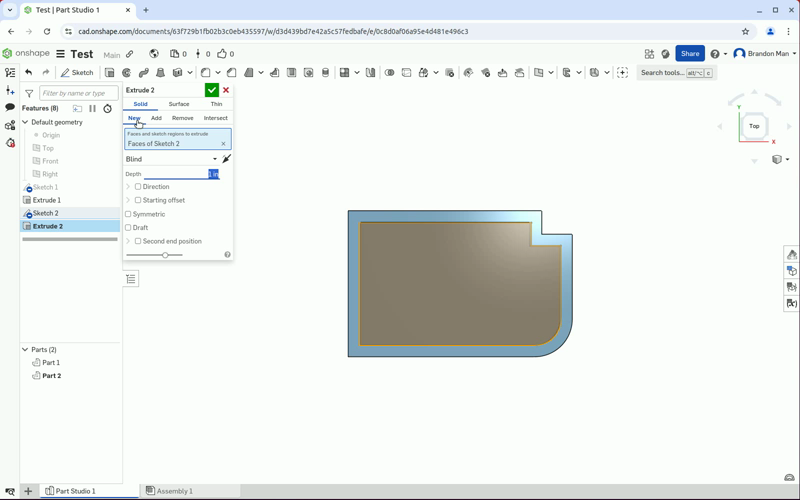
text(-14.683)
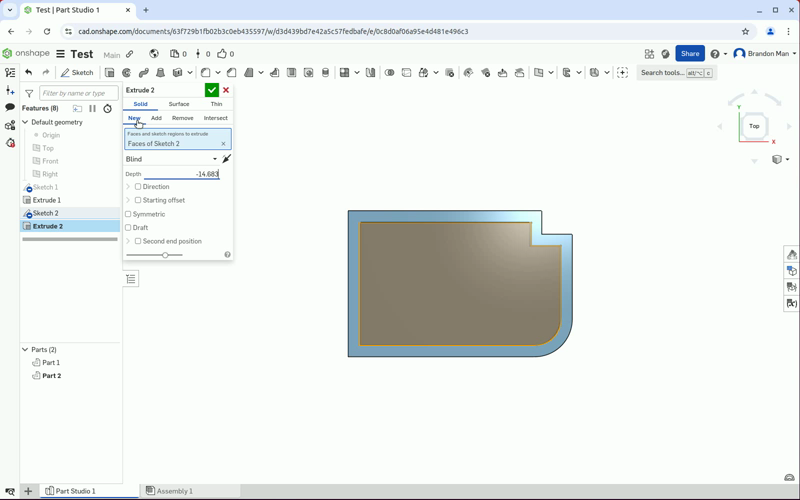
key(enter)
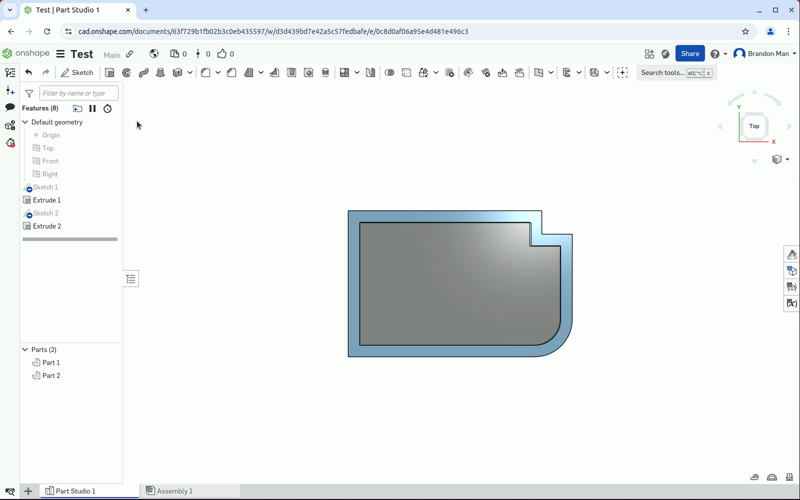
key(shift+h)
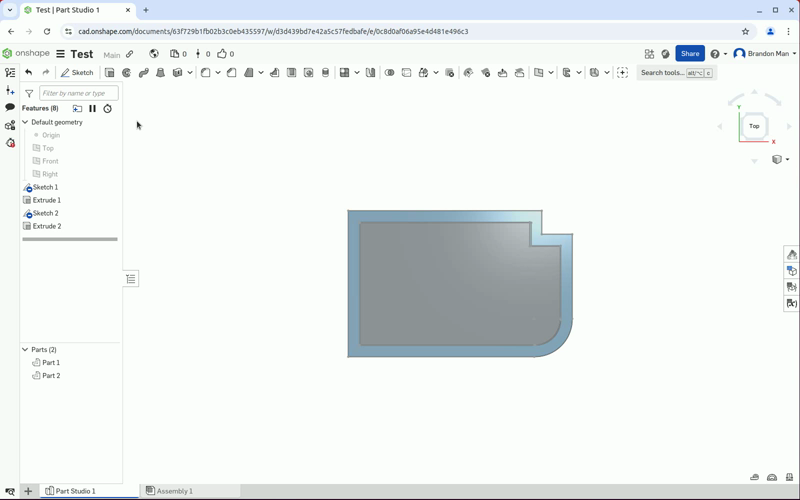
key(shift+h)
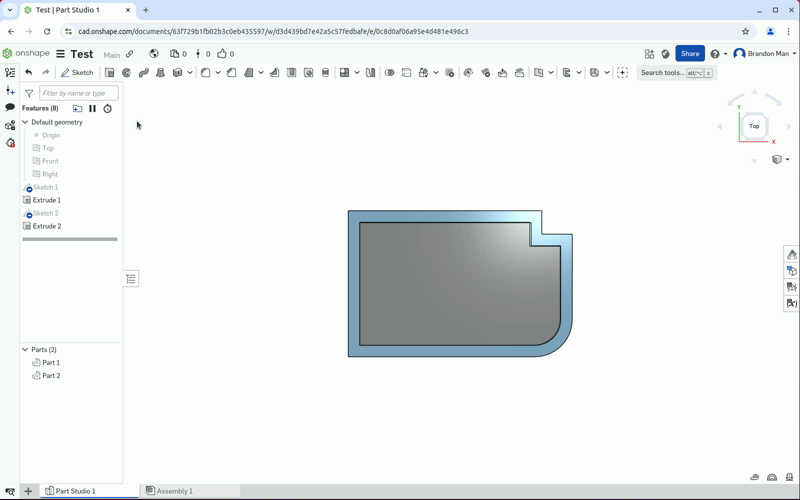
mouse_move(73, 189)
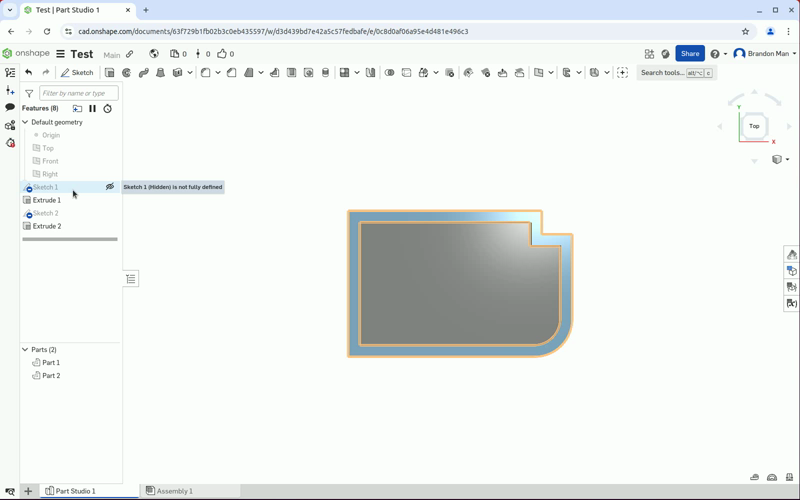
click(73, 189)
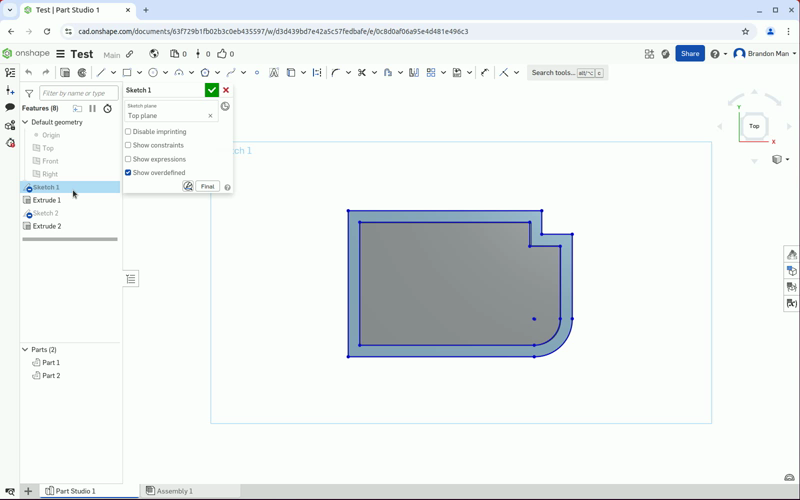
mouse_move(229, 92)
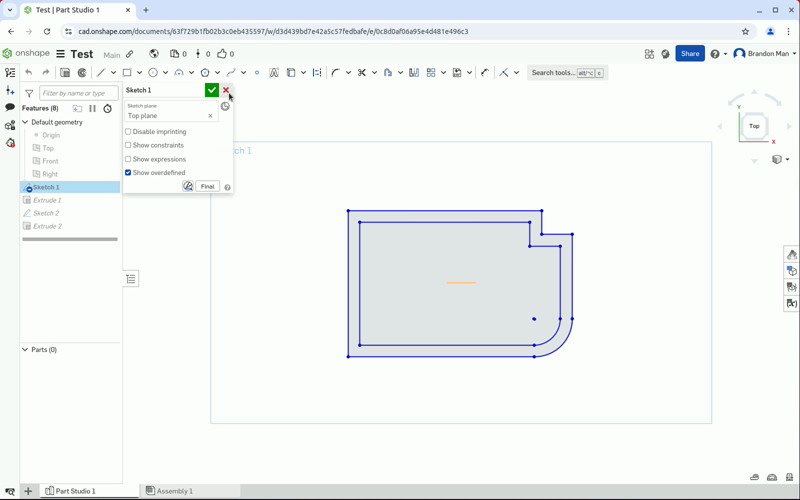
click(229, 92)
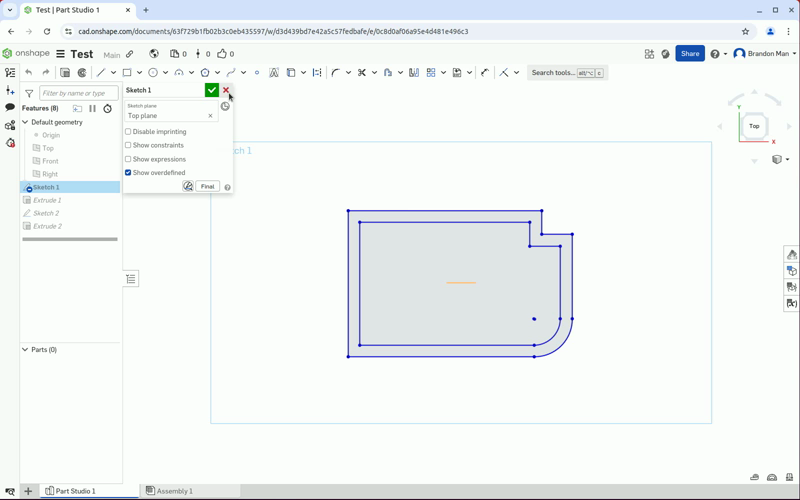
key(shift+s)
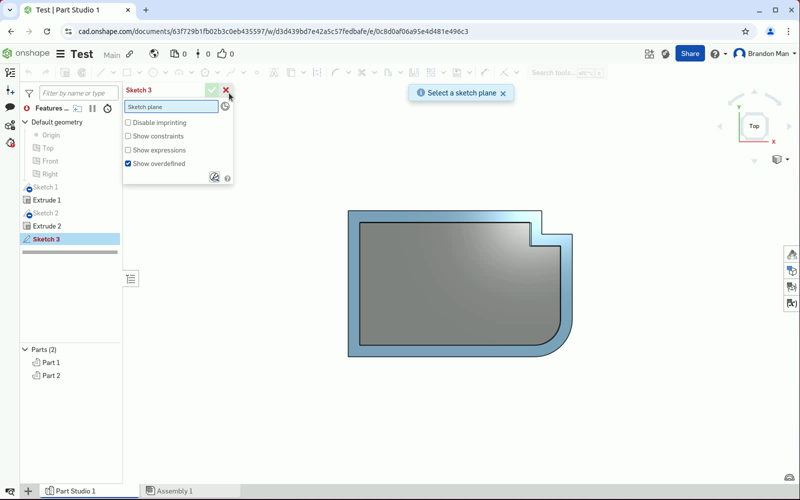
mouse_move(73, 150)
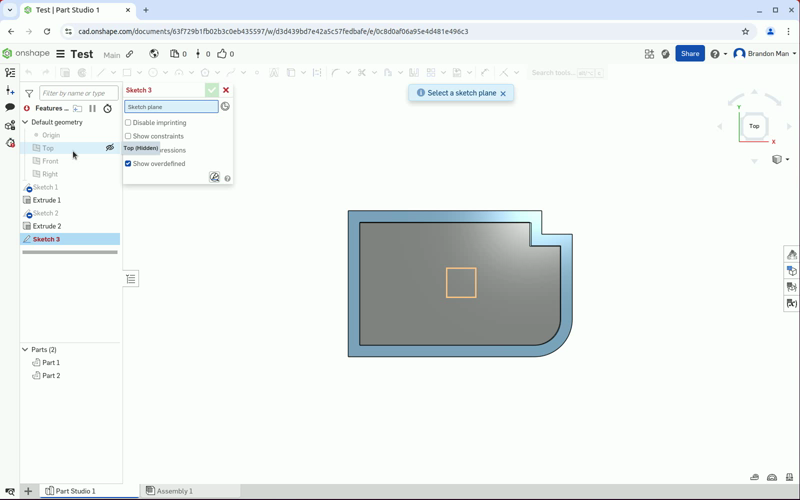
click(73, 150)
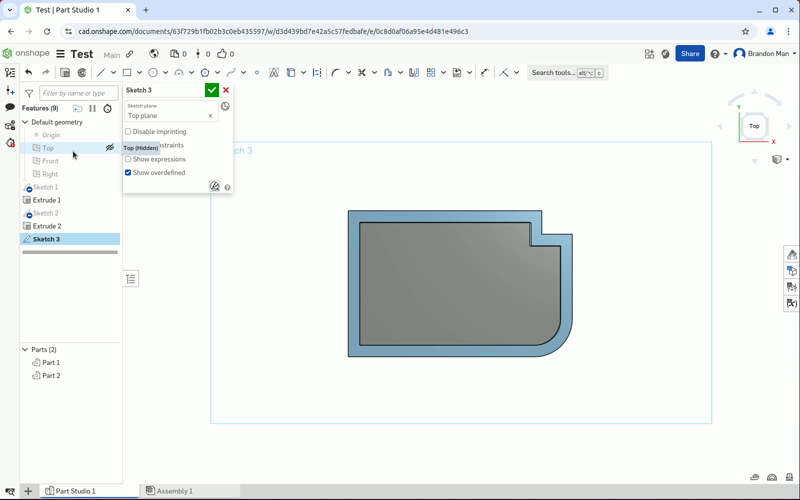
mouse_move(73, 352)
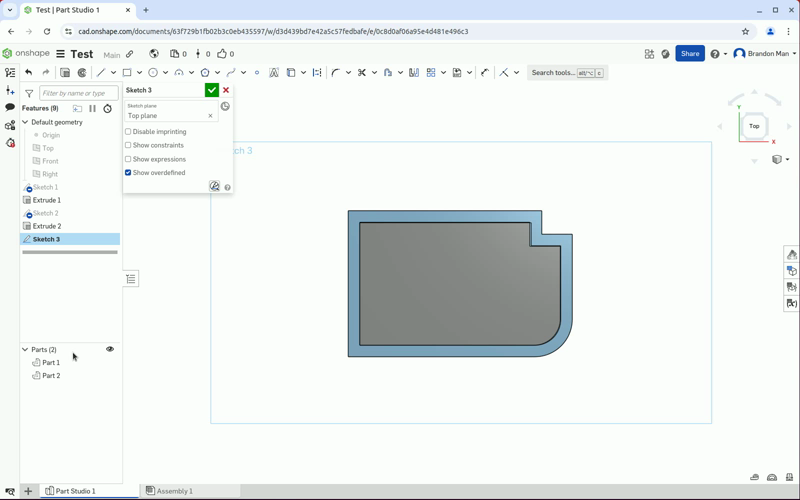
key(y)
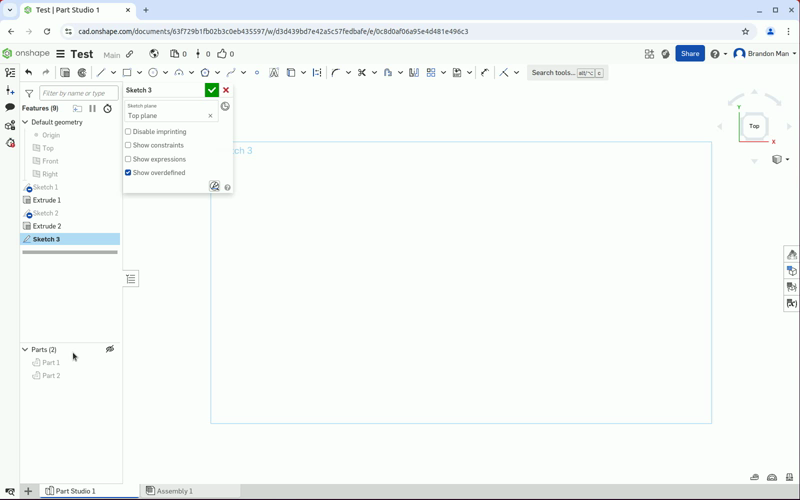
key(l)
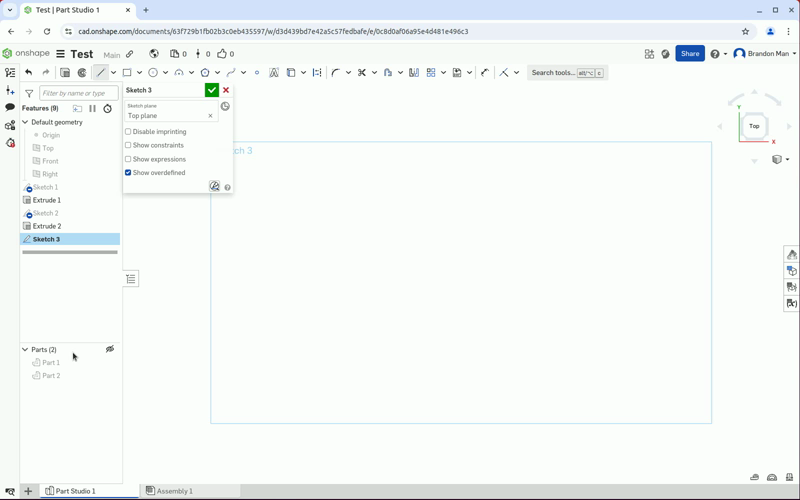
key_down(shift)
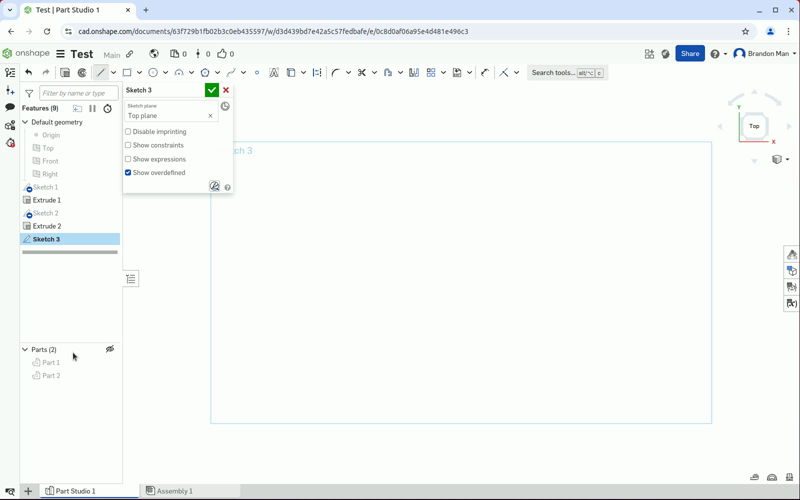
mouse_move(359, 345)
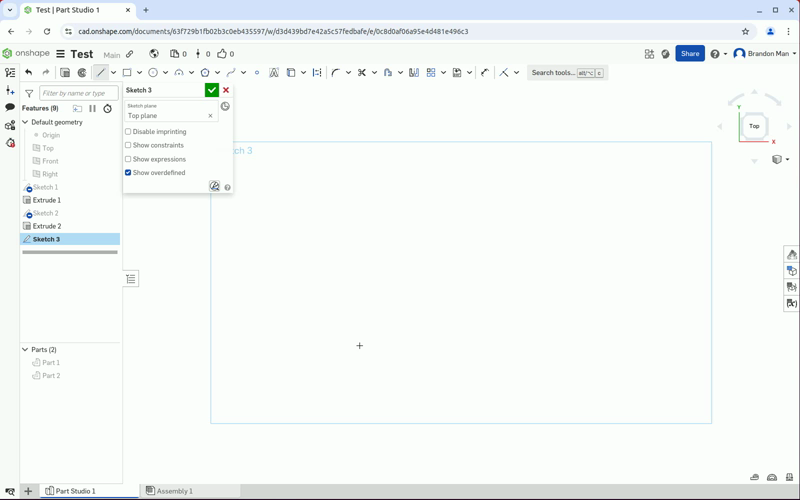
click(359, 345)
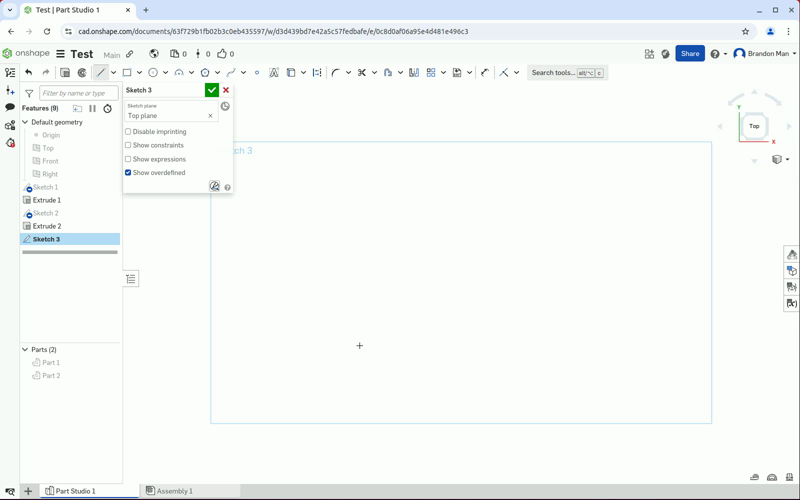
key_up(shift)
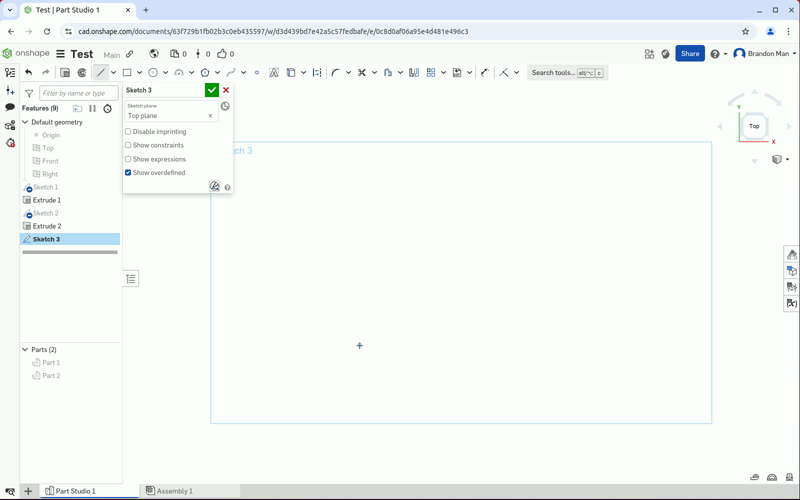
key_down(shift)
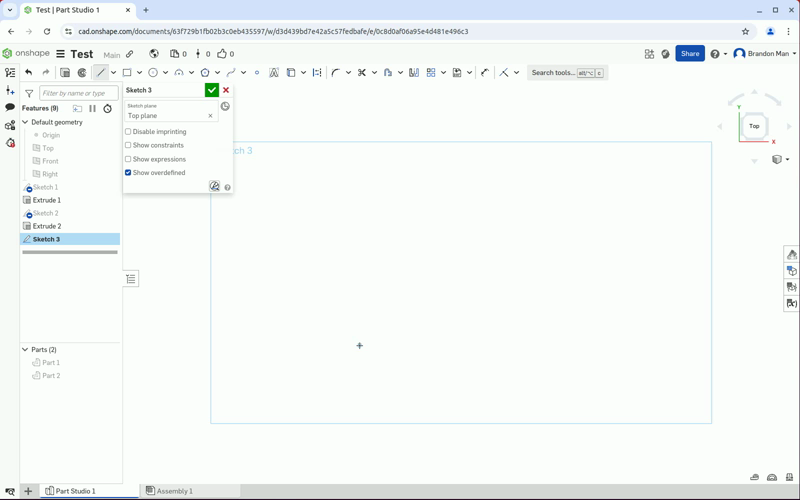
mouse_move(535, 345)
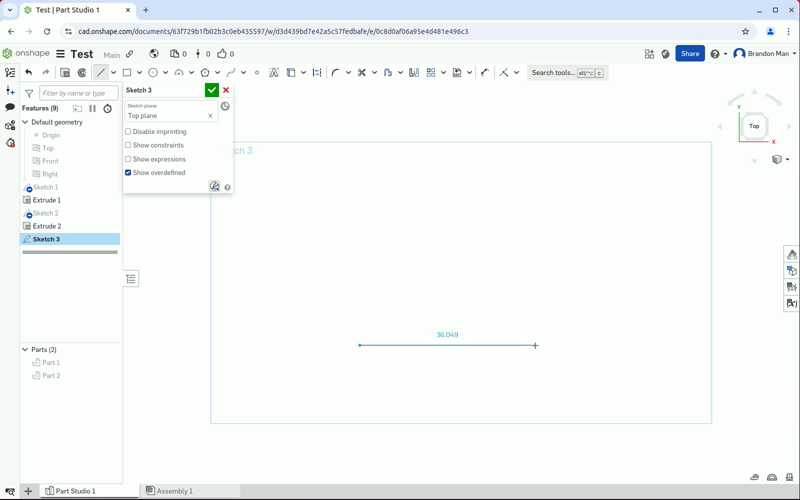
click(535, 345)
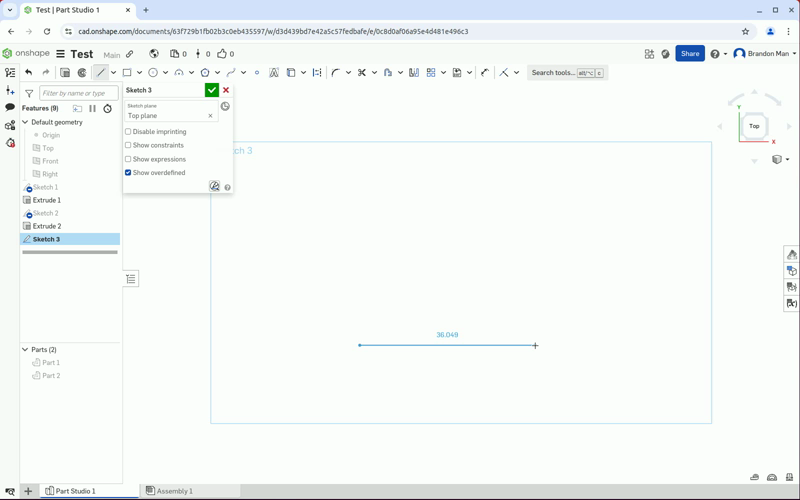
key_up(shift)
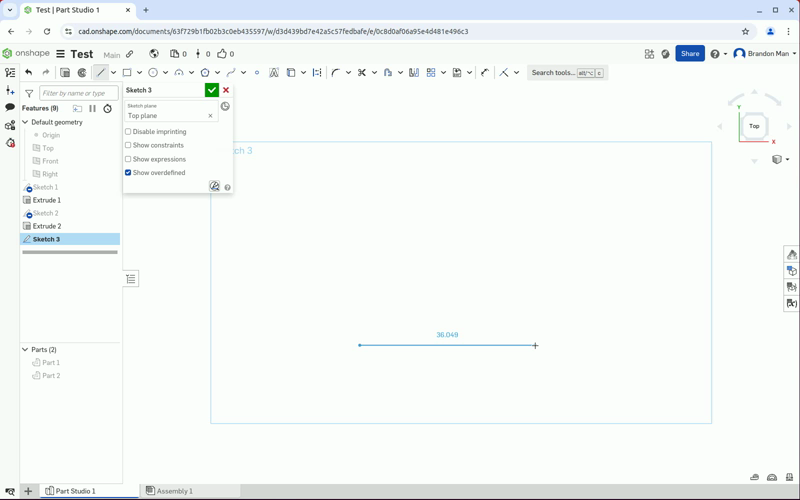
key(esc)
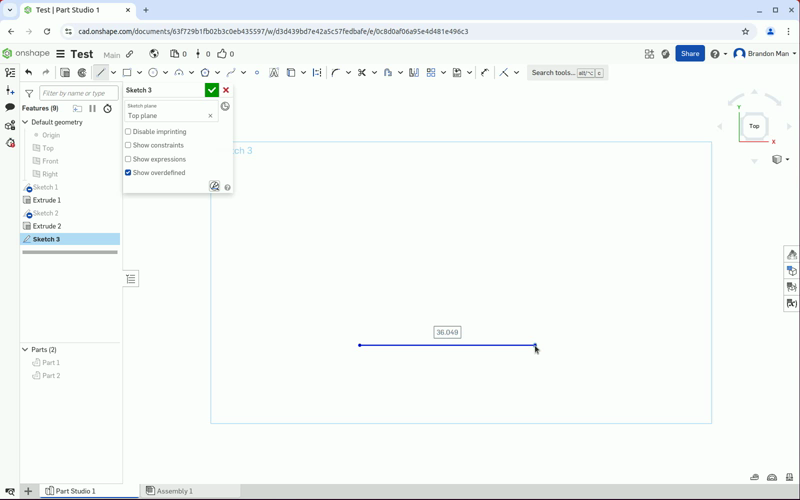
key(a)
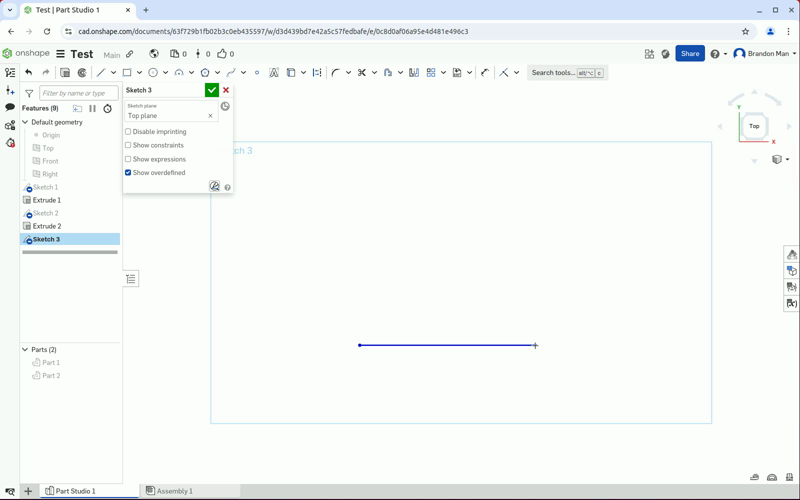
mouse_move(535, 345)
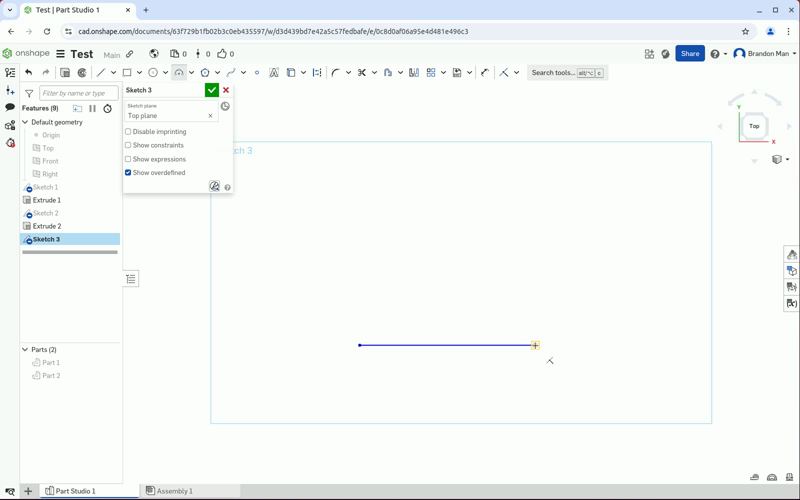
click(535, 345)
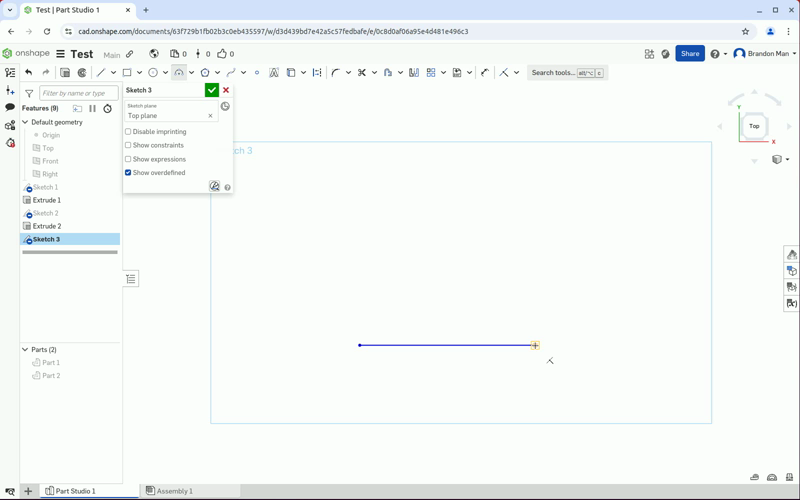
key_down(shift)
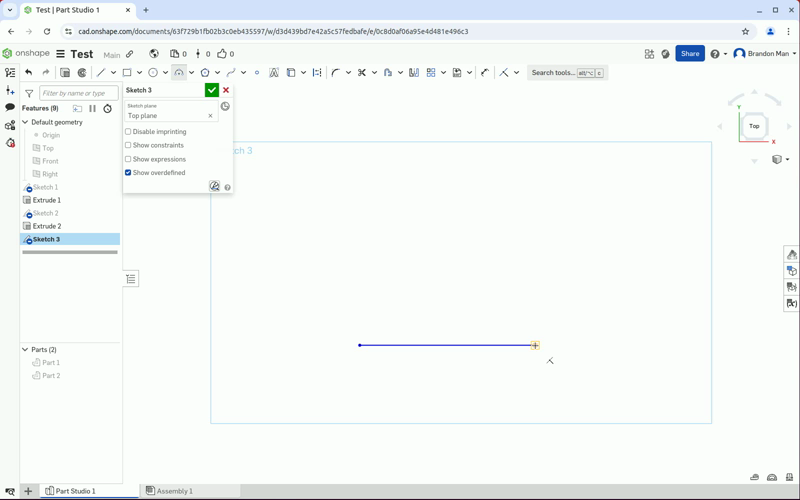
mouse_move(560, 319)
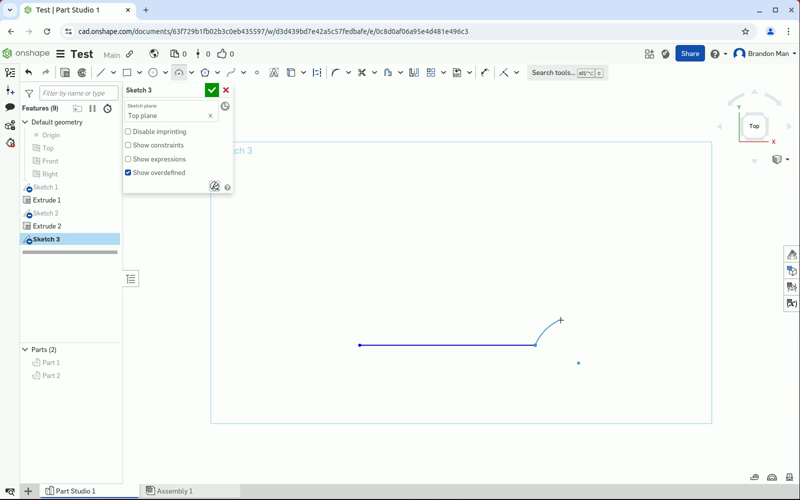
click(560, 319)
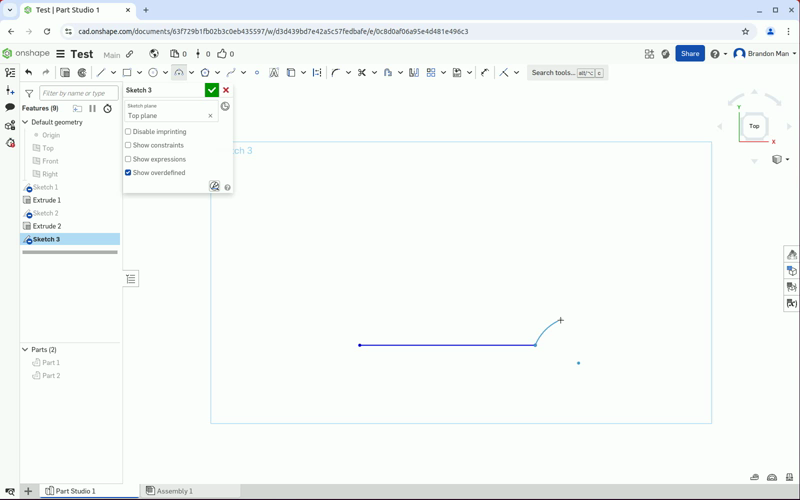
mouse_move(553, 337)
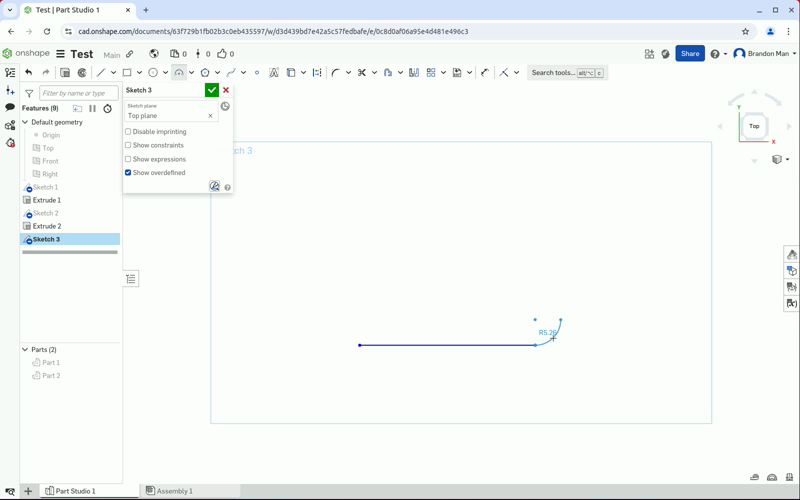
click(553, 337)
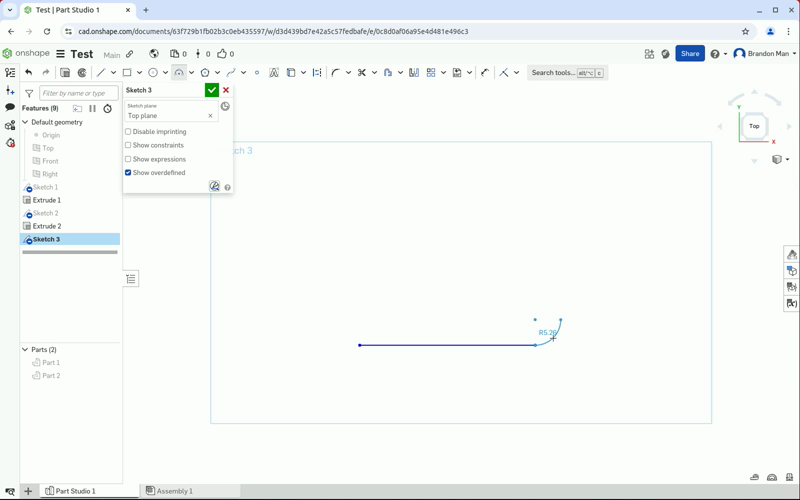
key_up(shift)
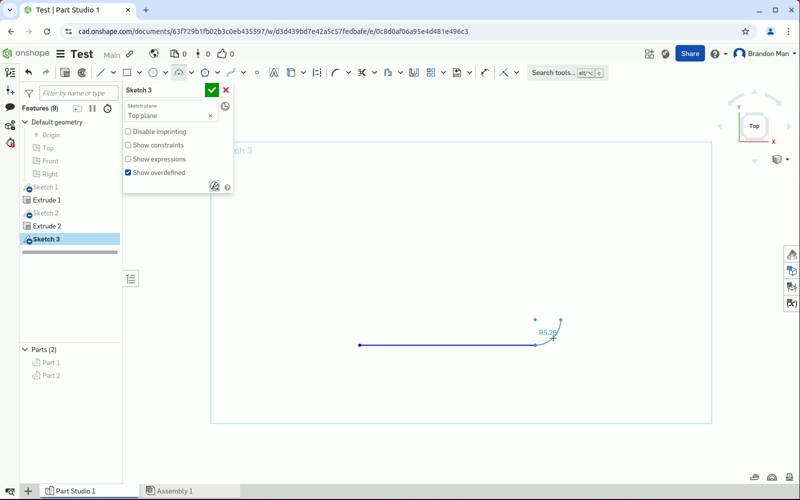
key(esc)
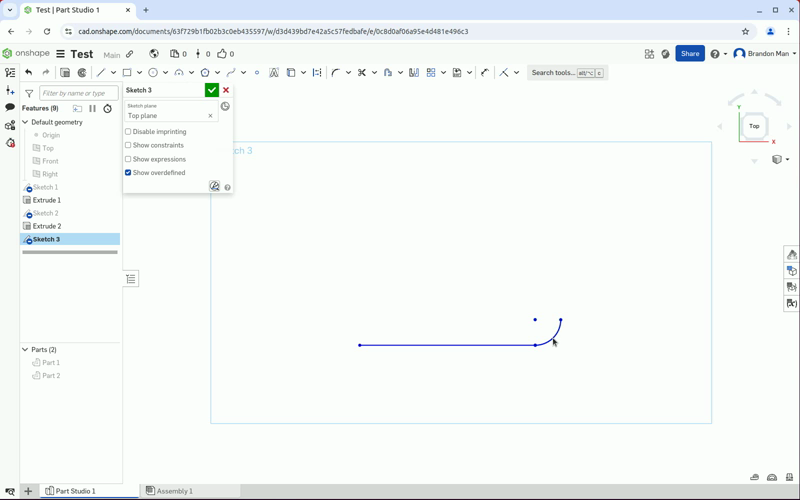
key(l)
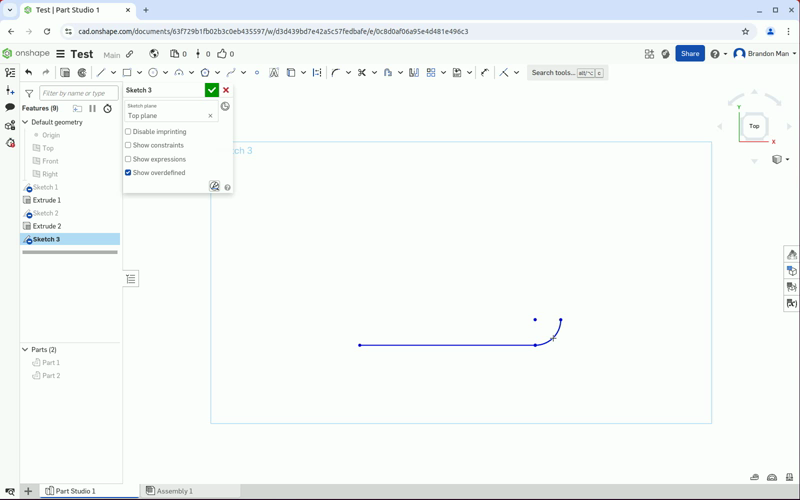
mouse_move(560, 319)
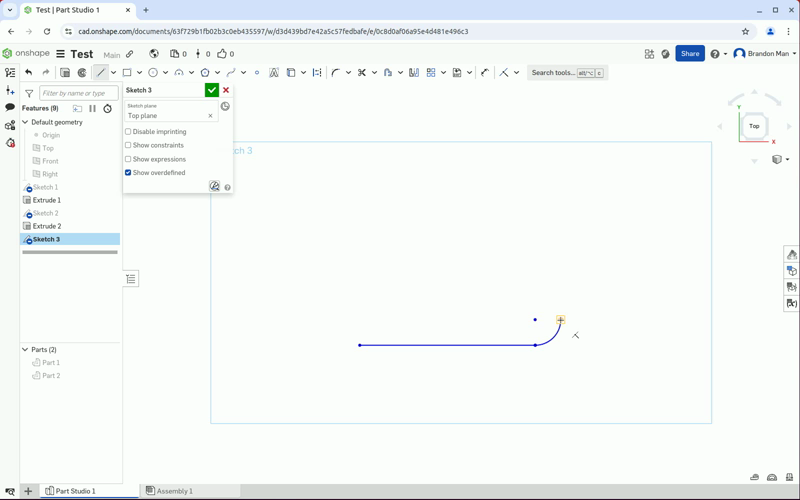
click(560, 319)
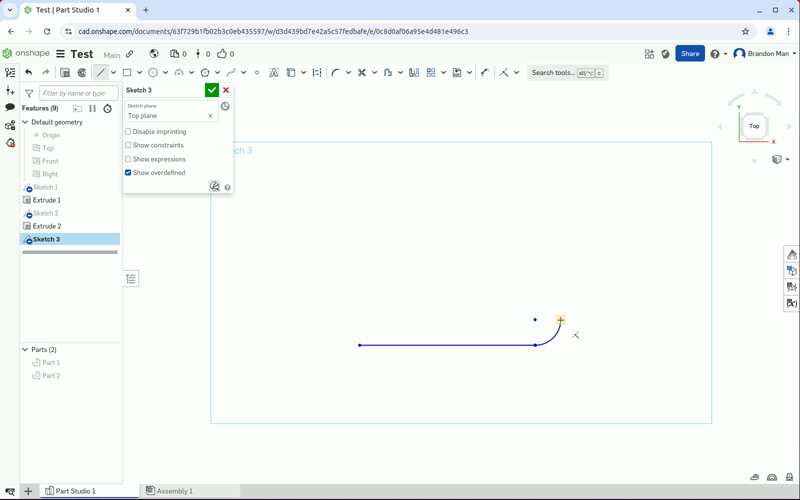
key_down(shift)
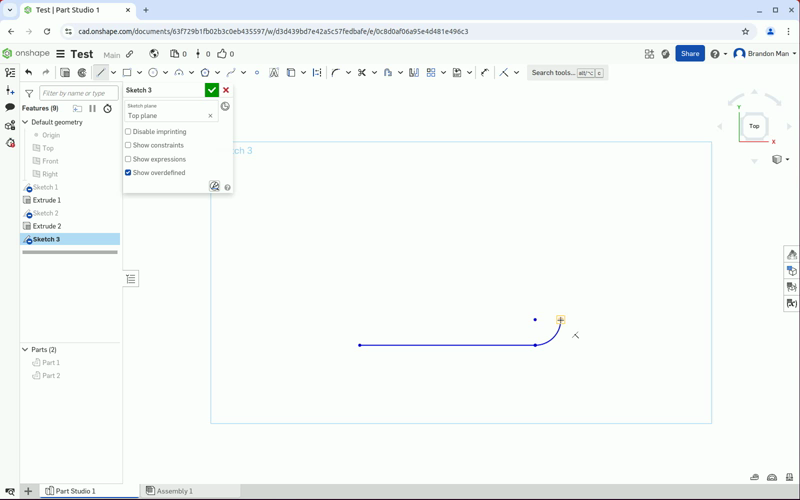
mouse_move(560, 245)
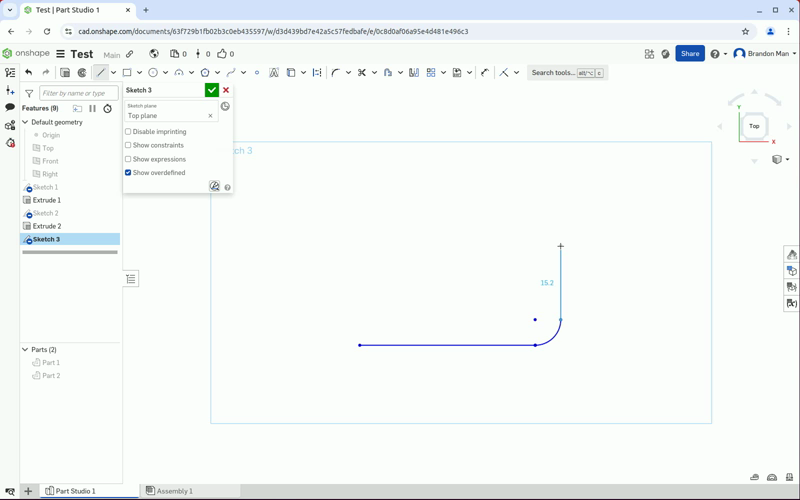
click(560, 245)
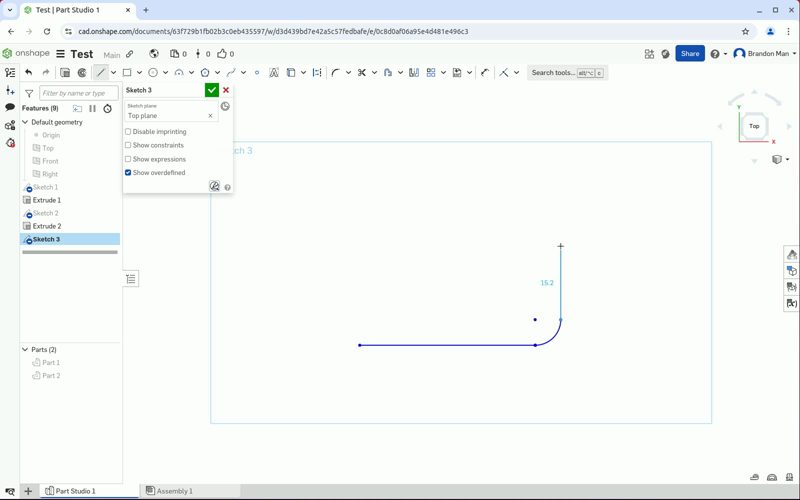
key_up(shift)
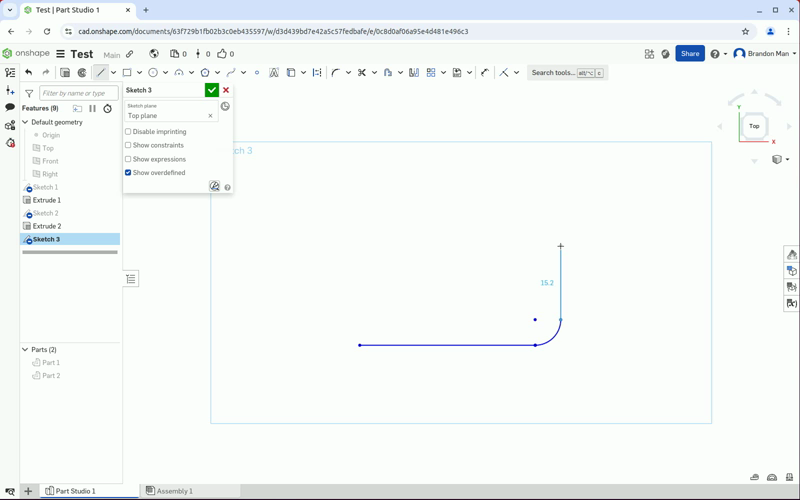
key_down(shift)
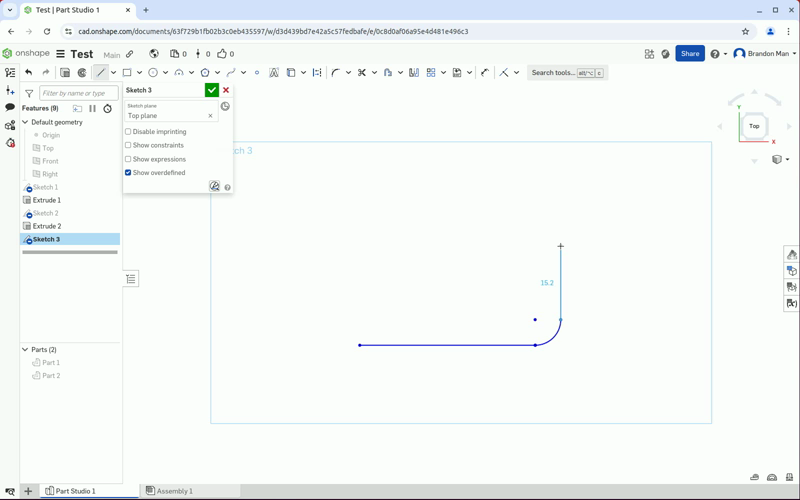
mouse_move(589, 245)
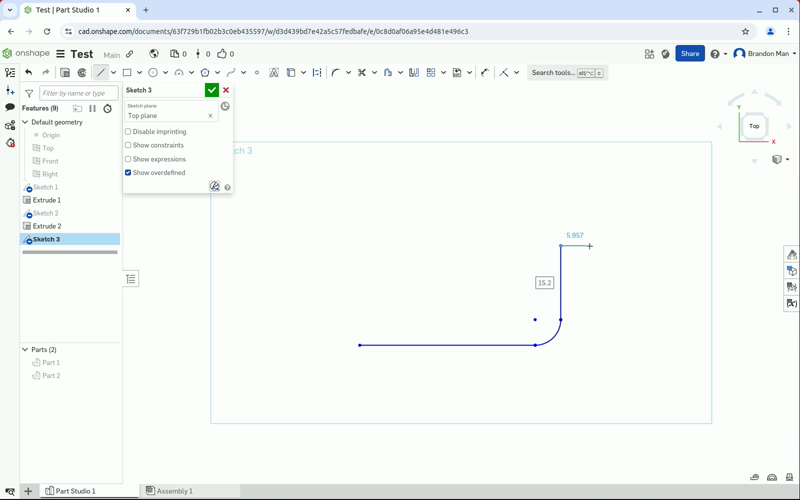
mouse_move(531, 245)
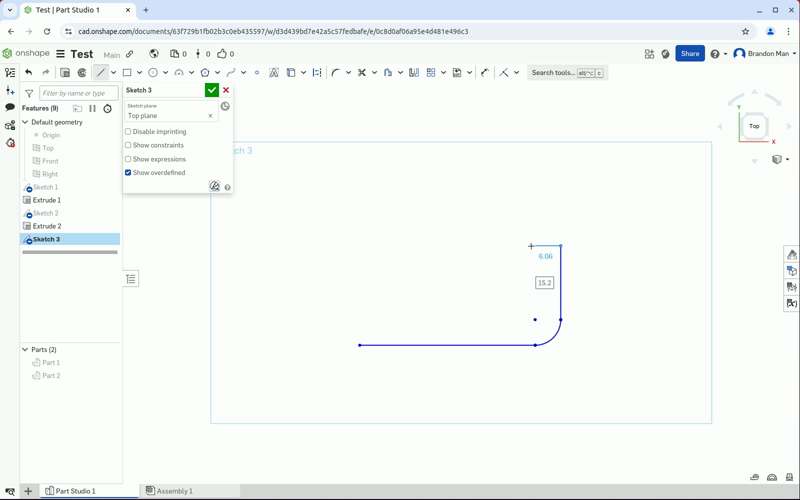
click(531, 245)
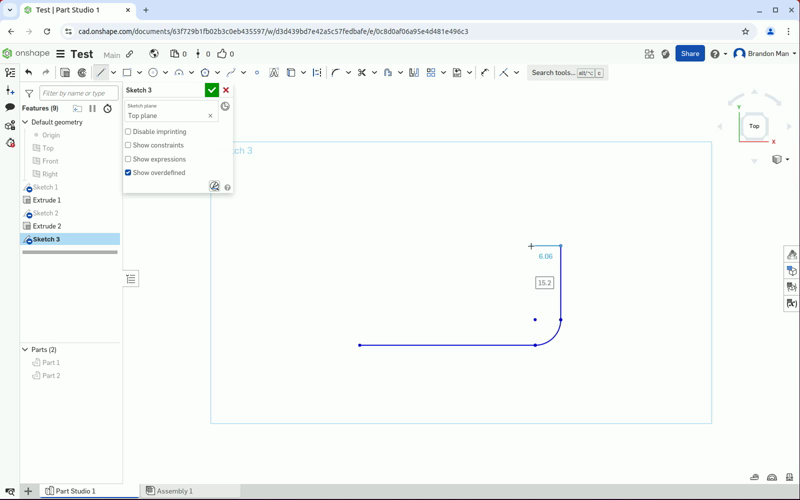
key_up(shift)
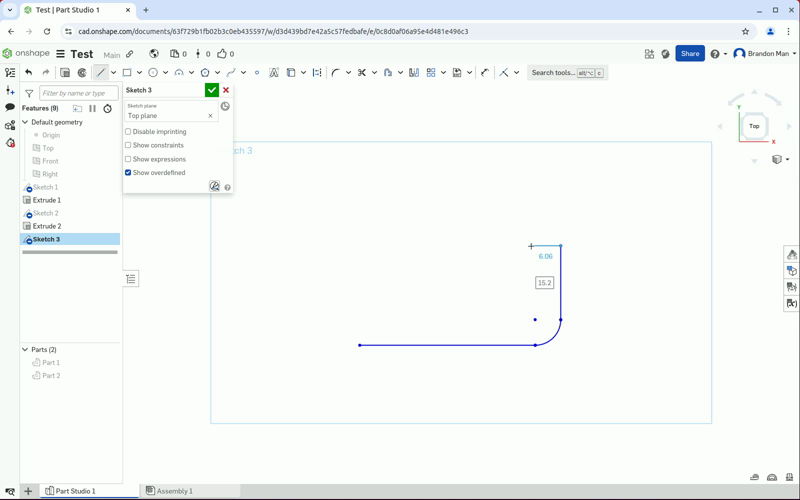
key_down(shift)
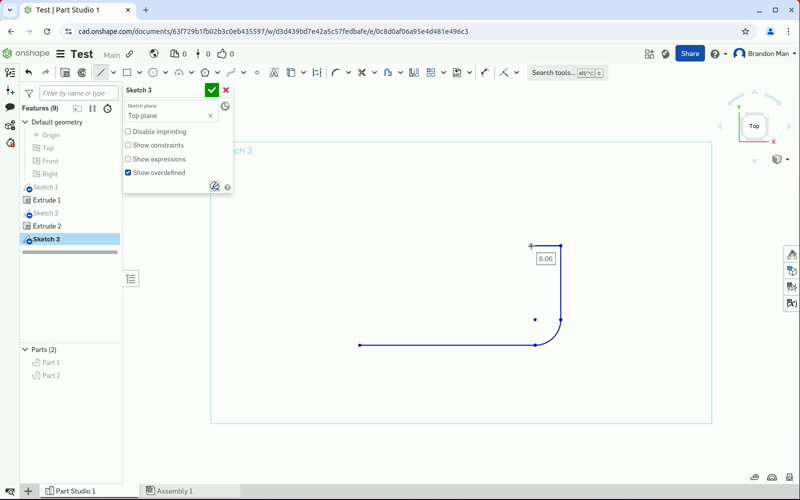
mouse_move(561, 245)
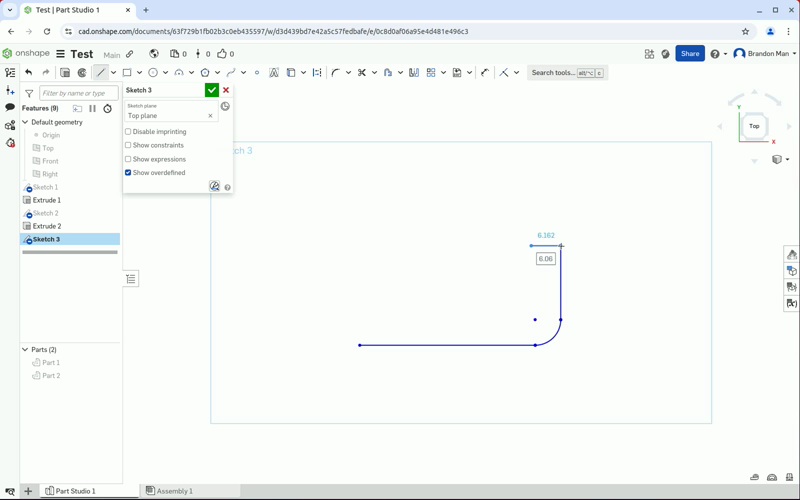
mouse_move(531, 222)
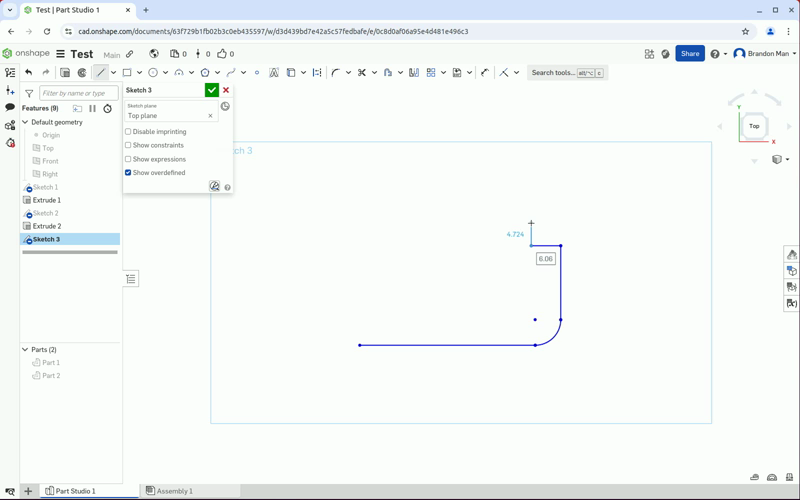
click(531, 222)
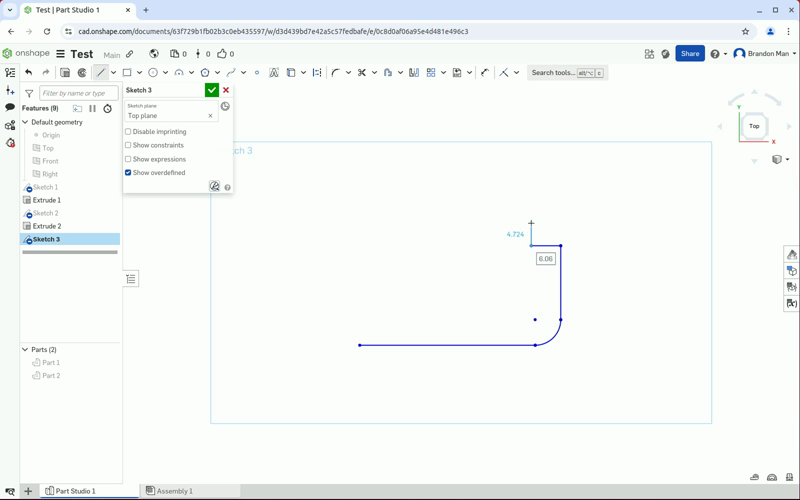
key_up(shift)
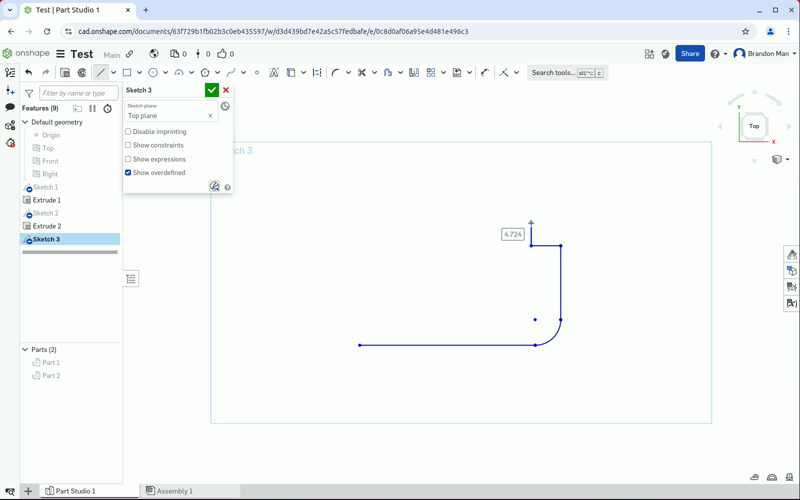
key_down(shift)
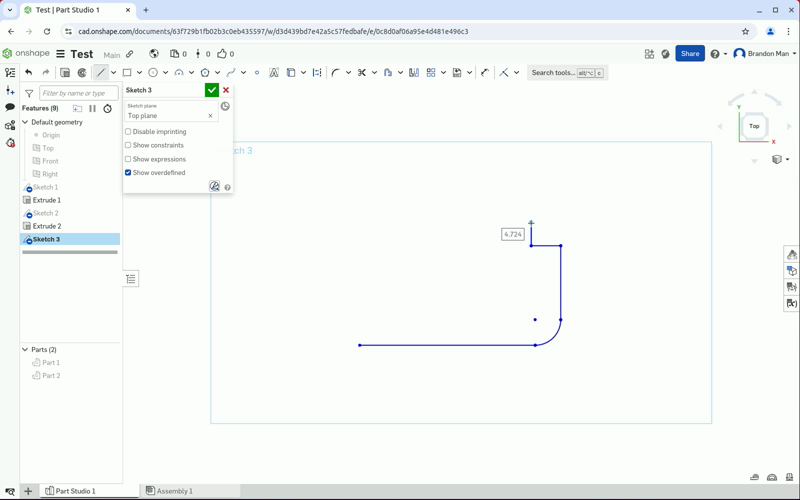
mouse_move(359, 222)
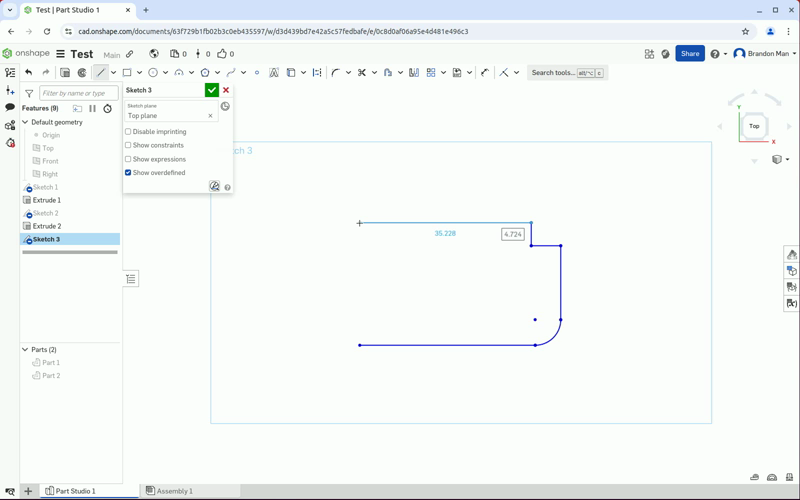
click(359, 222)
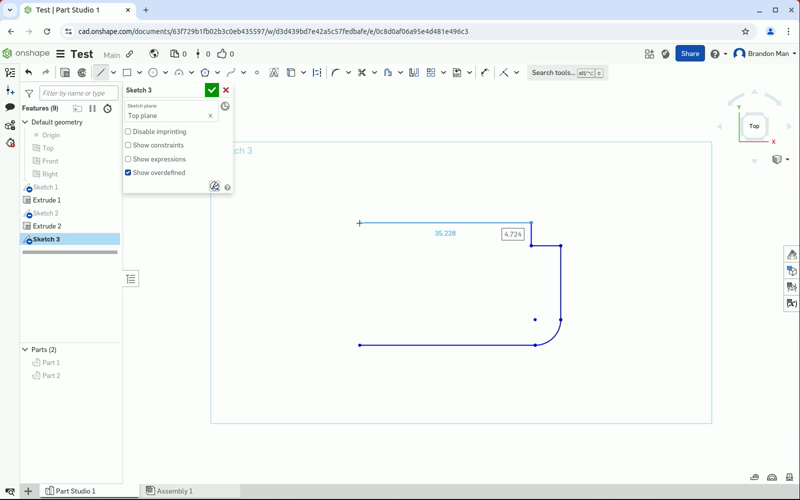
key_up(shift)
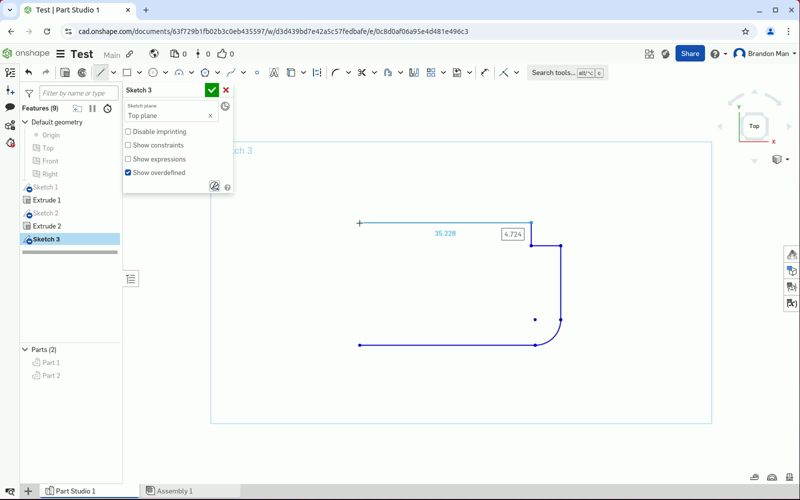
key_down(shift)
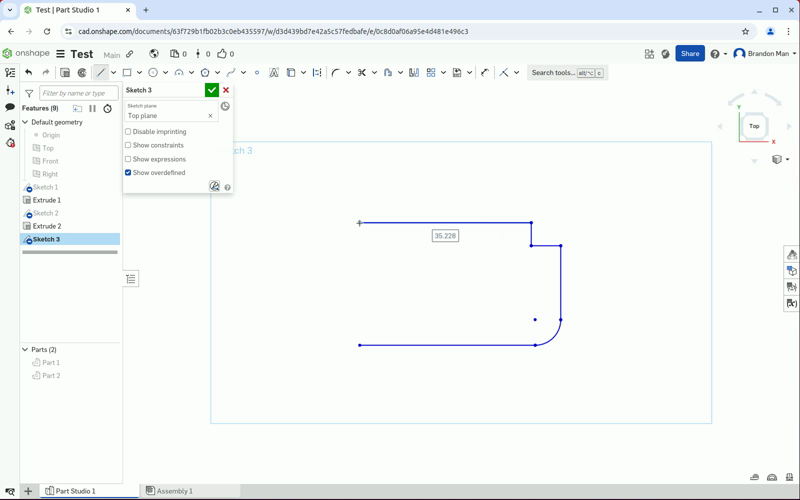
mouse_move(359, 345)
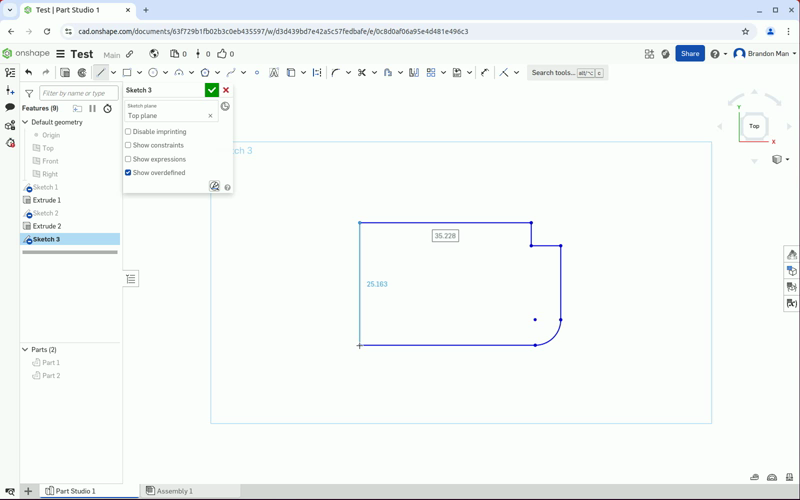
key_up(shift)
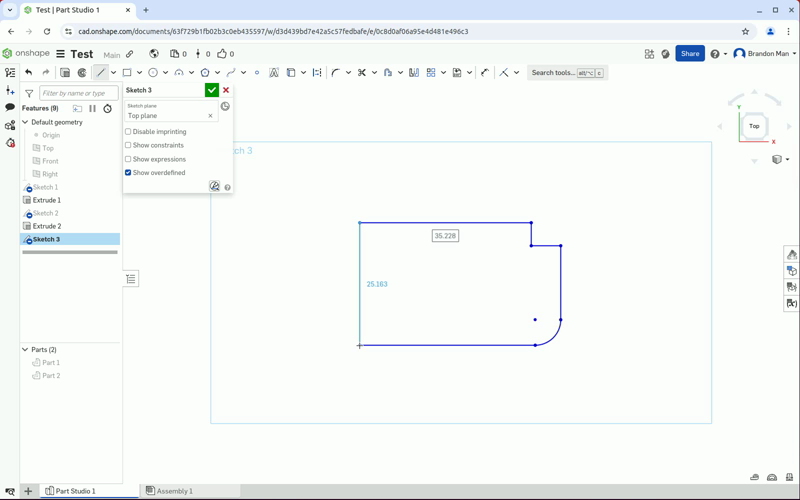
click(359, 345)
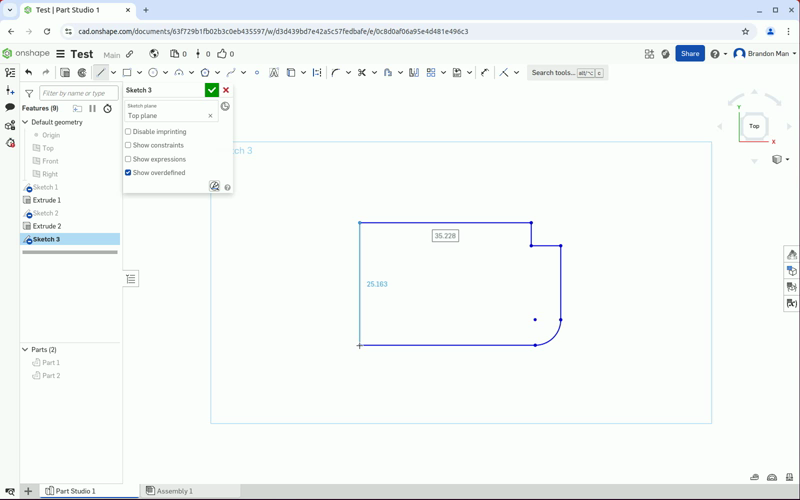
key(esc)
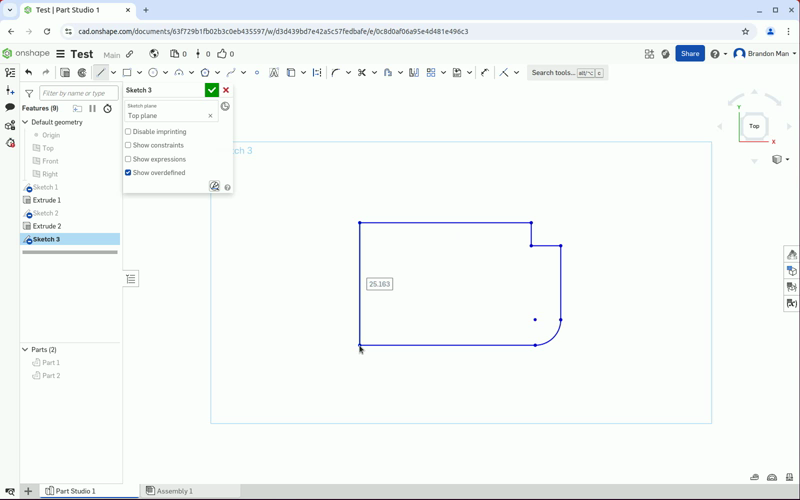
mouse_move(454, 262)
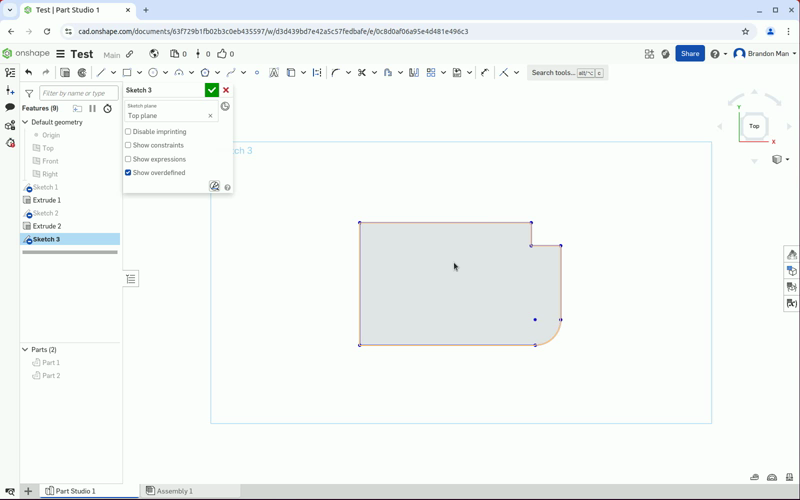
click(454, 262)
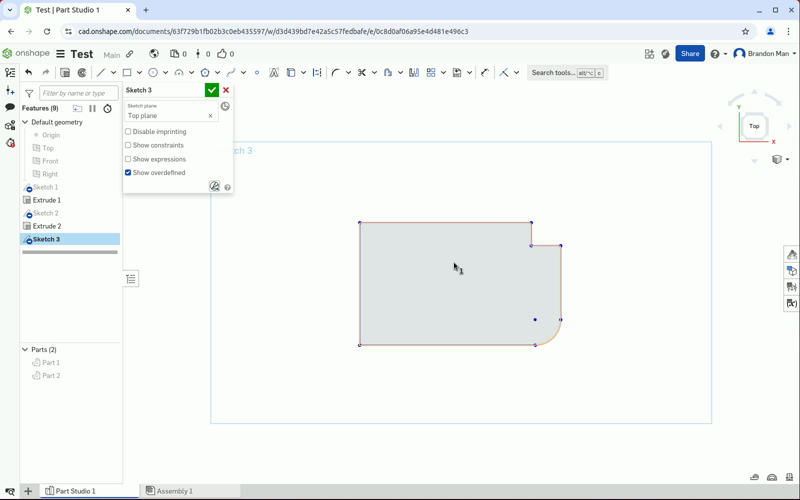
mouse_move(73, 352)
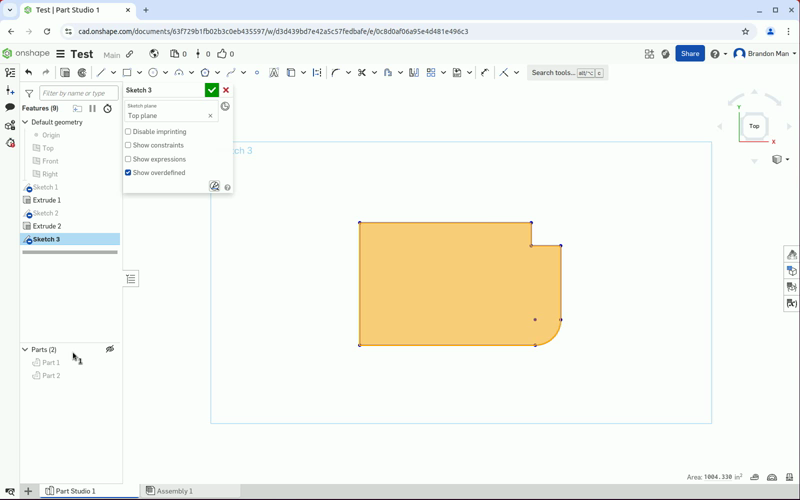
key(shift+y)
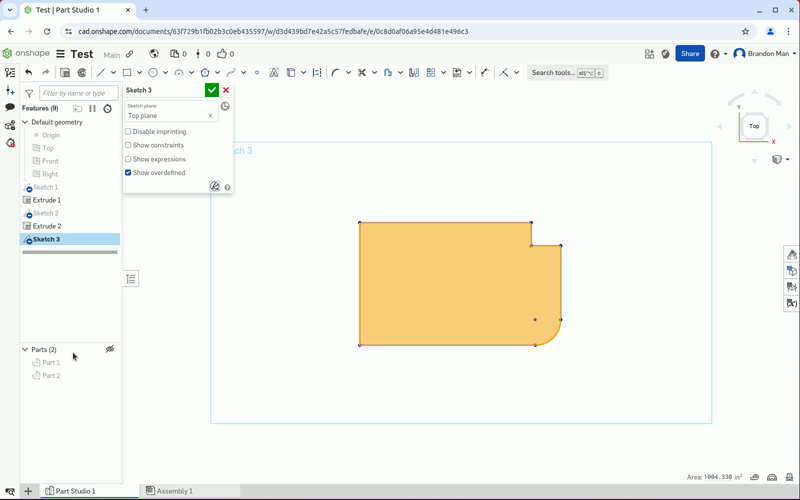
key(shift+e)
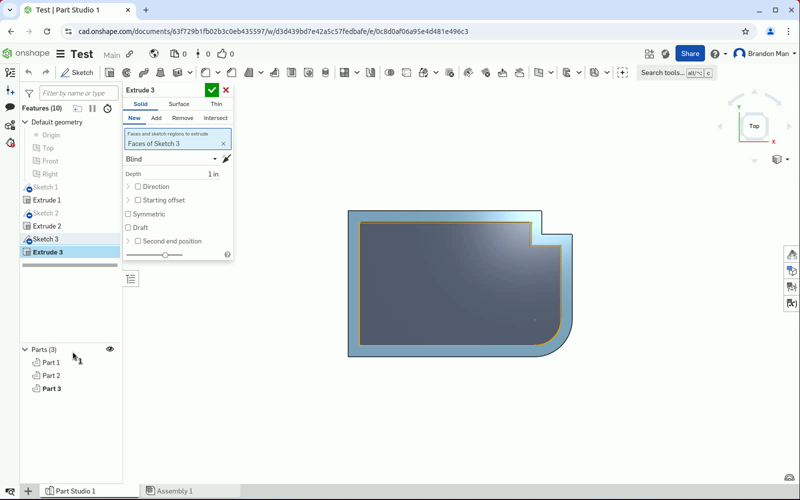
mouse_move(143, 106)
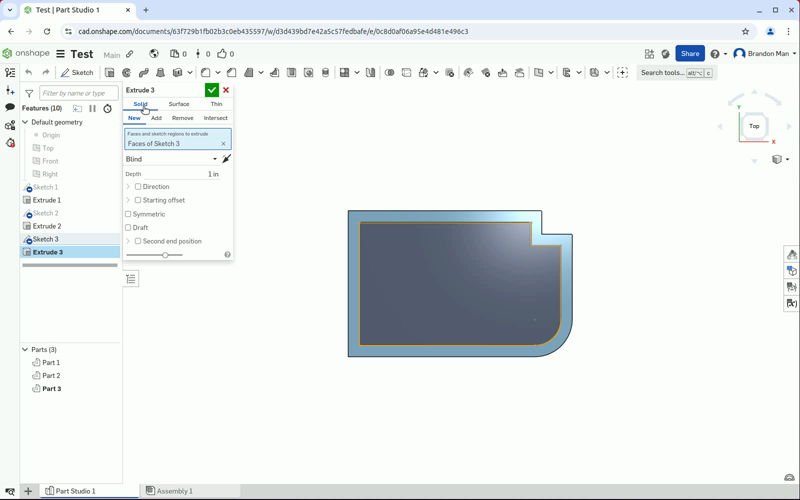
click(143, 106)
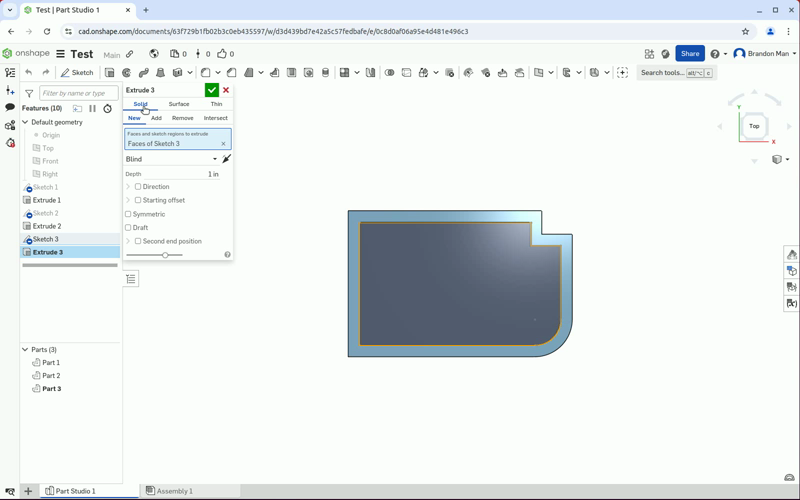
mouse_move(186, 120)
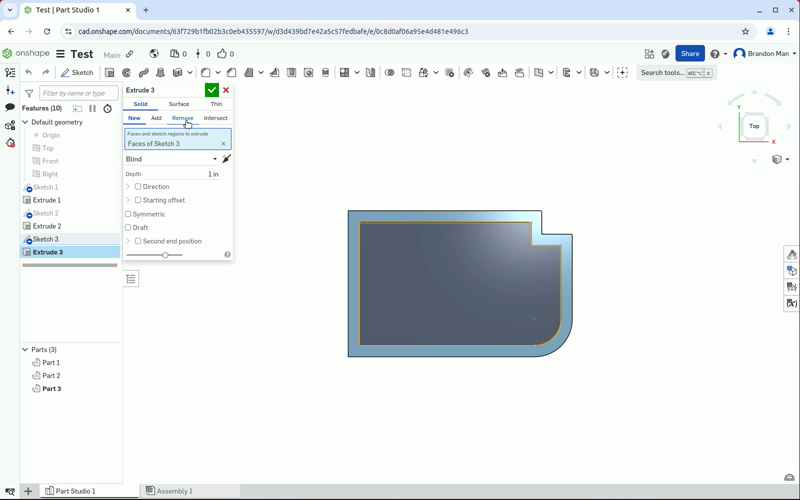
click(186, 120)
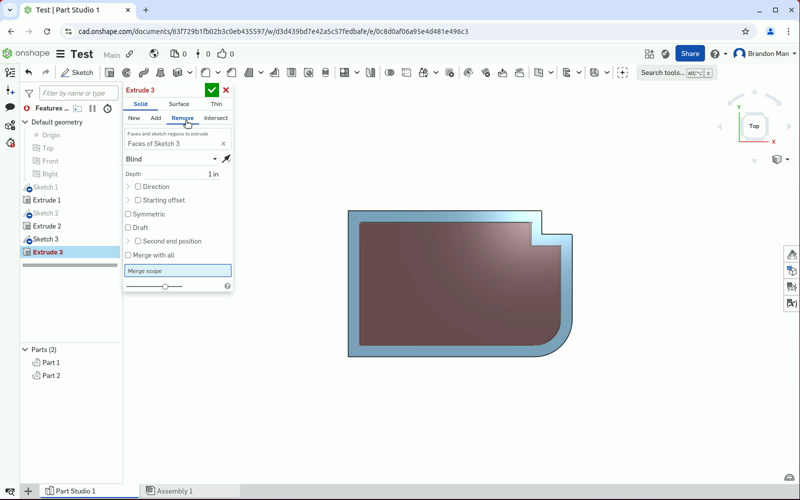
key(tab, 4)
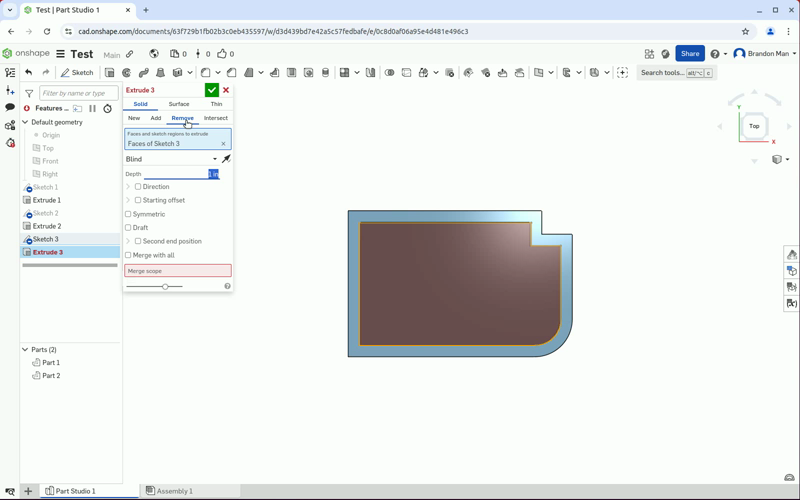
text(11.795)
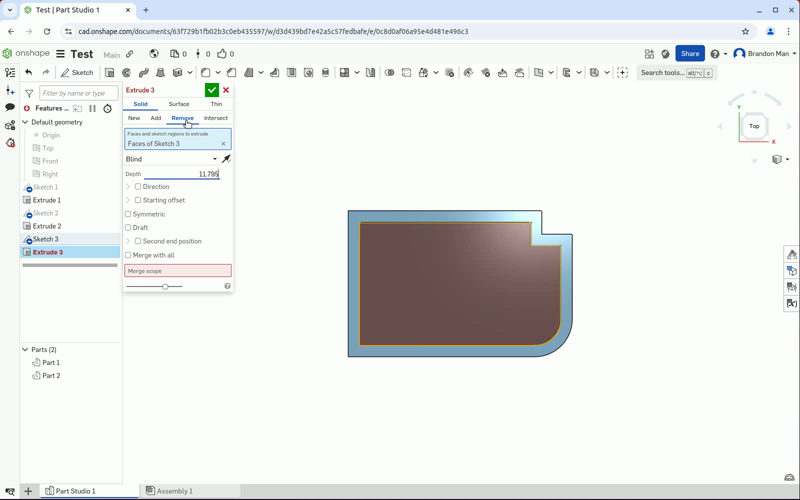
key(tab, 6)
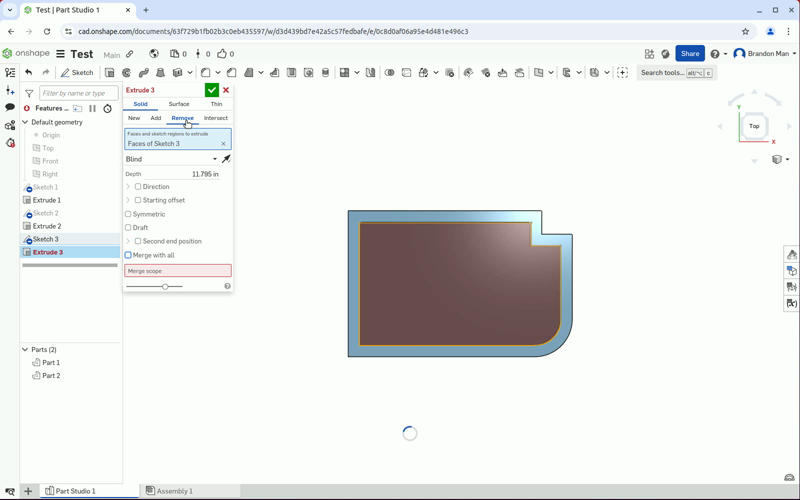
key(space)
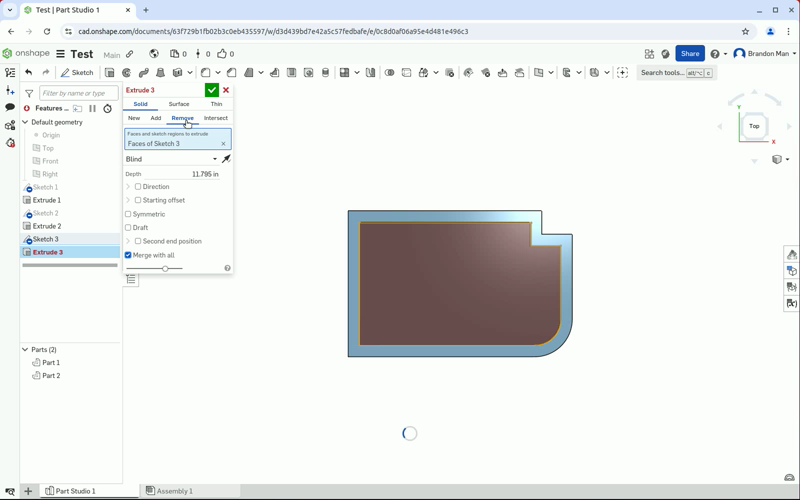
key(enter)
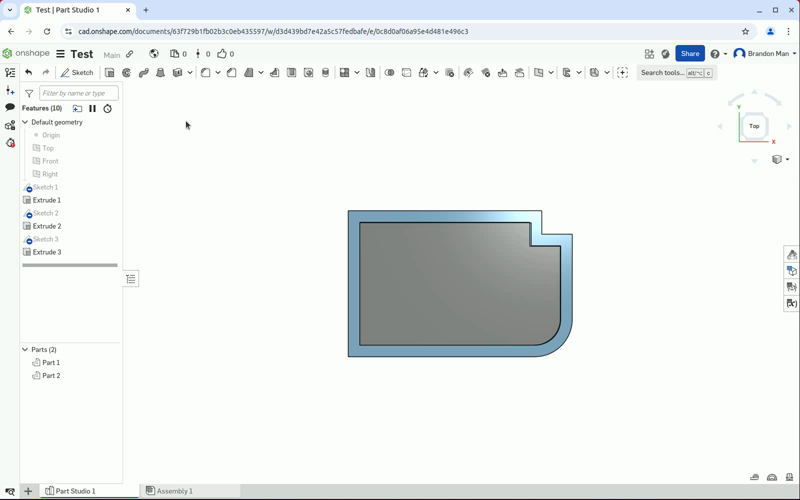
key(shift+h)
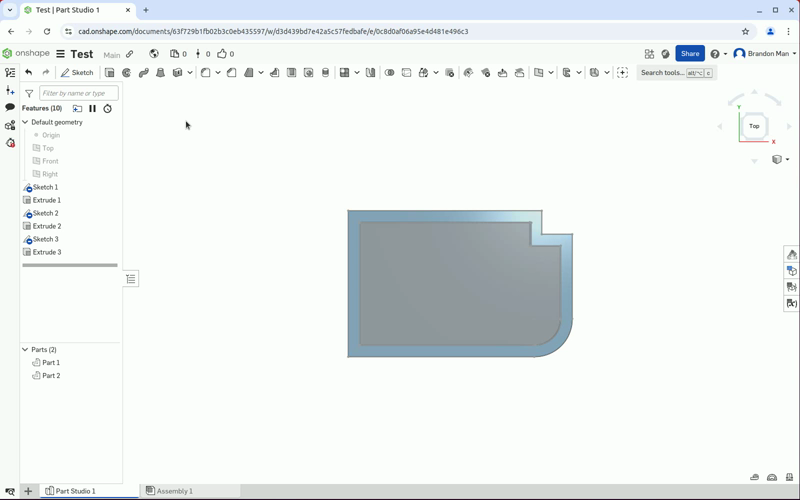
key(shift+h)
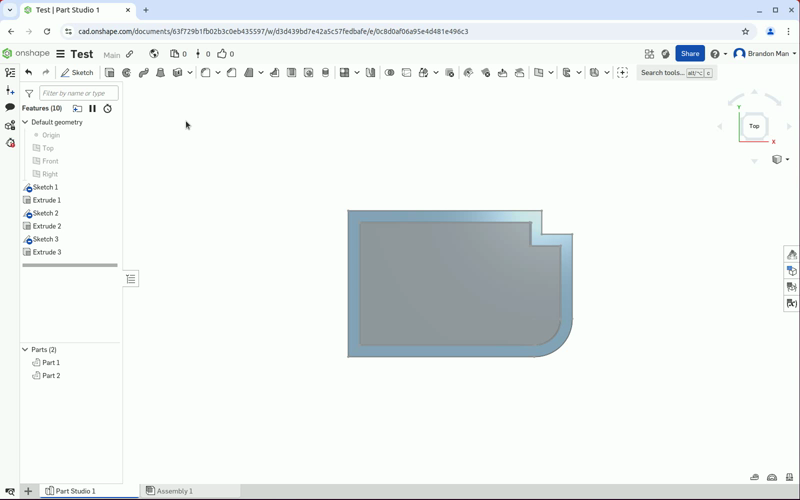
key(shift+7)
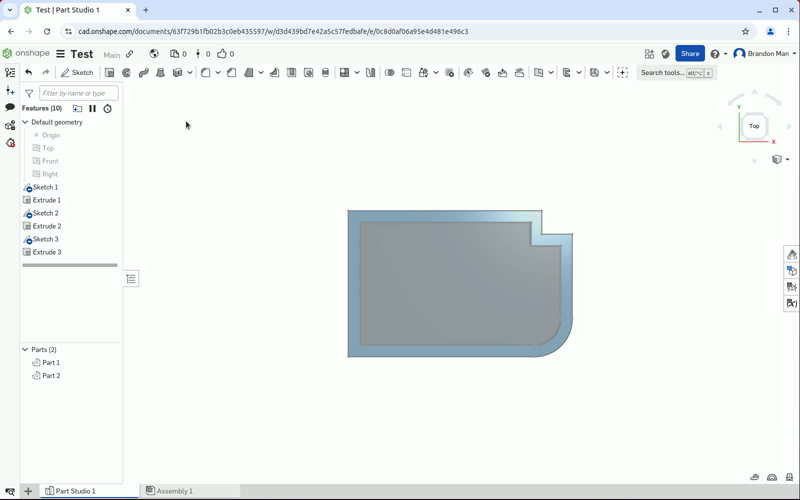
key(up, 3)
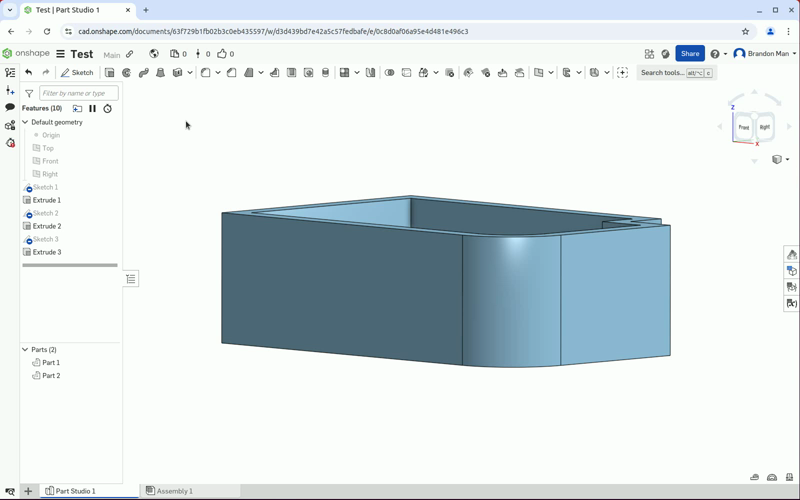
key(left, 3)
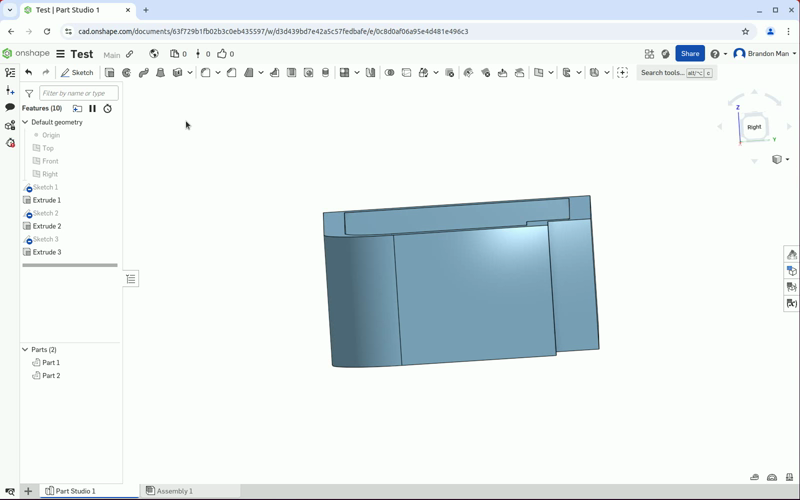
key(right, 3)
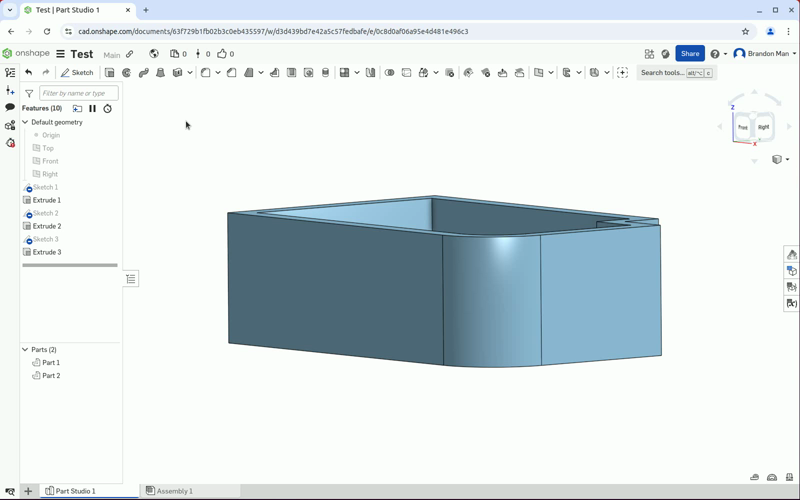
key(down, 3)
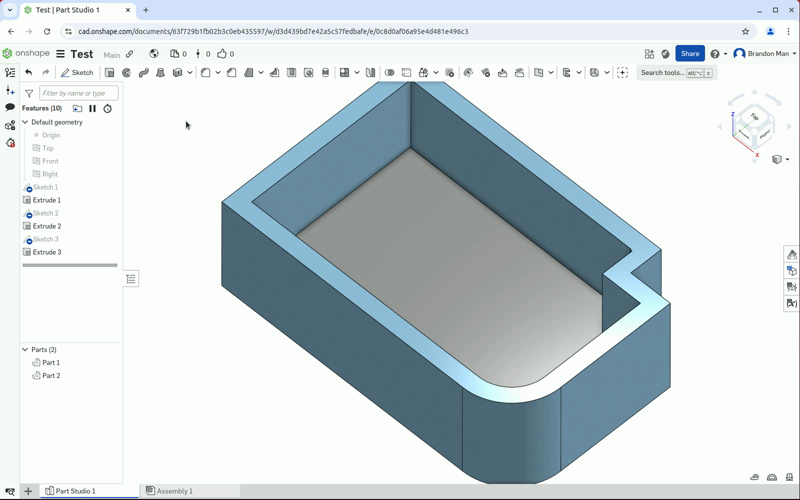
mouse_move(73, 189)
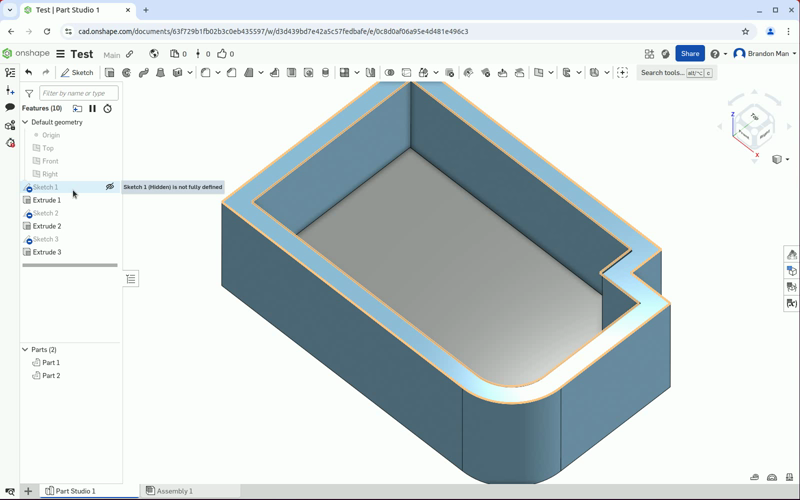
click(73, 189)